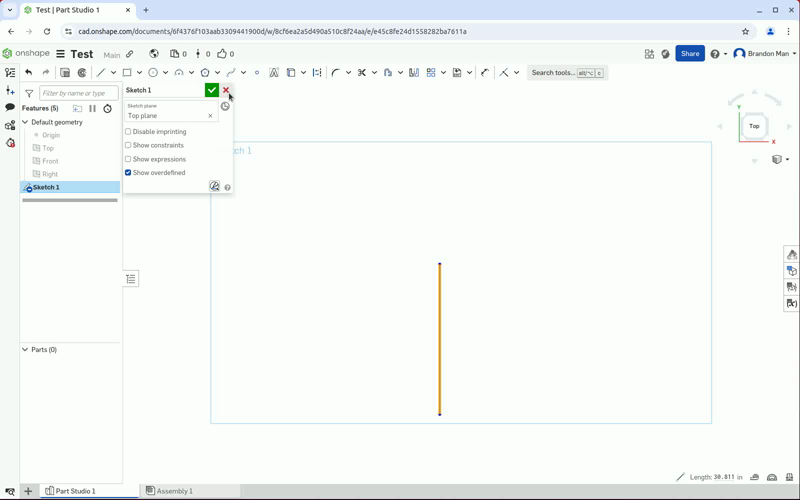
key(shift+h)
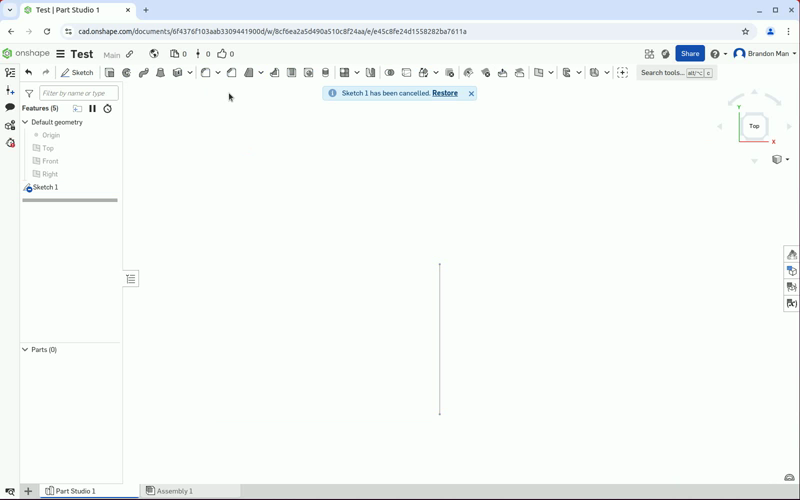
key(shift+s)
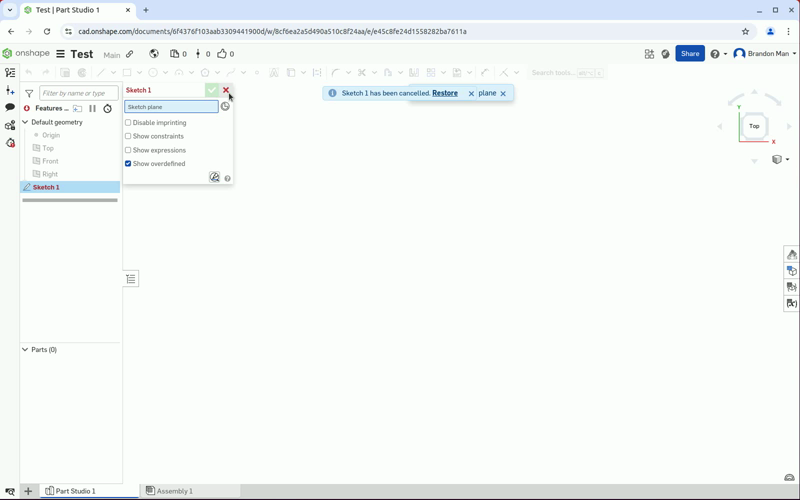
mouse_move(73, 150)
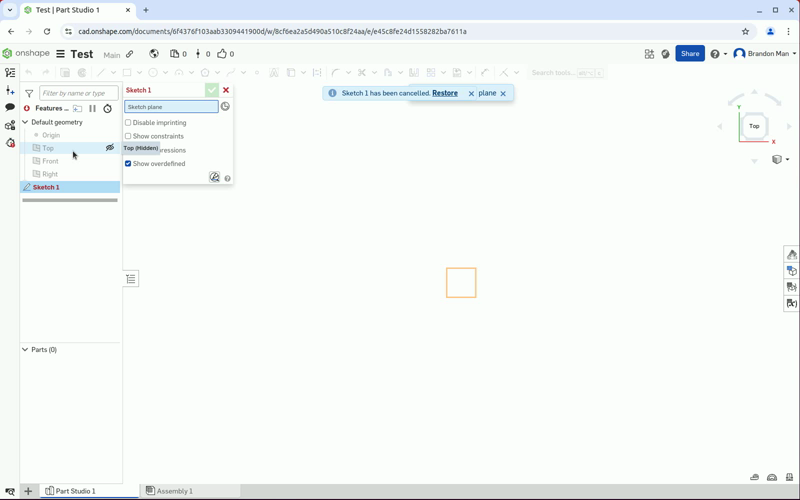
click(73, 150)
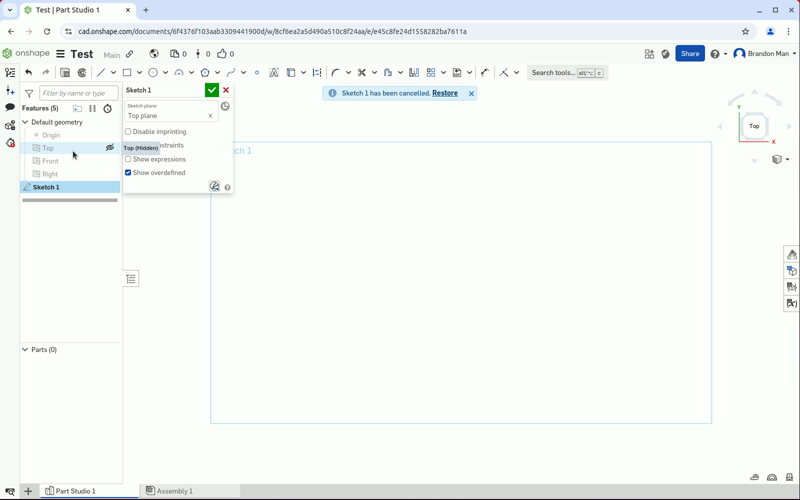
mouse_move(73, 352)
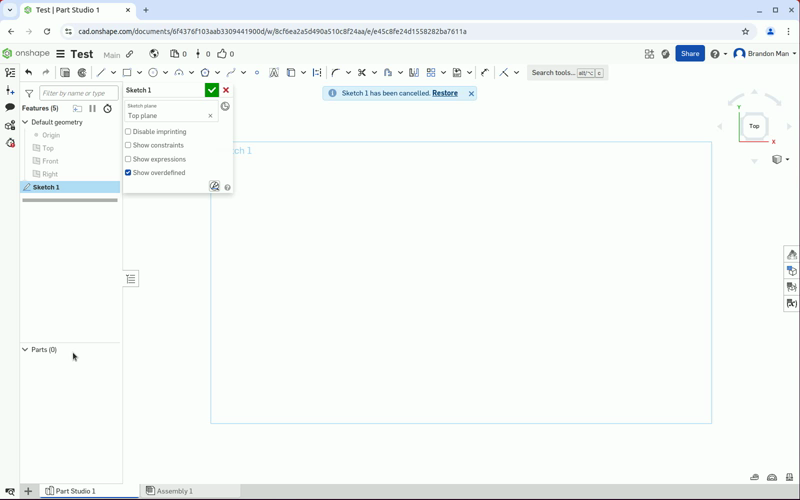
key(y)
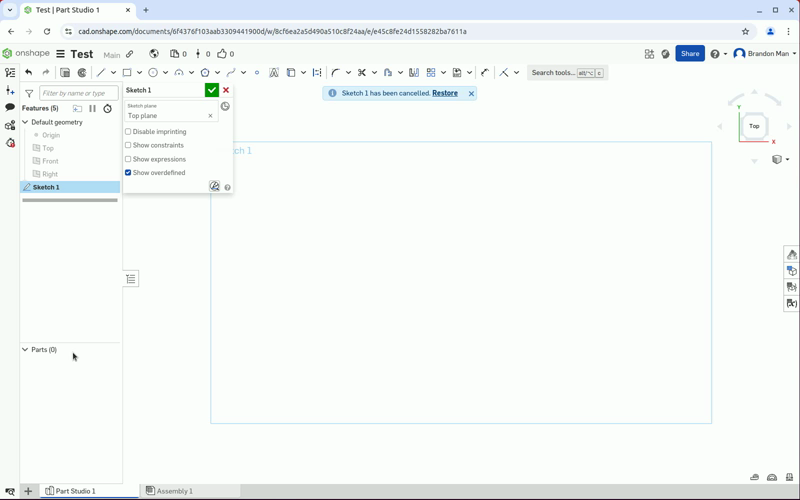
key(l)
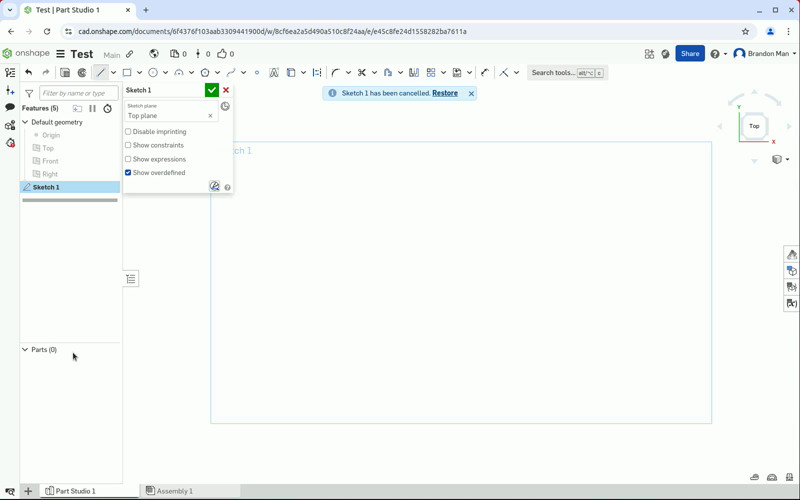
key_down(shift)
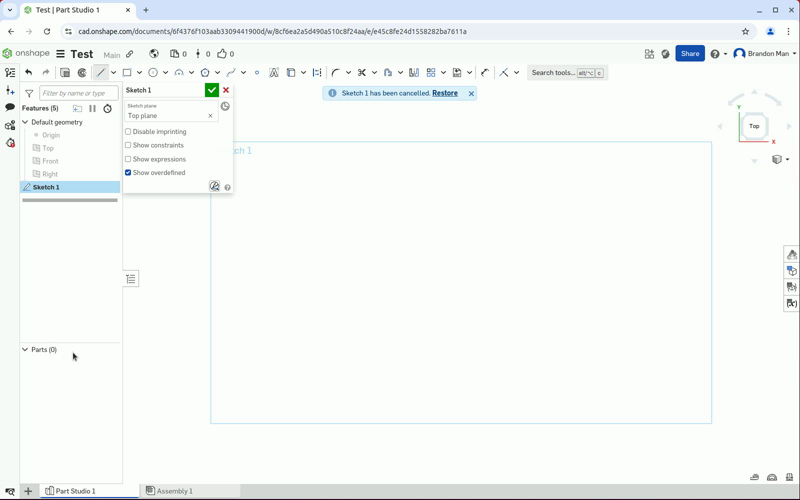
mouse_move(404, 339)
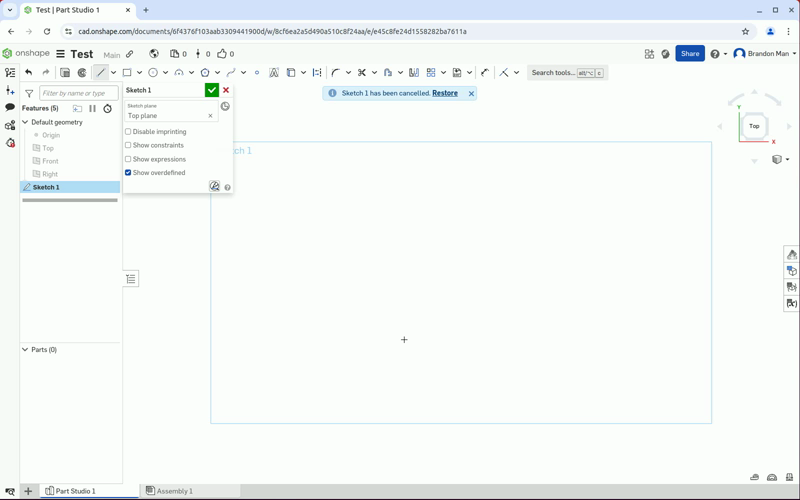
click(404, 339)
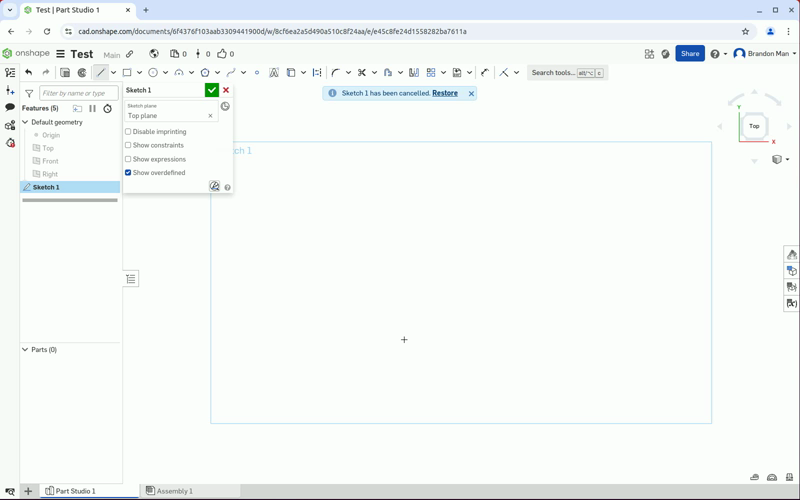
key_up(shift)
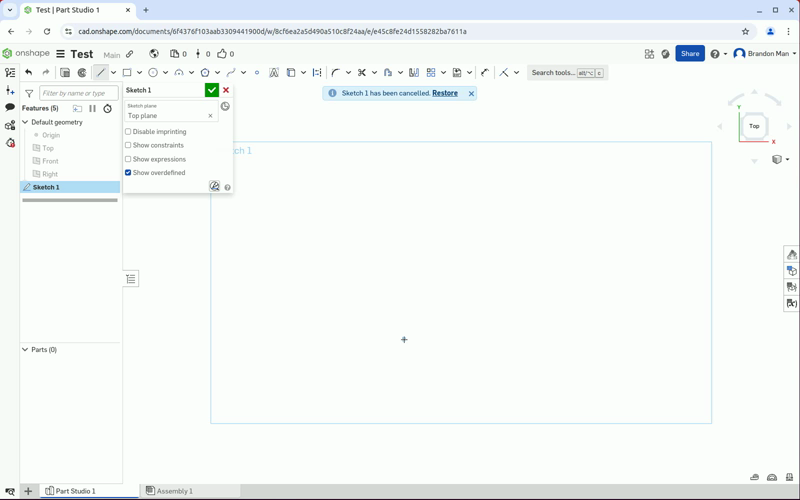
key_down(shift)
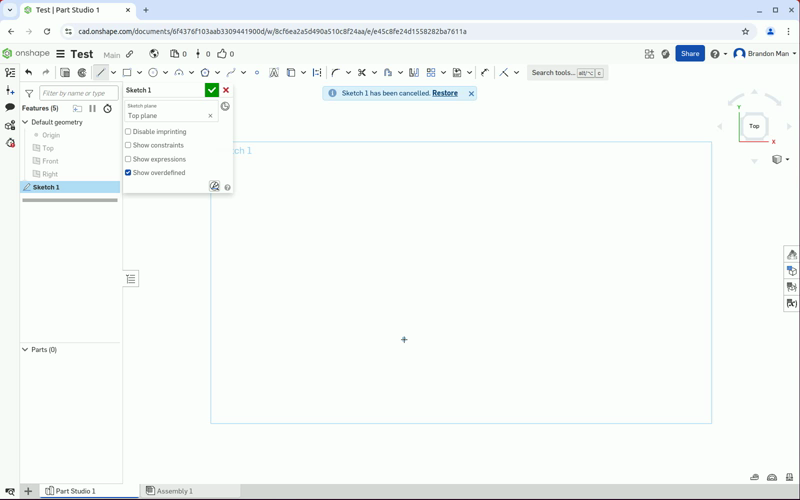
mouse_move(516, 339)
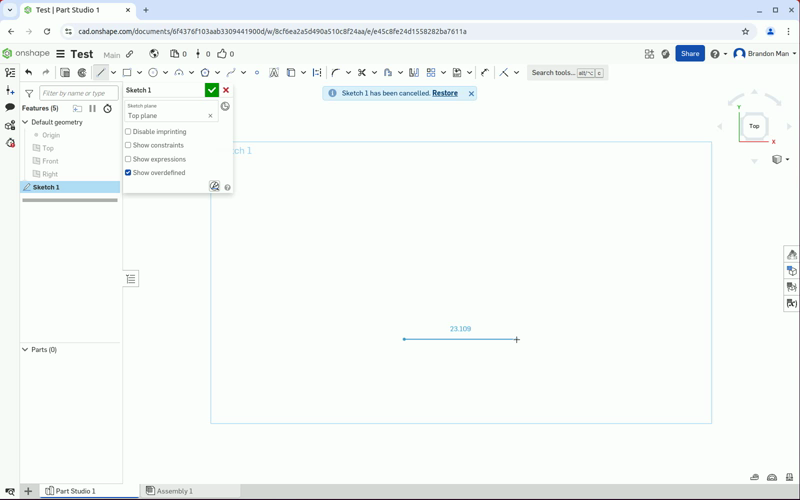
click(516, 339)
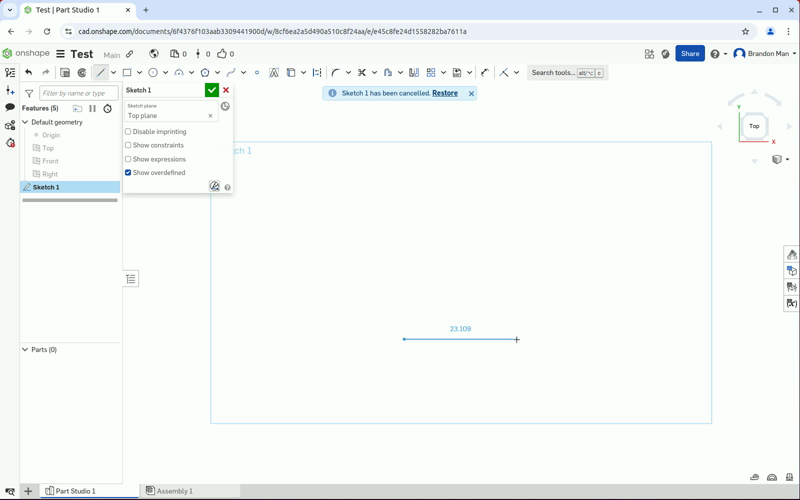
key_up(shift)
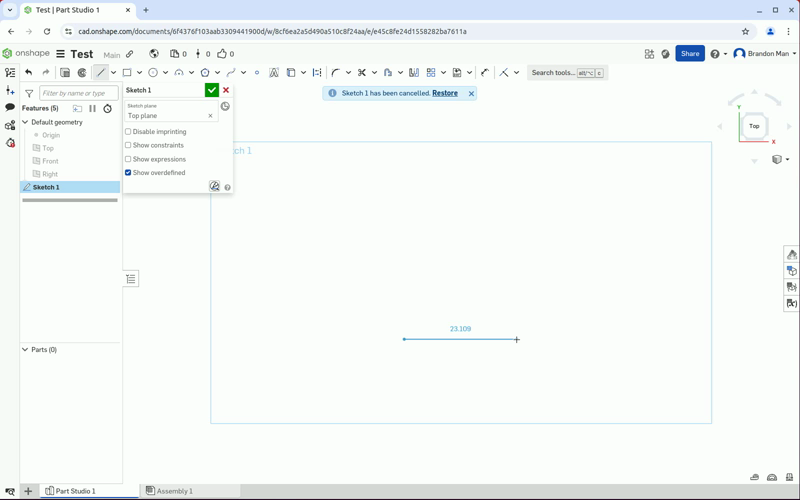
key_down(shift)
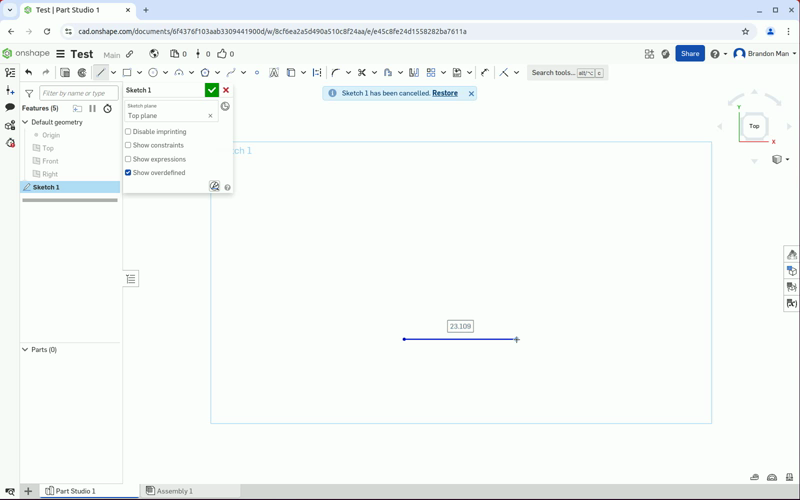
mouse_move(516, 226)
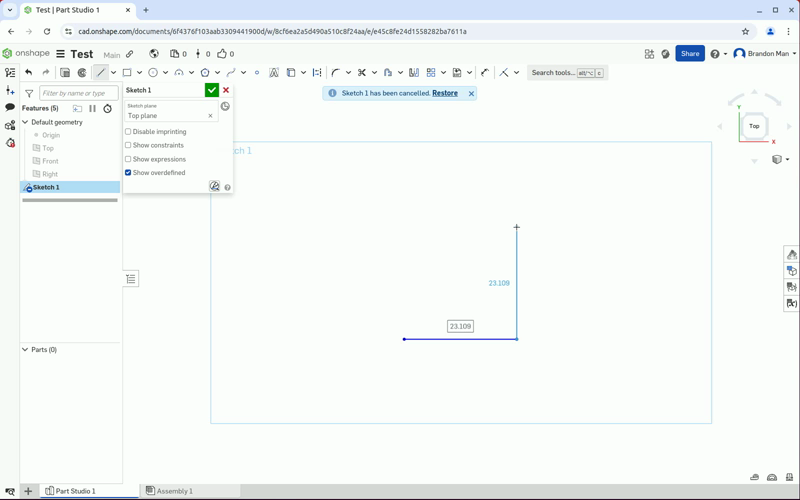
click(516, 226)
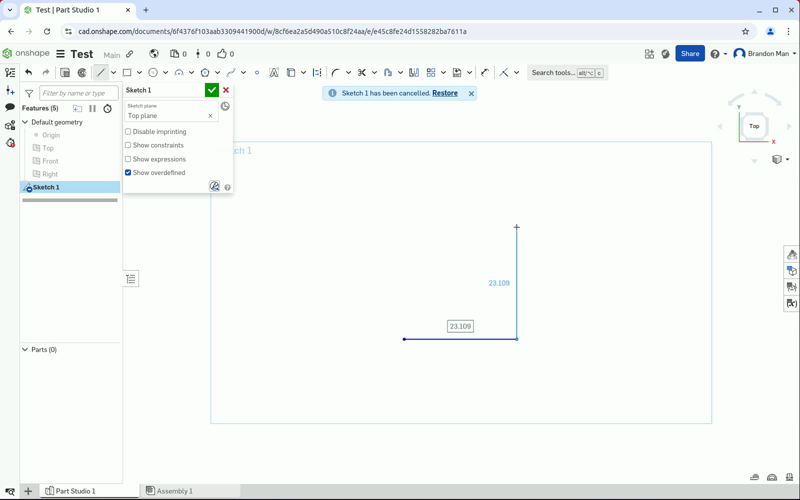
key_up(shift)
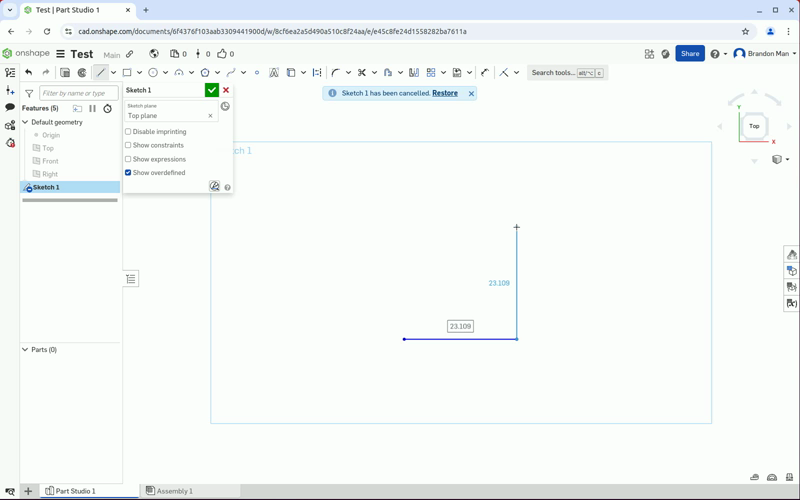
key_down(shift)
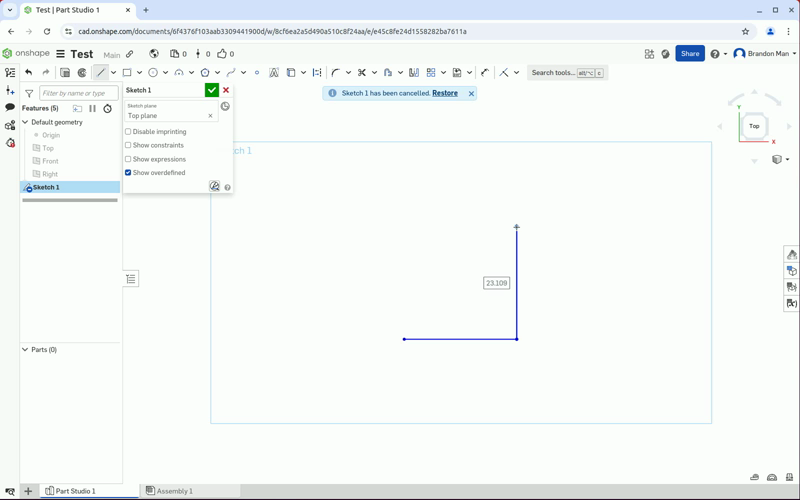
mouse_move(404, 226)
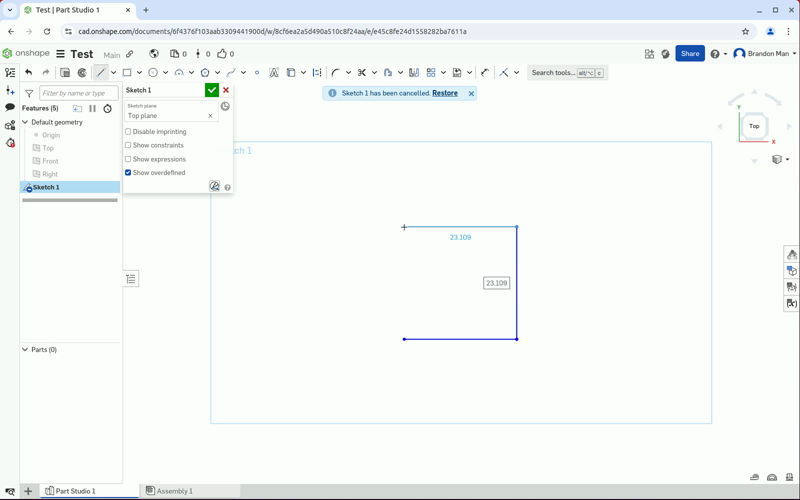
click(404, 226)
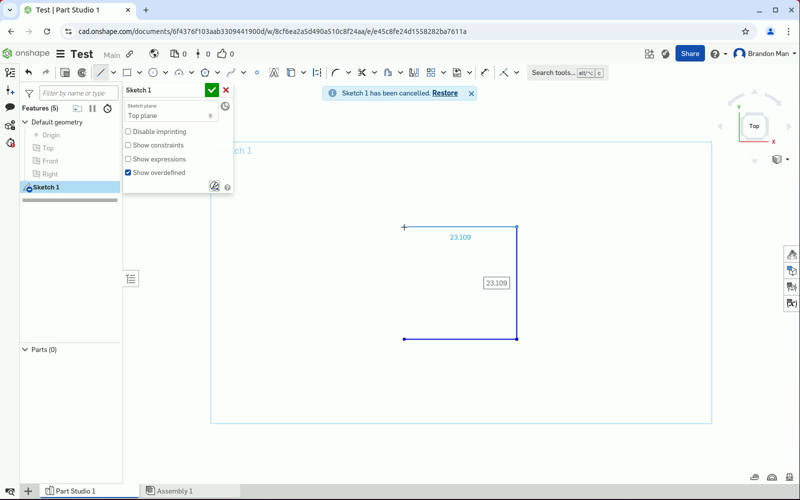
key_up(shift)
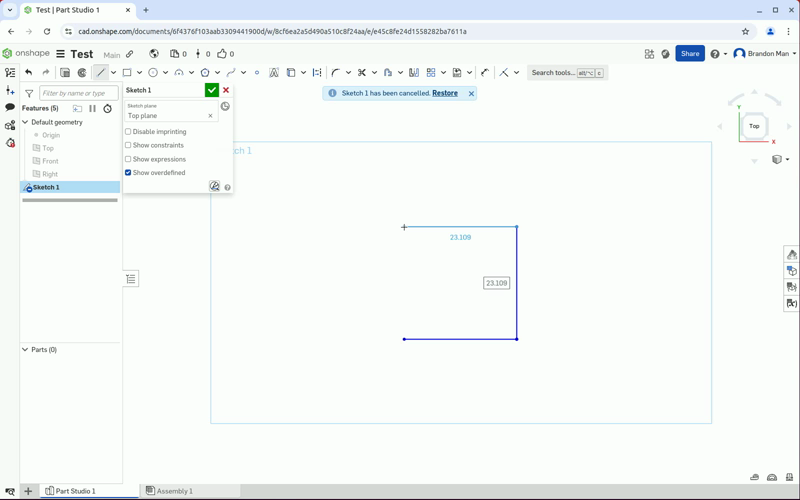
key_down(shift)
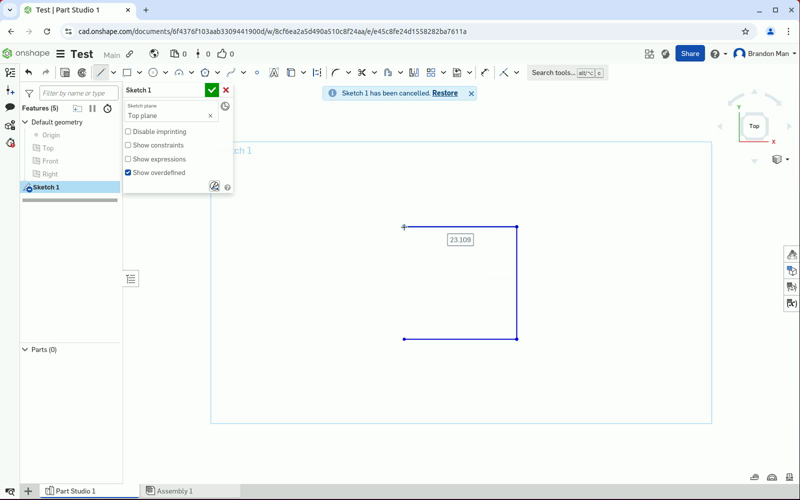
mouse_move(404, 339)
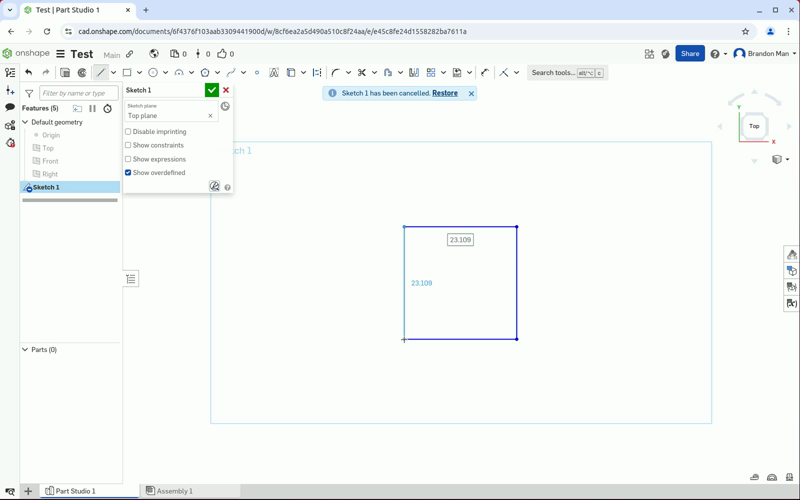
key_up(shift)
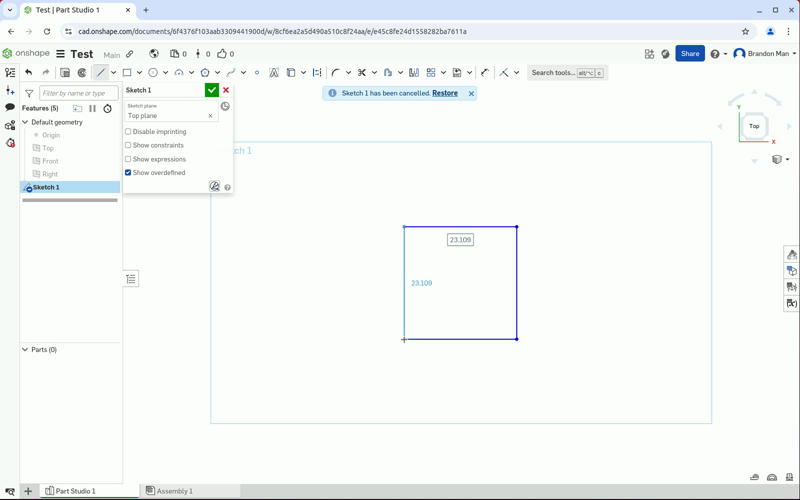
click(404, 339)
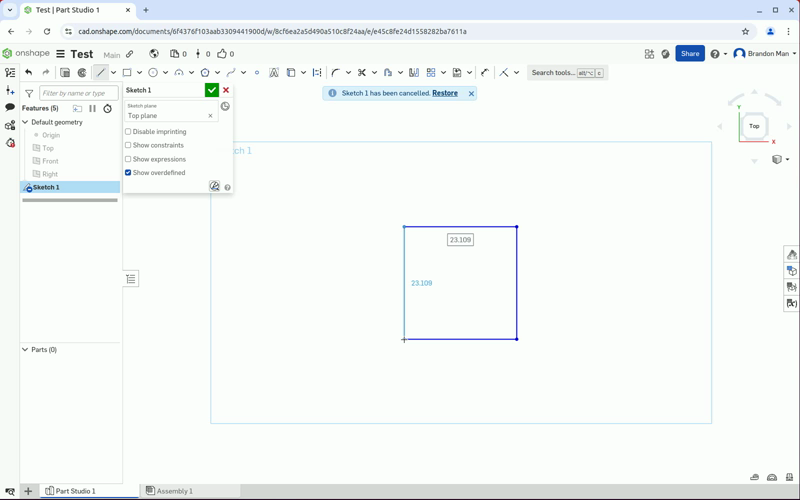
key(esc)
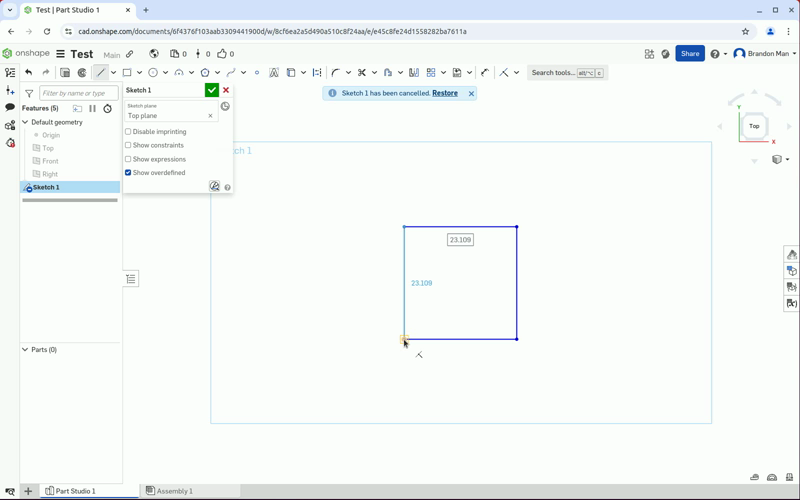
mouse_move(440, 299)
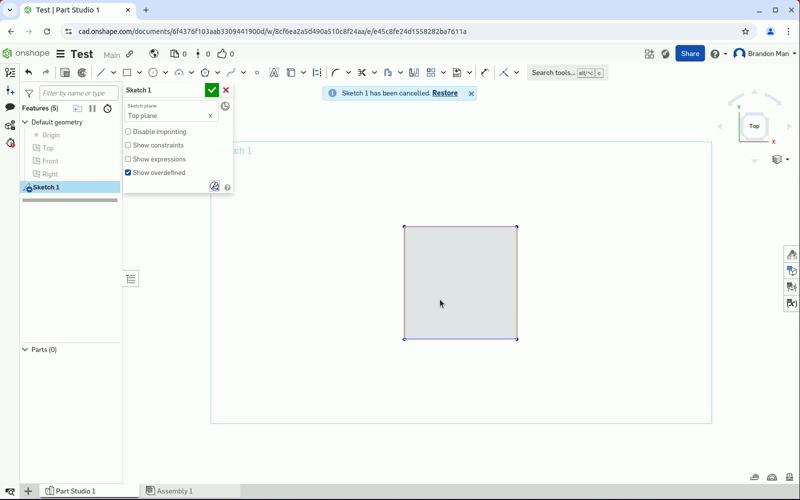
click(440, 299)
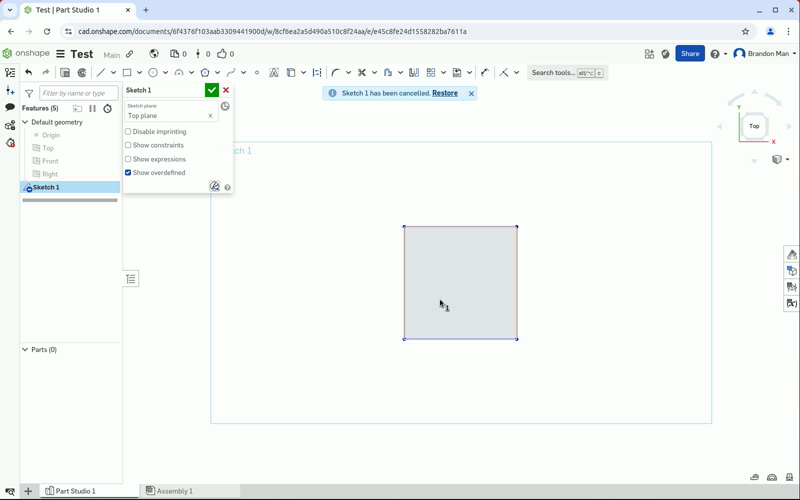
mouse_move(73, 352)
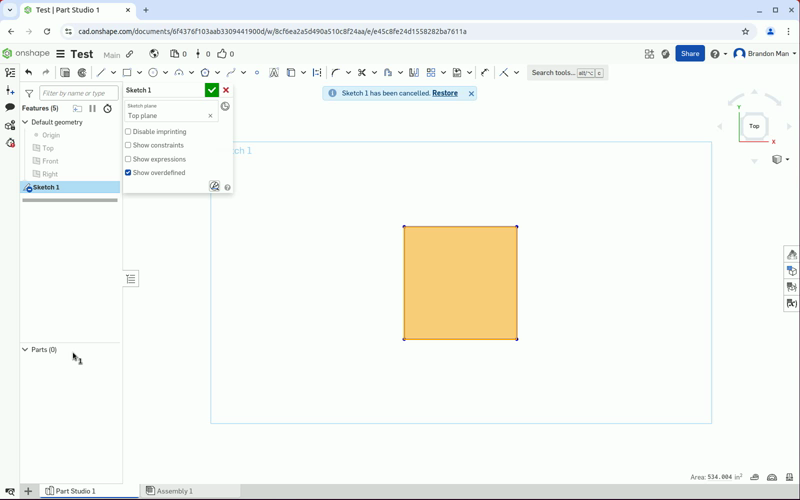
key(shift+y)
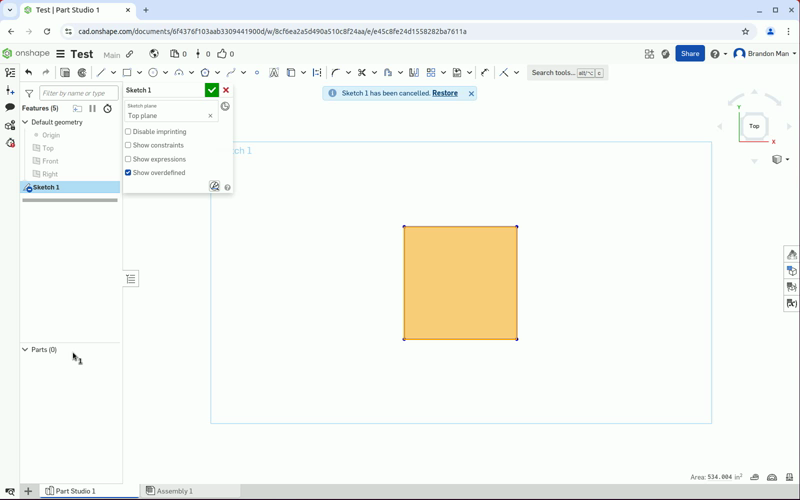
key(shift+e)
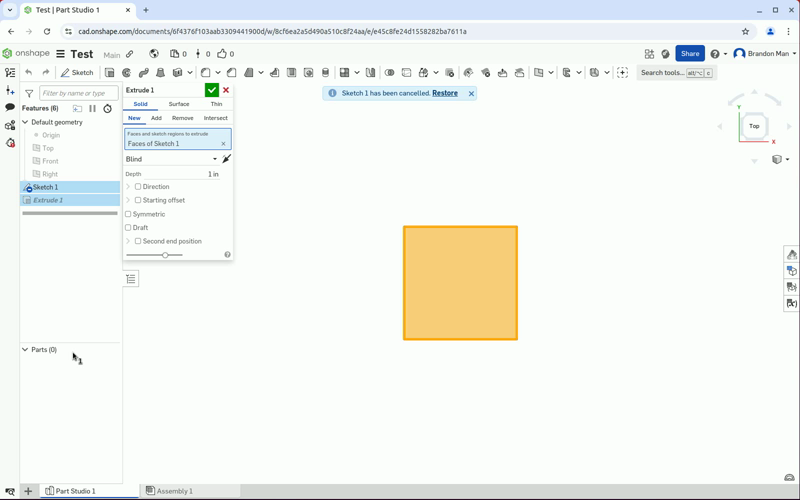
mouse_move(143, 106)
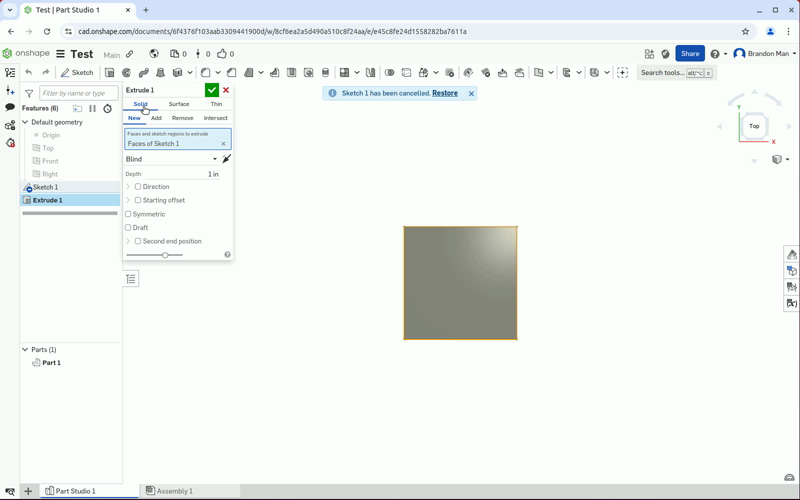
click(143, 106)
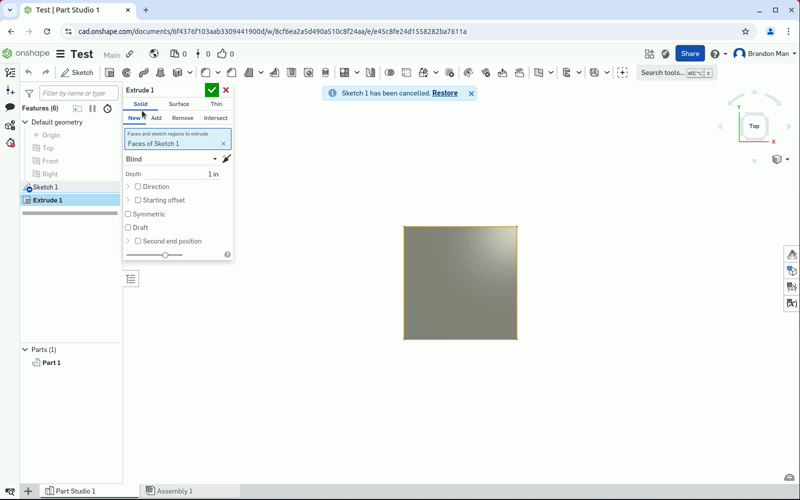
mouse_move(137, 120)
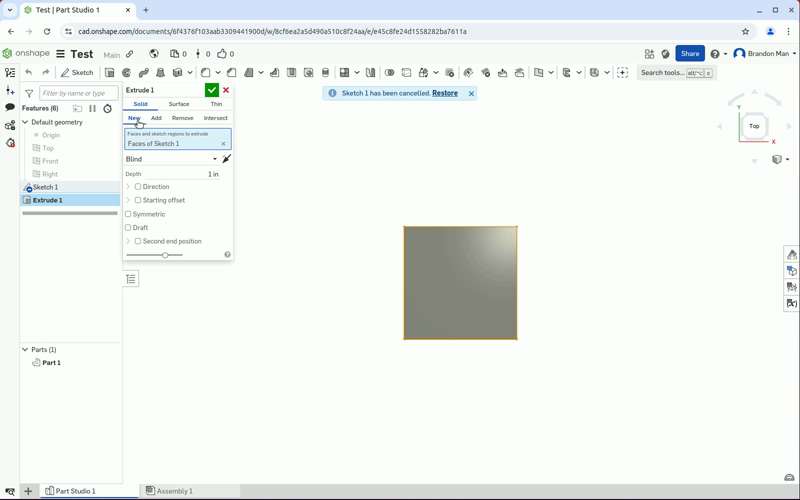
click(137, 120)
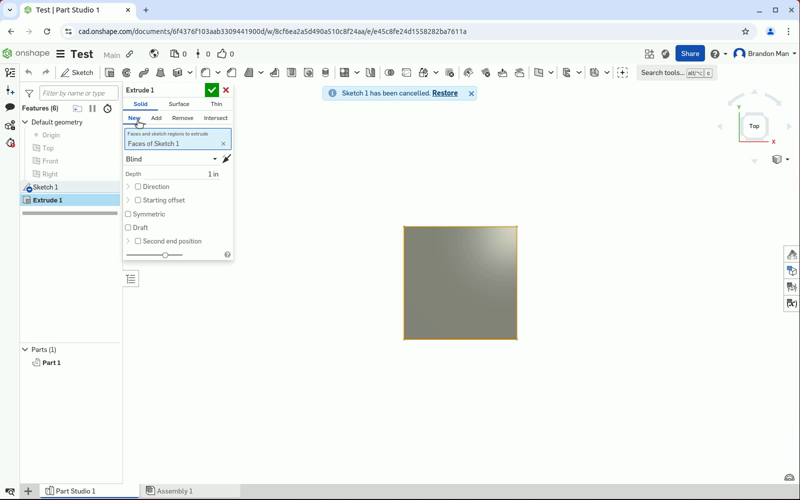
key(tab, 4)
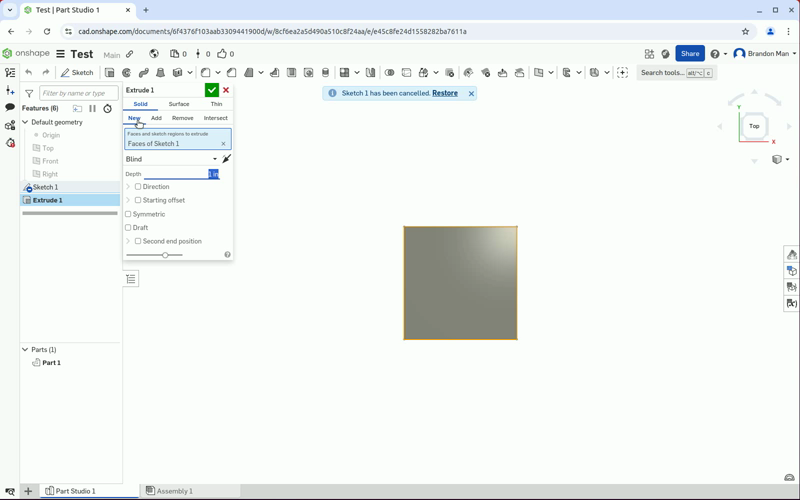
text(5.777)
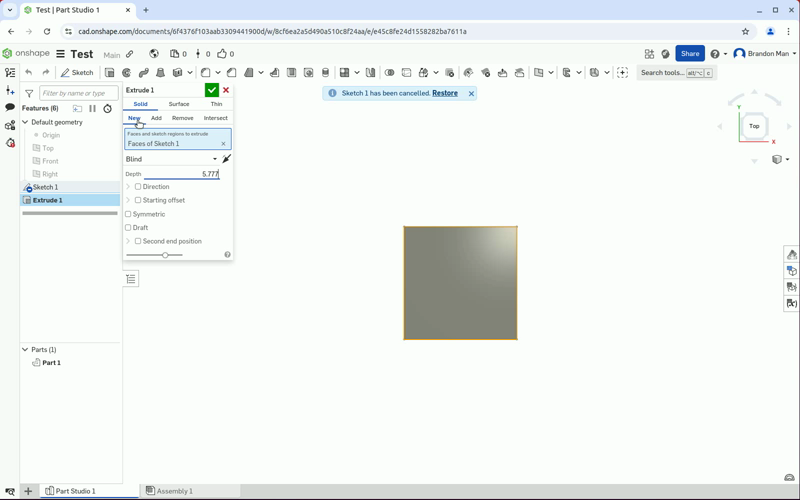
key(enter)
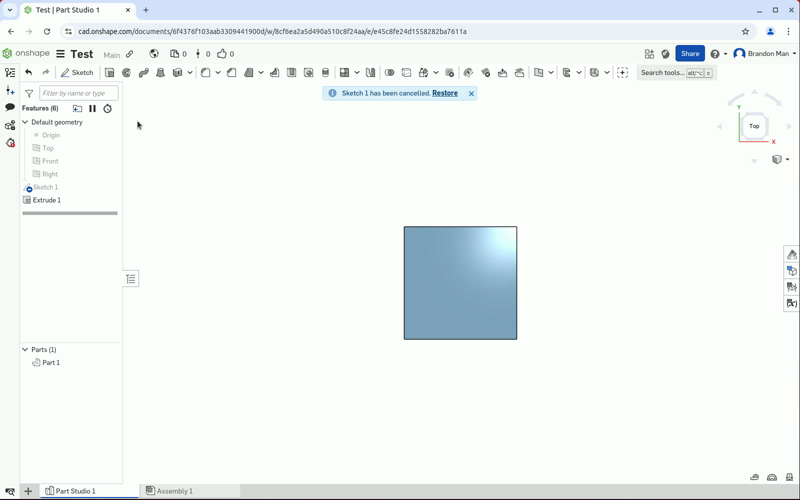
key(shift+h)
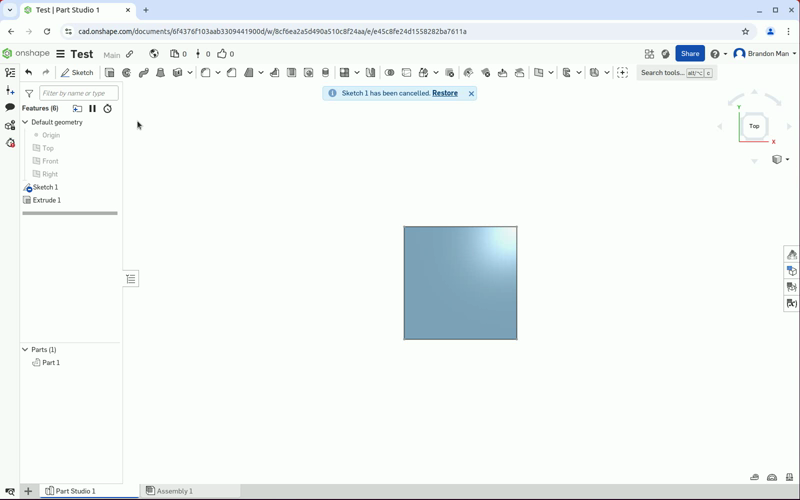
key(shift+h)
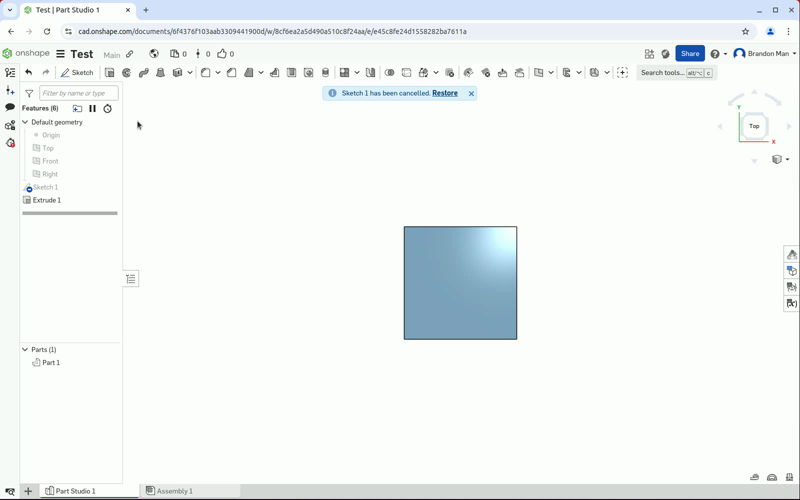
mouse_move(73, 189)
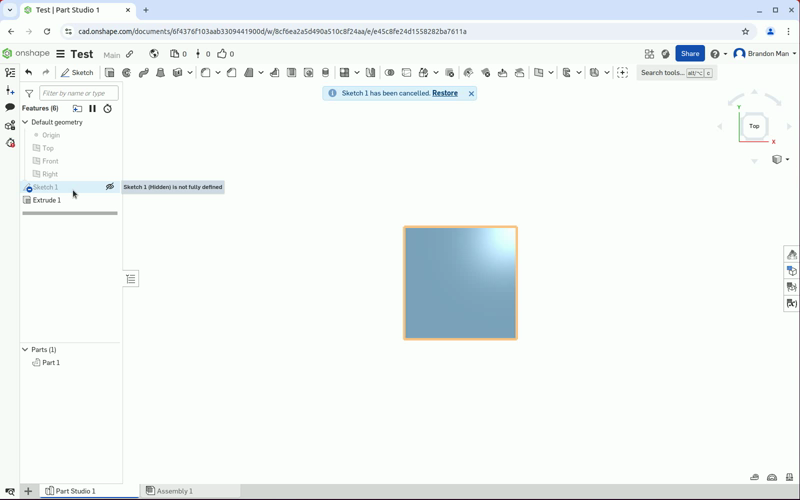
click(73, 189)
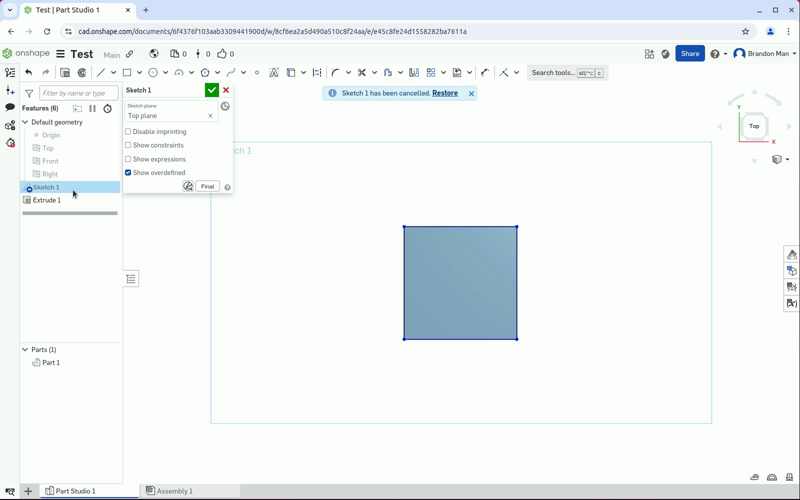
mouse_move(229, 92)
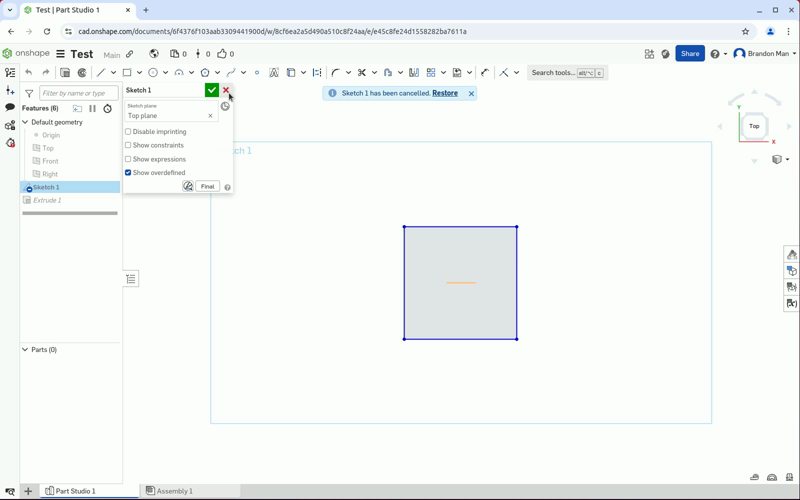
click(229, 92)
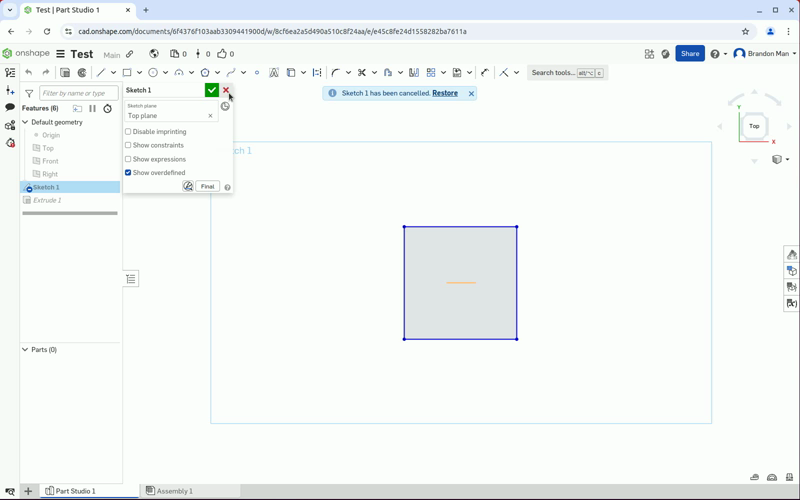
key(shift+s)
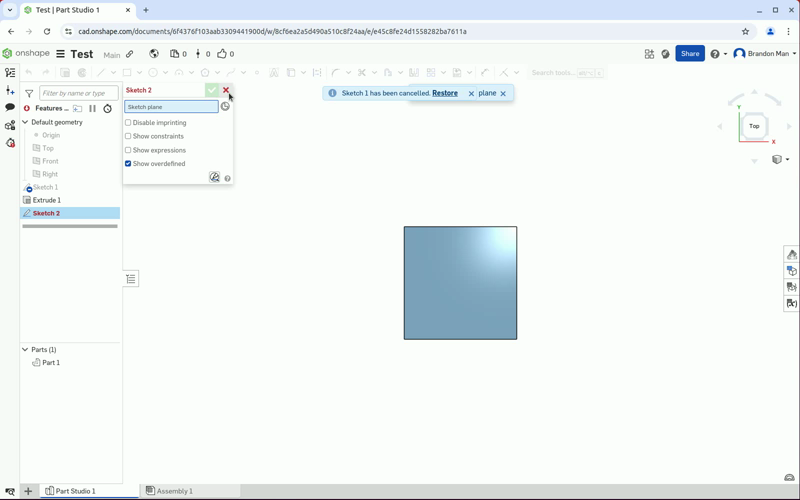
mouse_move(73, 150)
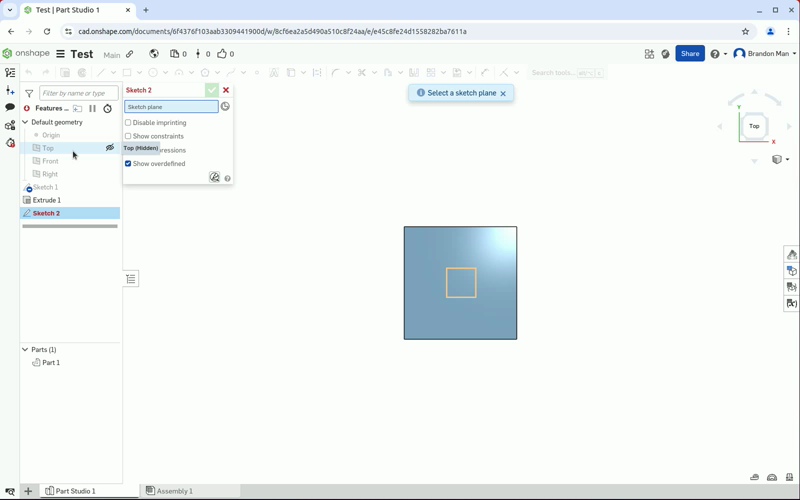
click(73, 150)
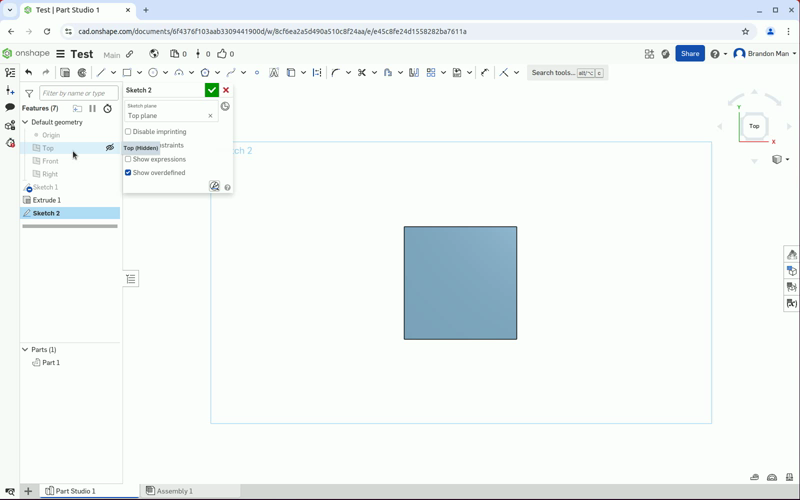
mouse_move(73, 352)
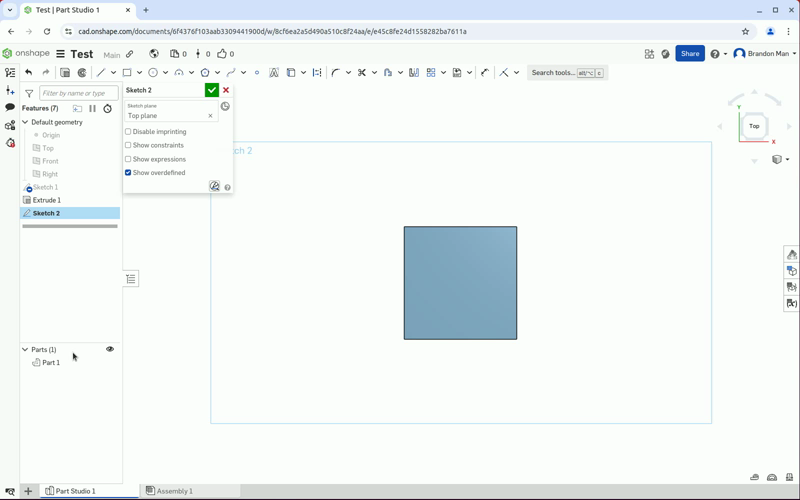
key(y)
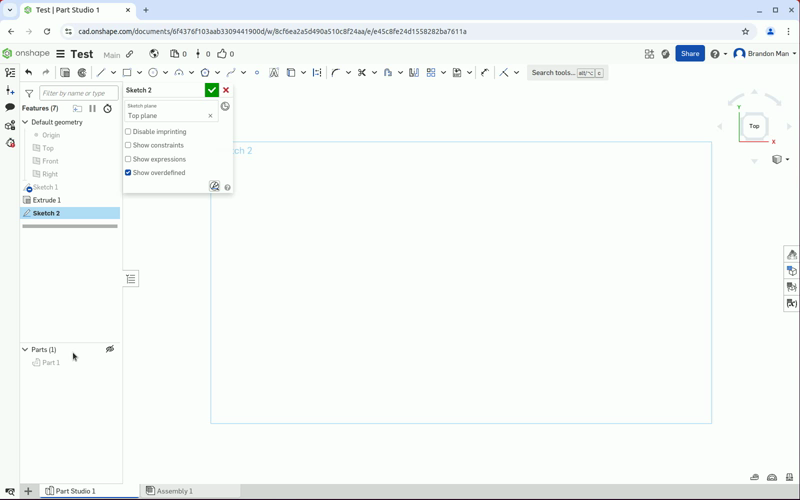
key(a)
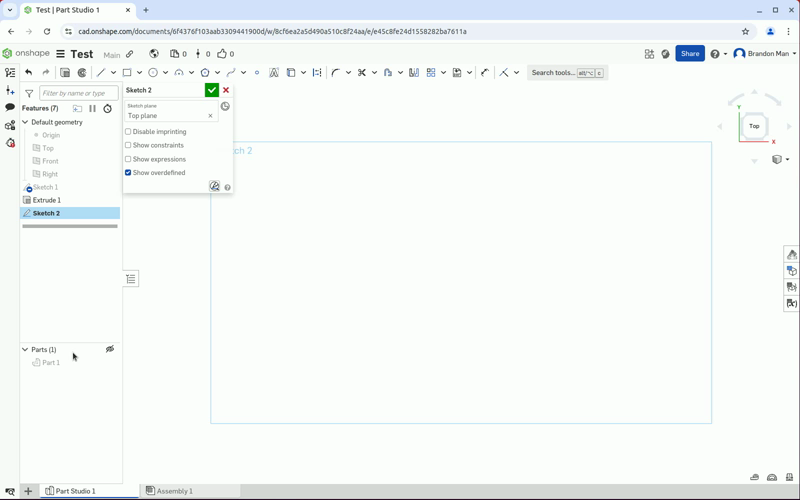
key_down(shift)
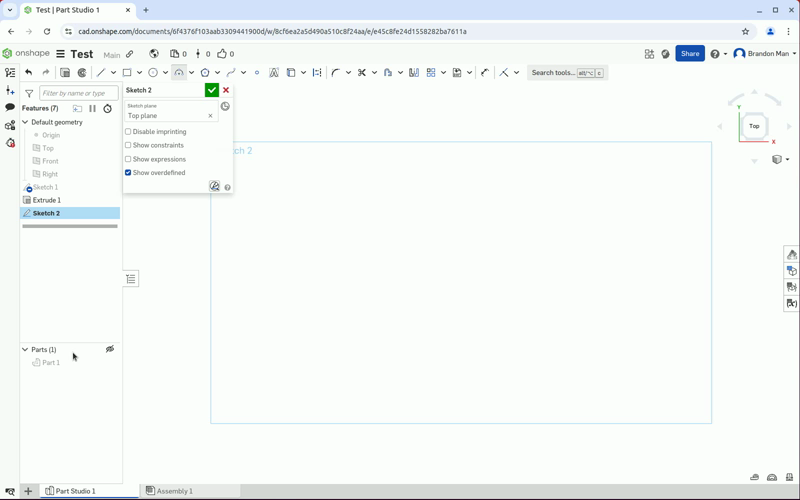
mouse_move(516, 339)
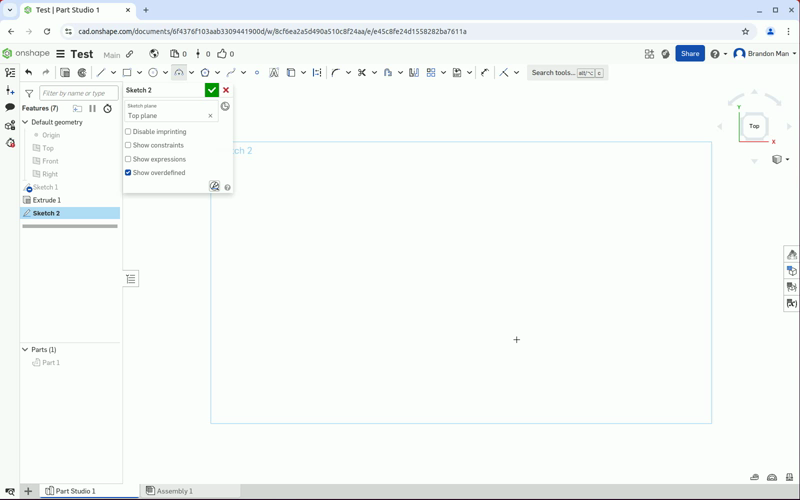
click(516, 339)
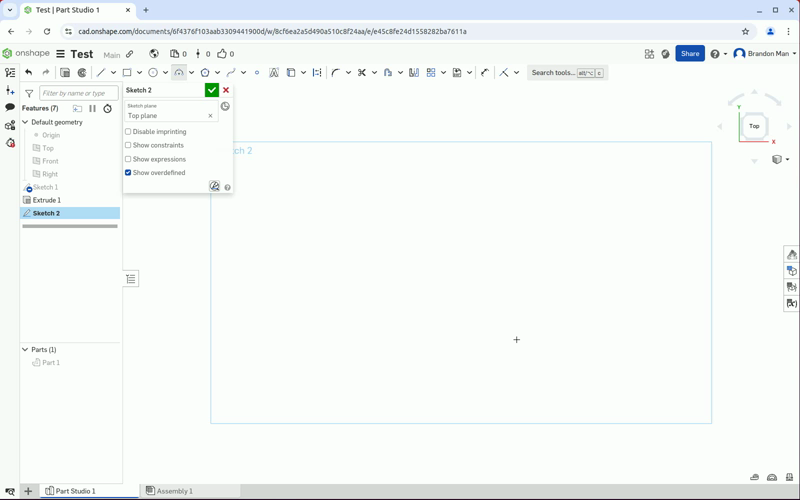
key_up(shift)
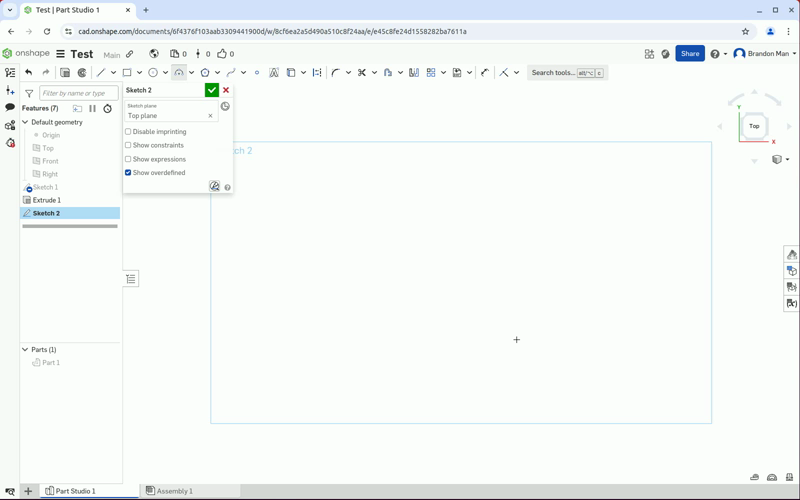
key_down(shift)
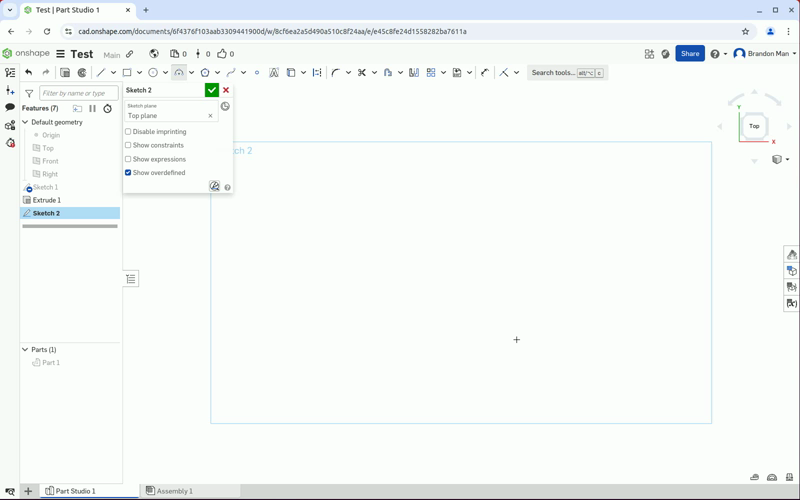
mouse_move(516, 226)
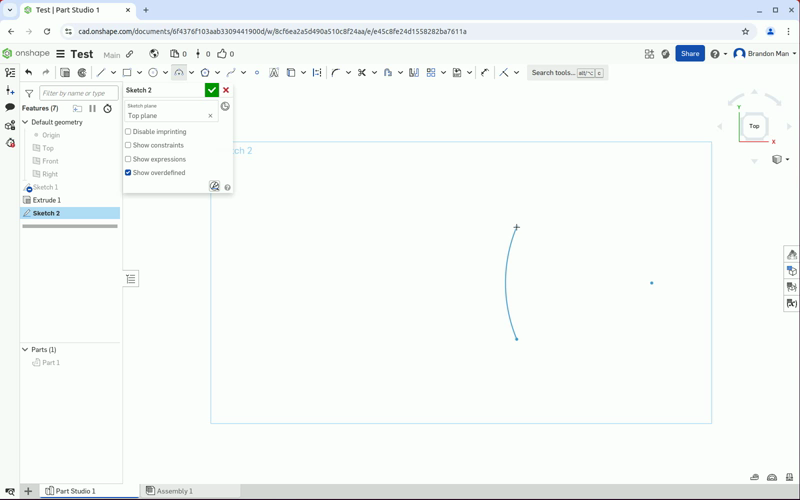
click(516, 226)
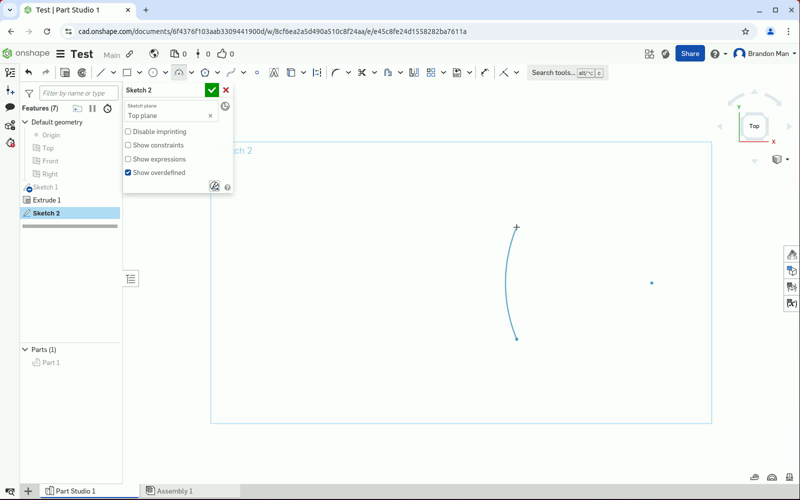
mouse_move(573, 282)
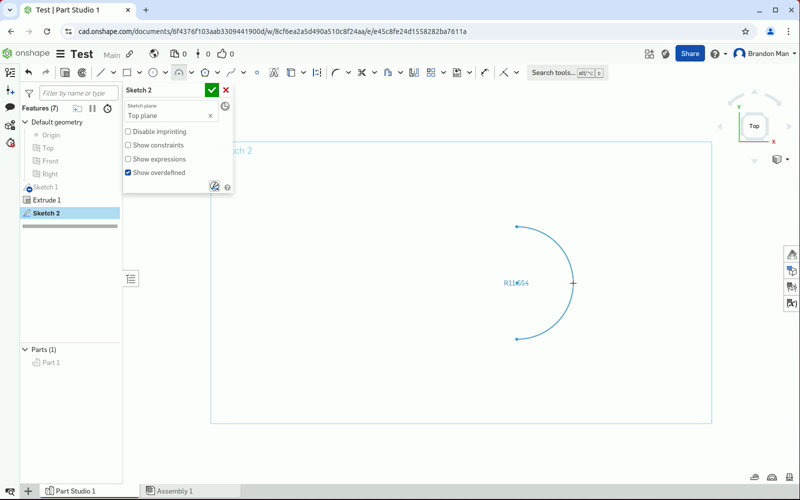
click(573, 282)
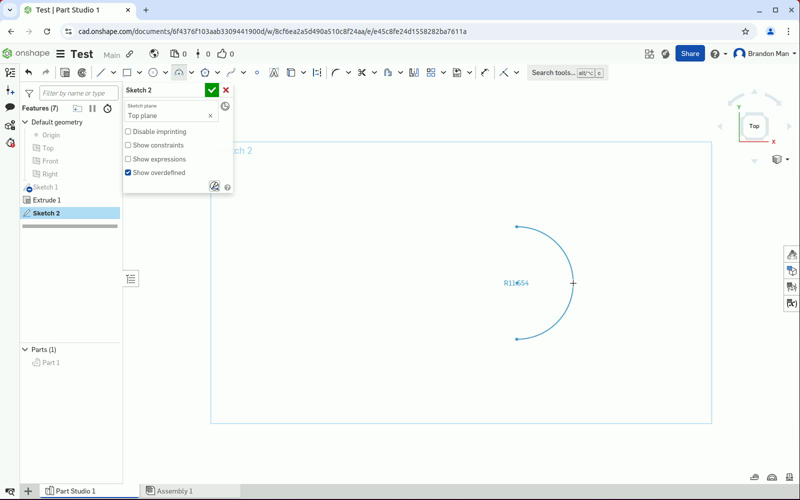
key_up(shift)
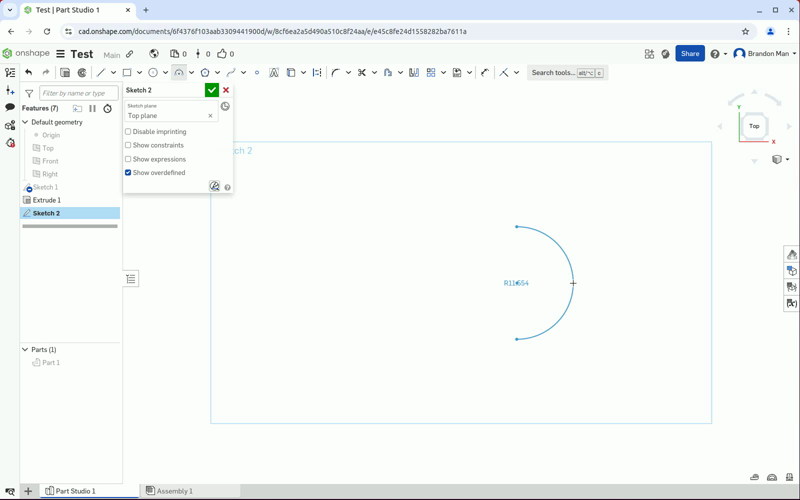
key(esc)
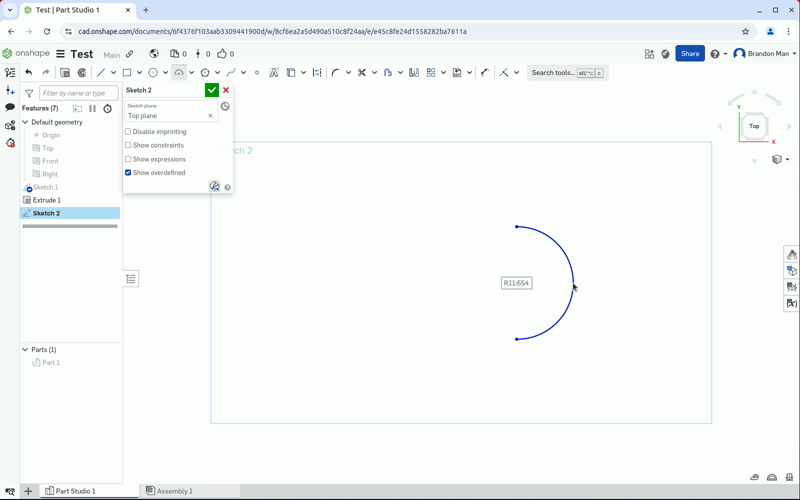
key(l)
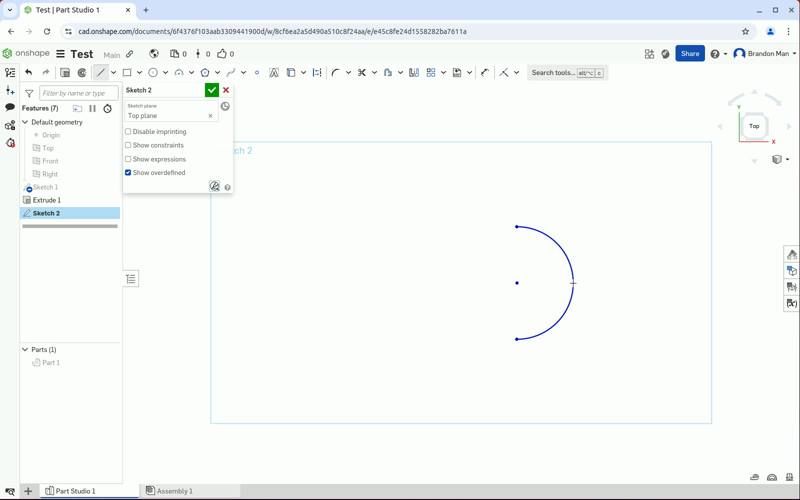
mouse_move(516, 226)
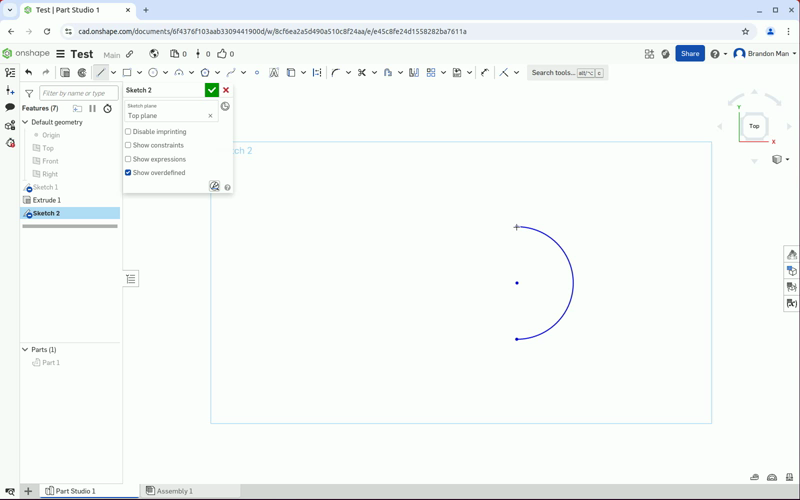
click(516, 226)
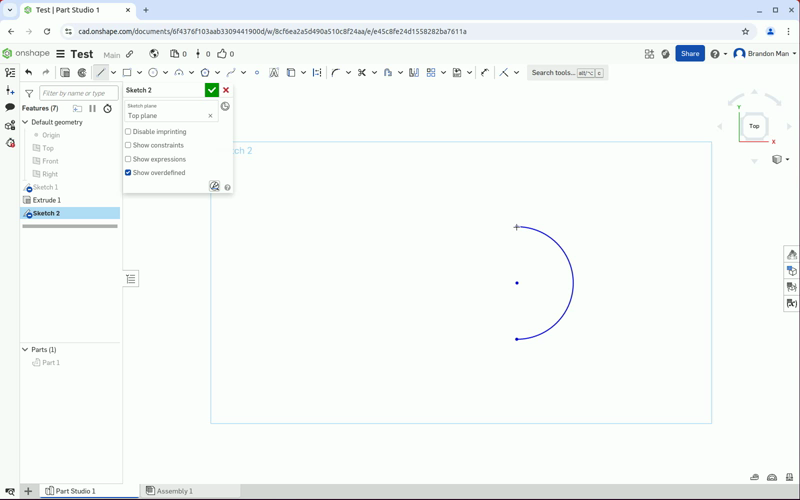
key_down(shift)
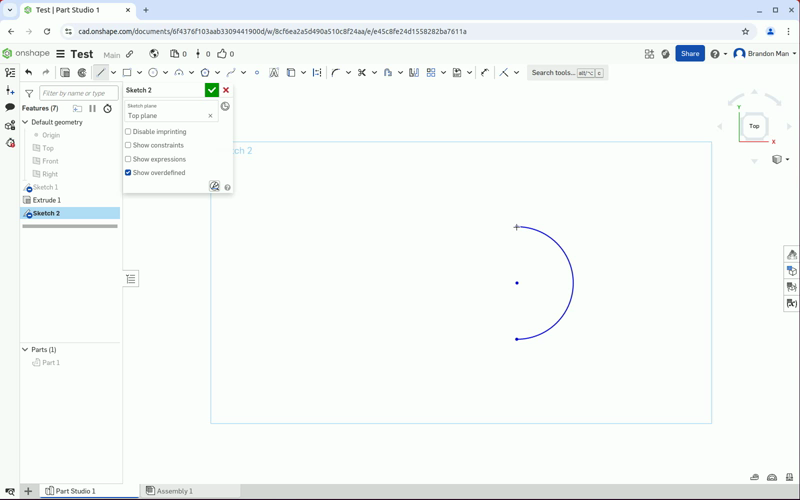
mouse_move(516, 339)
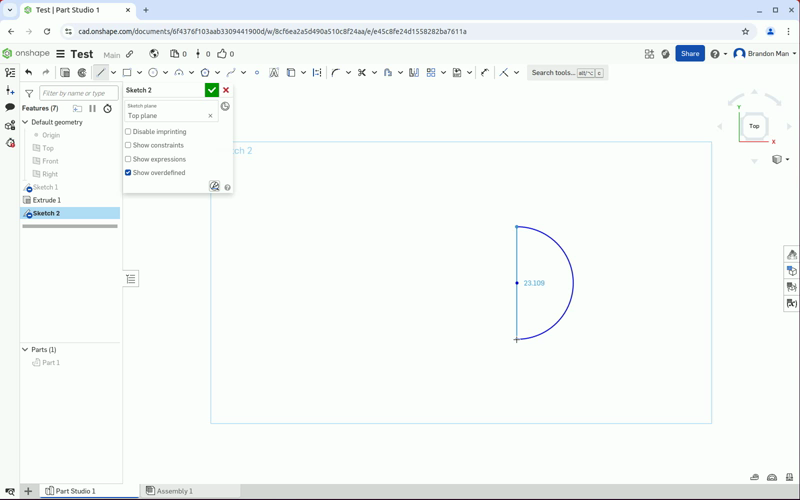
key_up(shift)
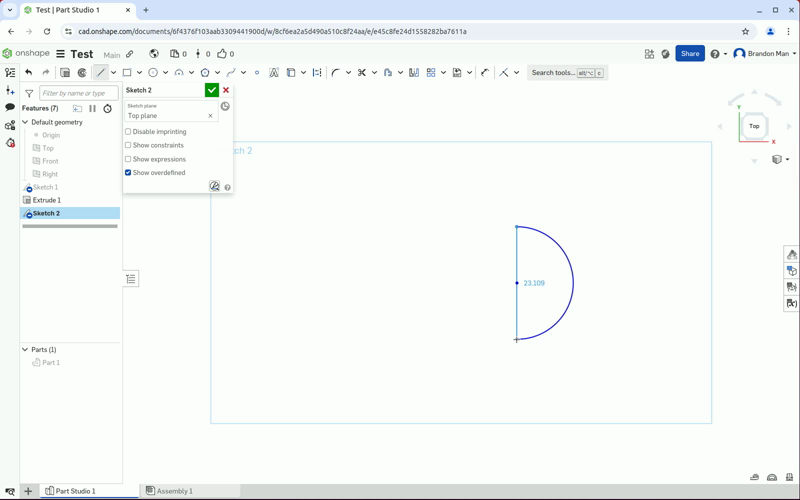
click(516, 339)
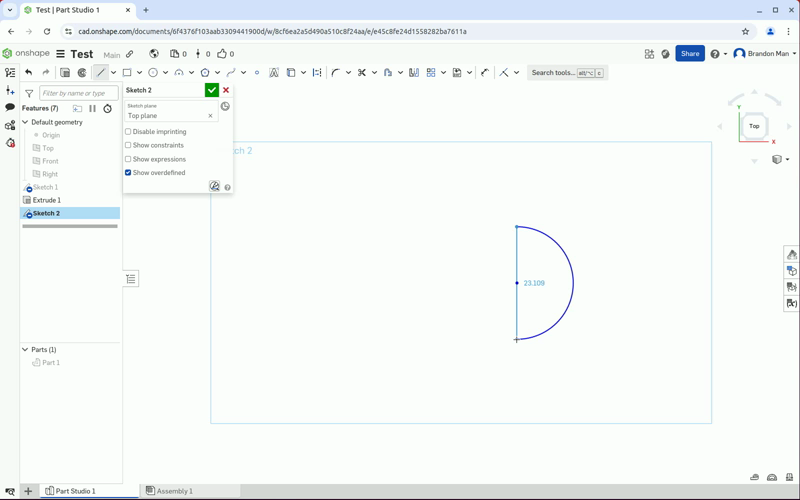
key(esc)
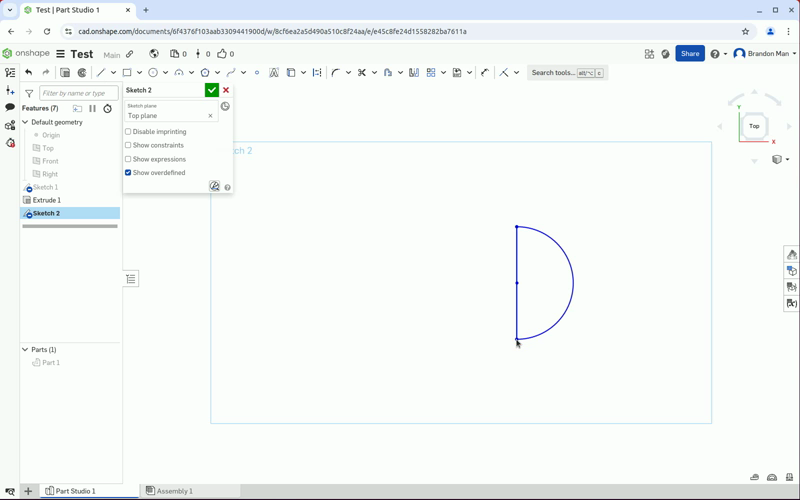
mouse_move(563, 270)
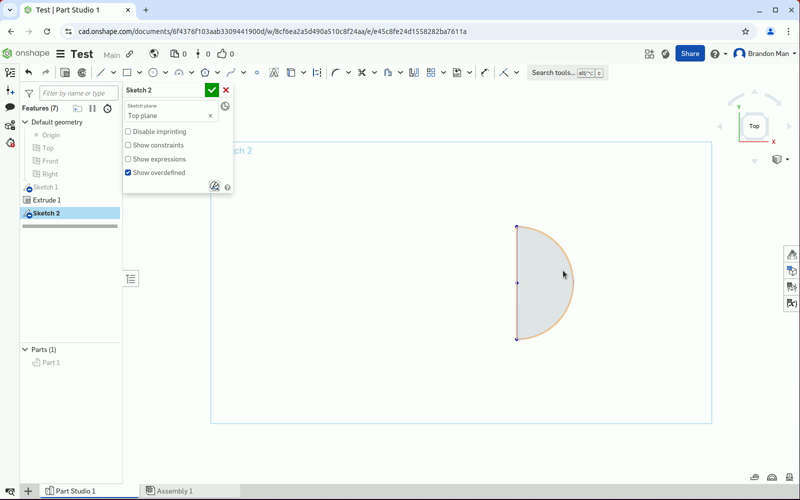
scroll(6)
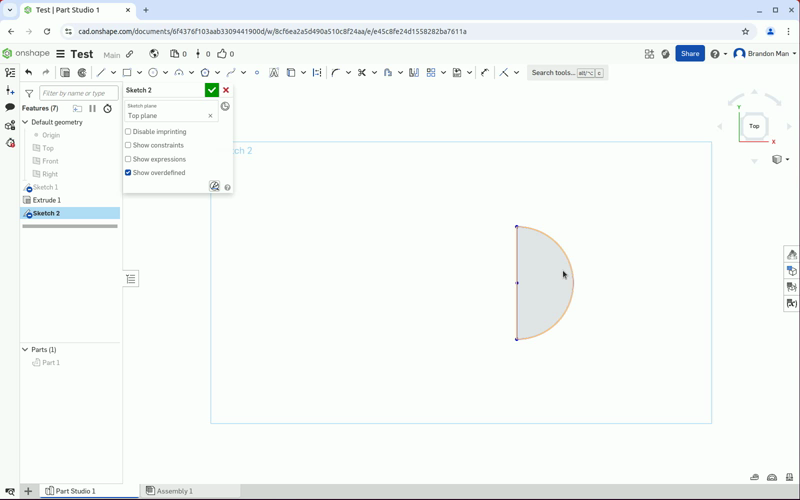
scroll(6)
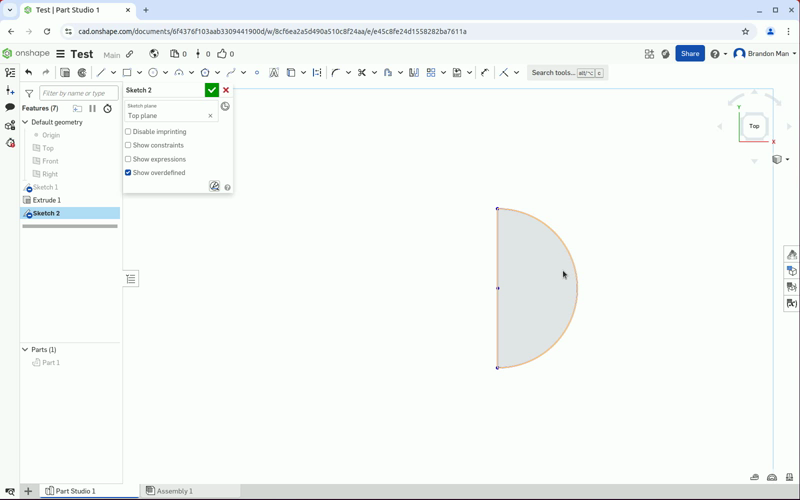
scroll(6)
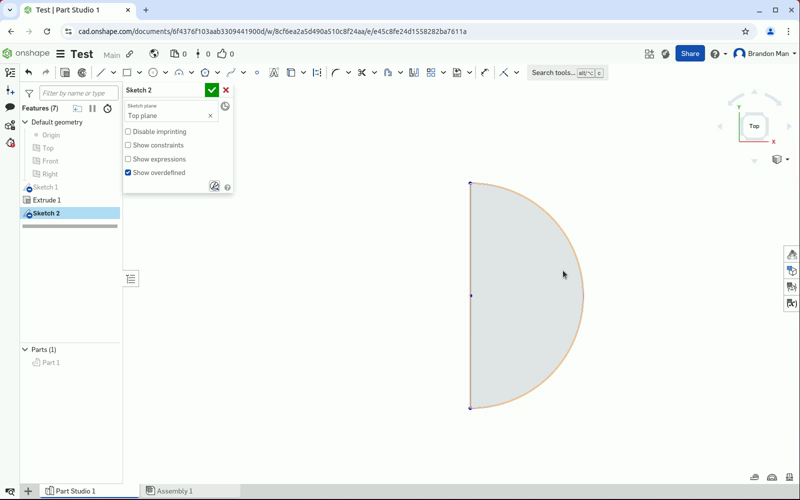
scroll(6)
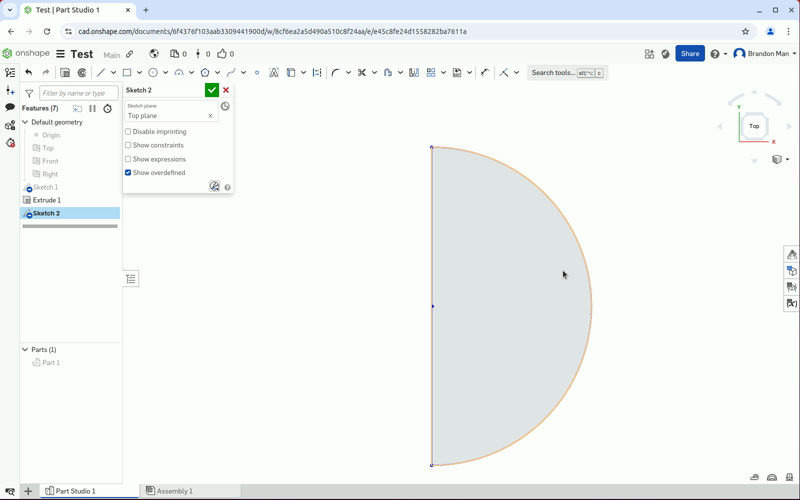
scroll(6)
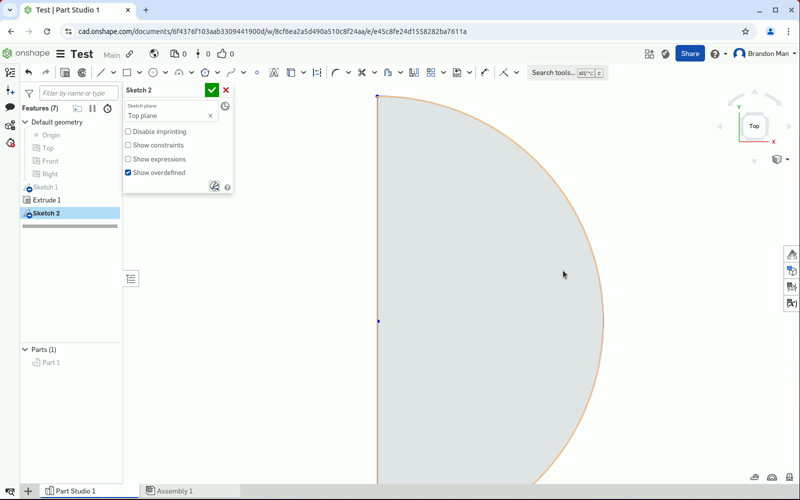
scroll(6)
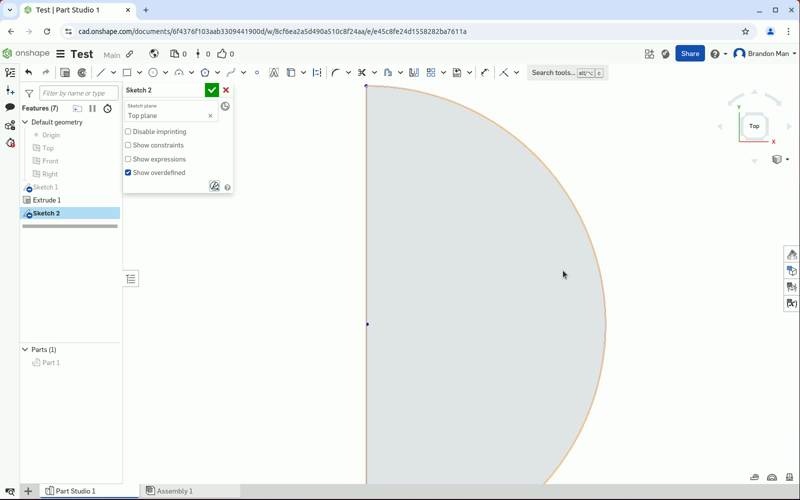
scroll(6)
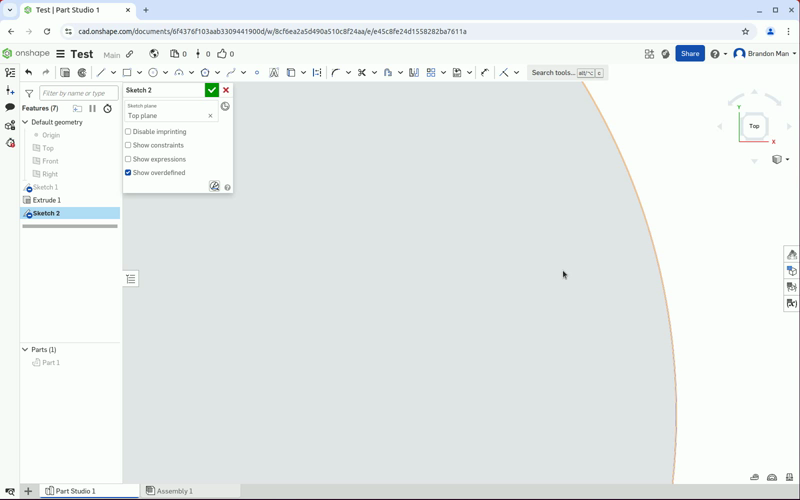
click(563, 270)
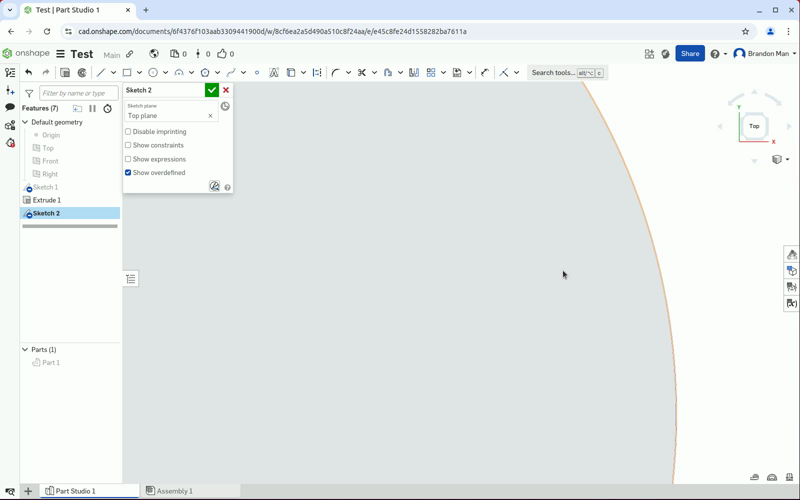
scroll(-6)
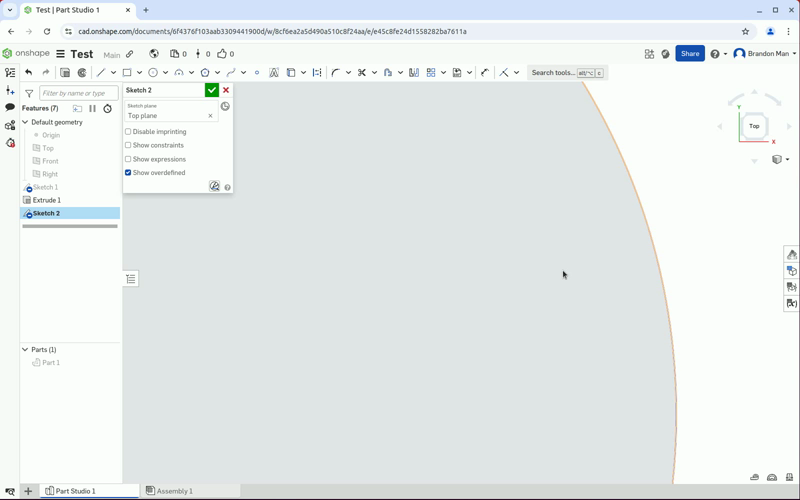
scroll(-6)
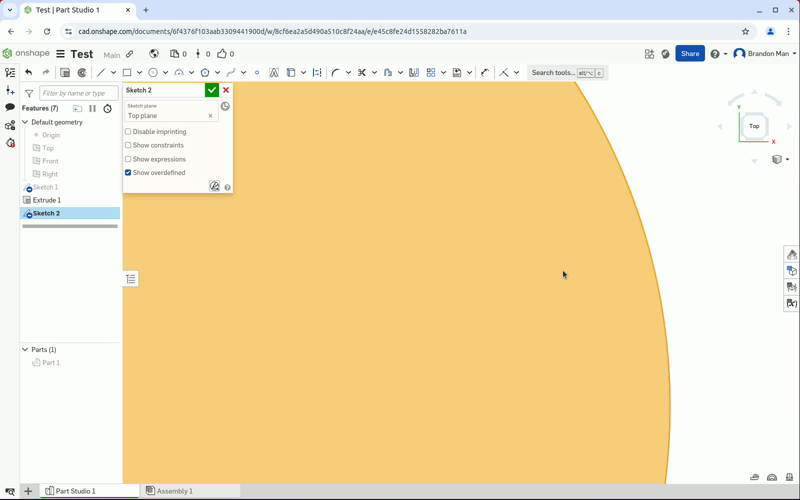
scroll(-6)
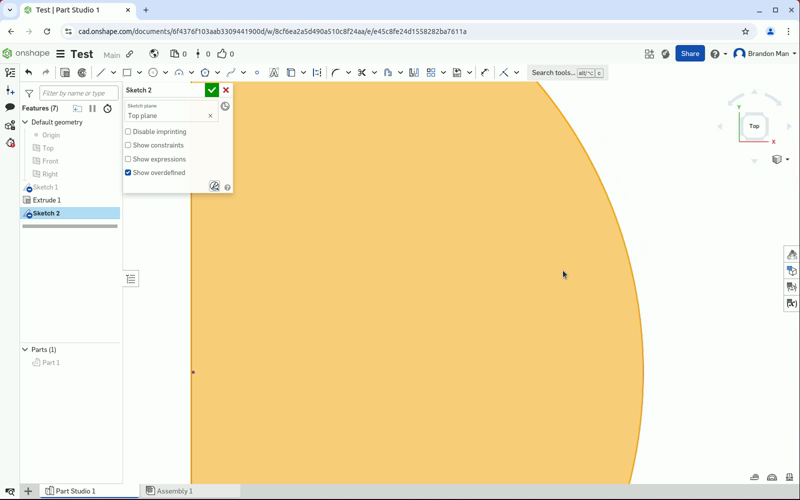
scroll(-6)
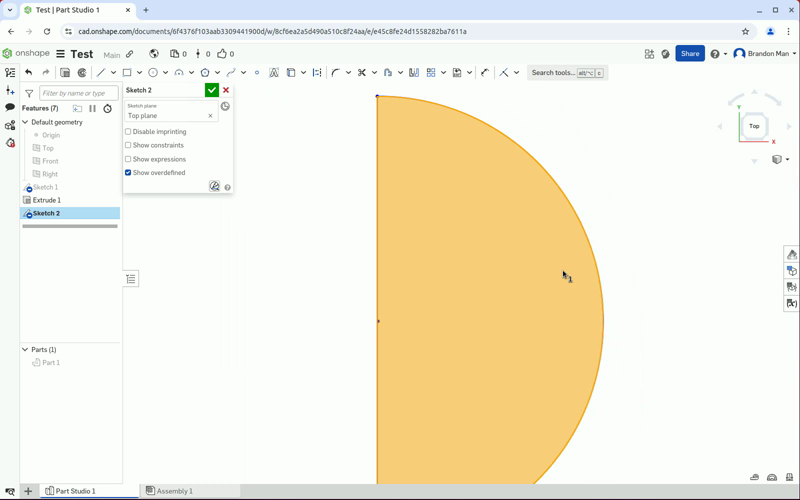
scroll(-6)
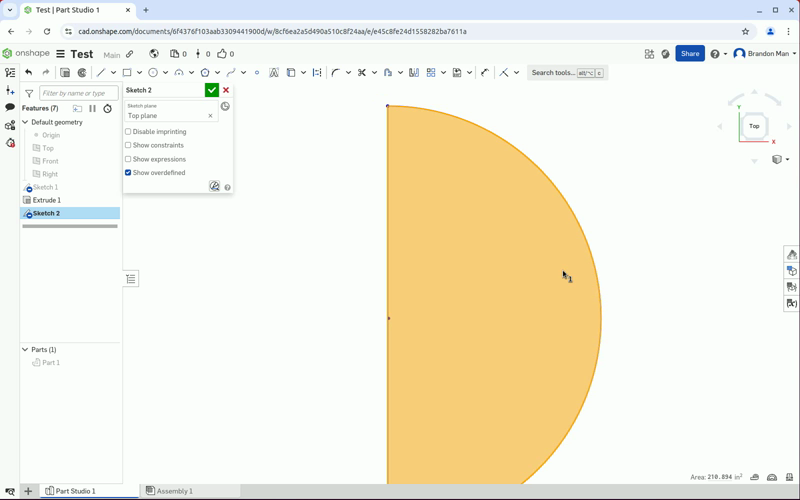
scroll(-6)
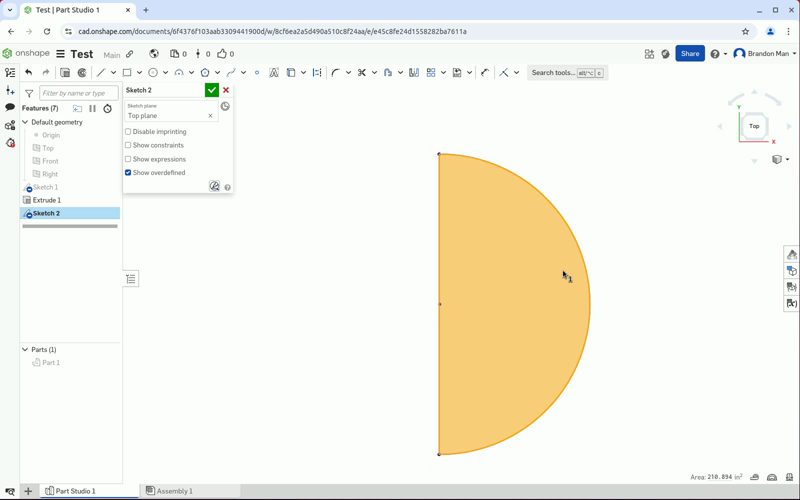
scroll(-6)
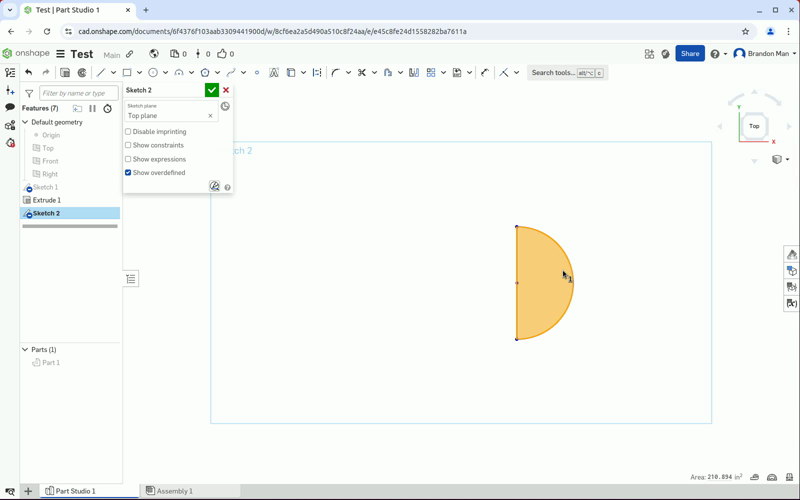
mouse_move(73, 352)
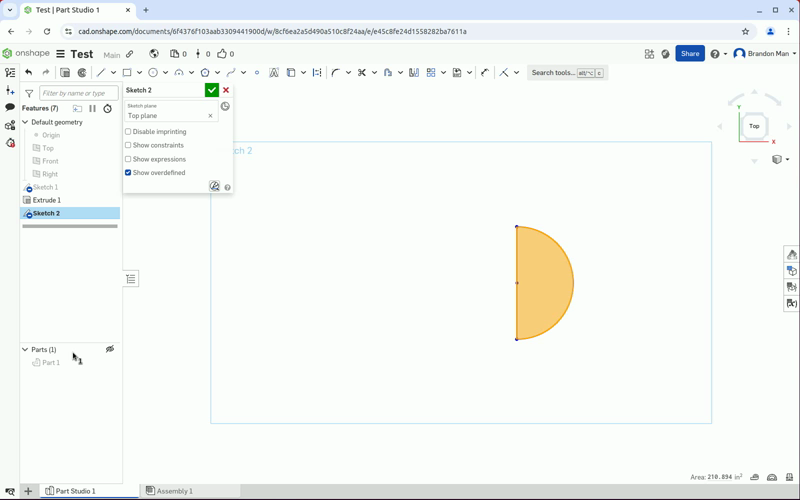
key(shift+y)
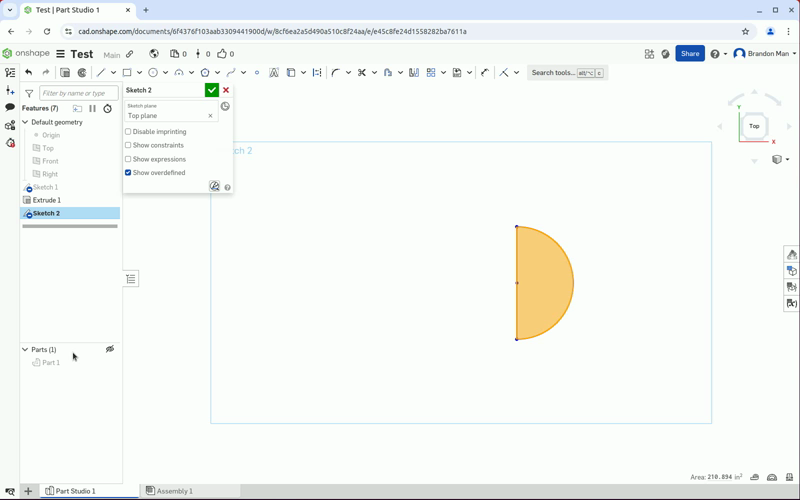
key(shift+e)
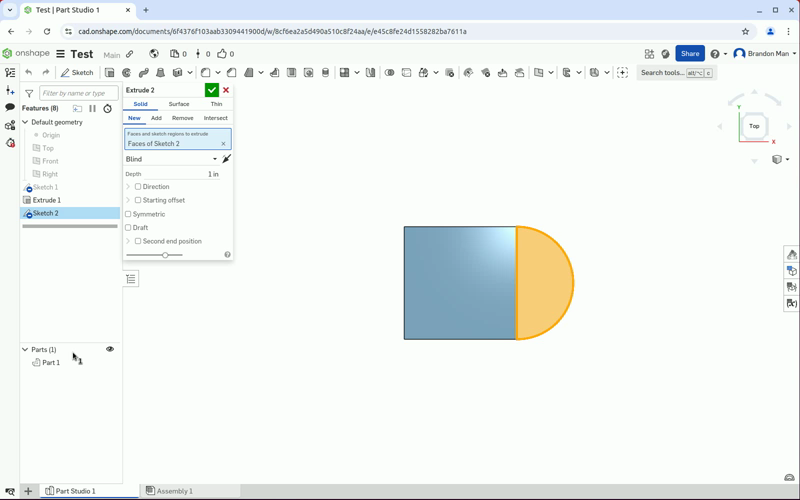
mouse_move(143, 106)
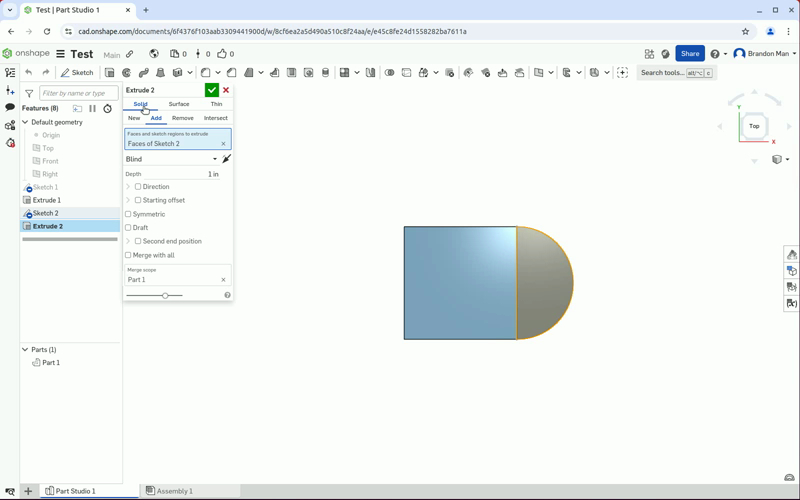
click(143, 106)
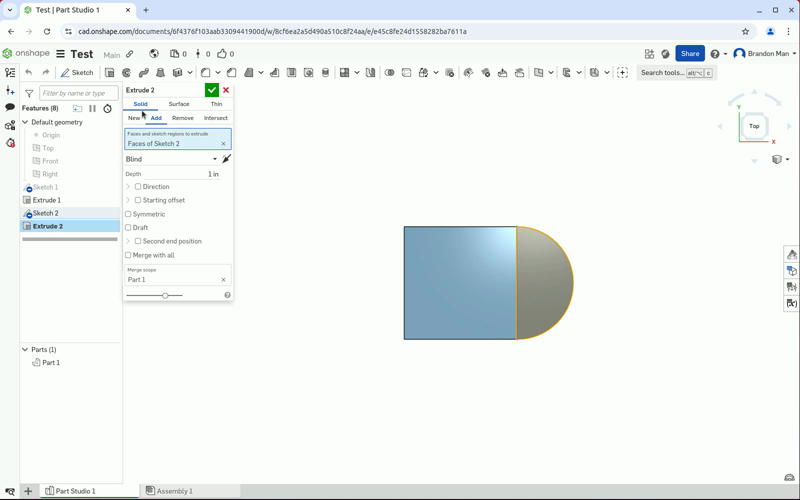
mouse_move(137, 120)
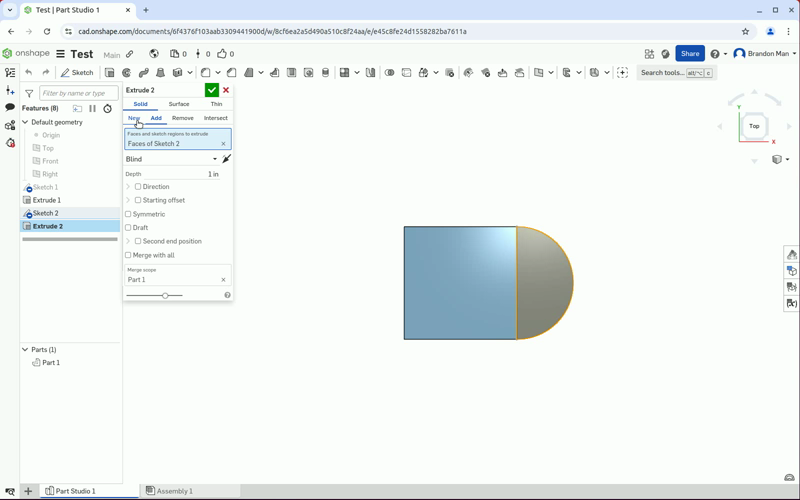
click(137, 120)
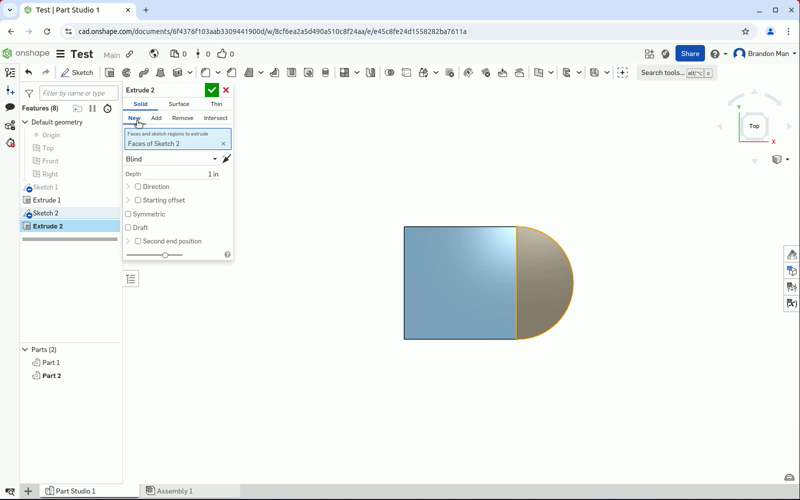
key(tab, 4)
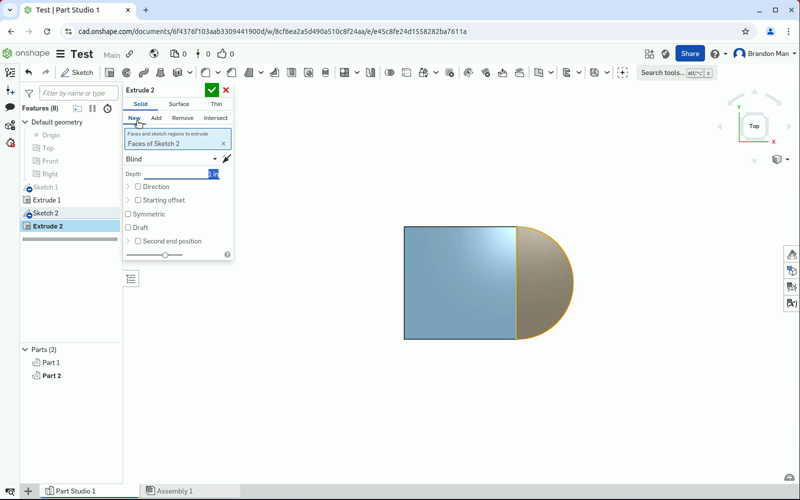
text(5.777)
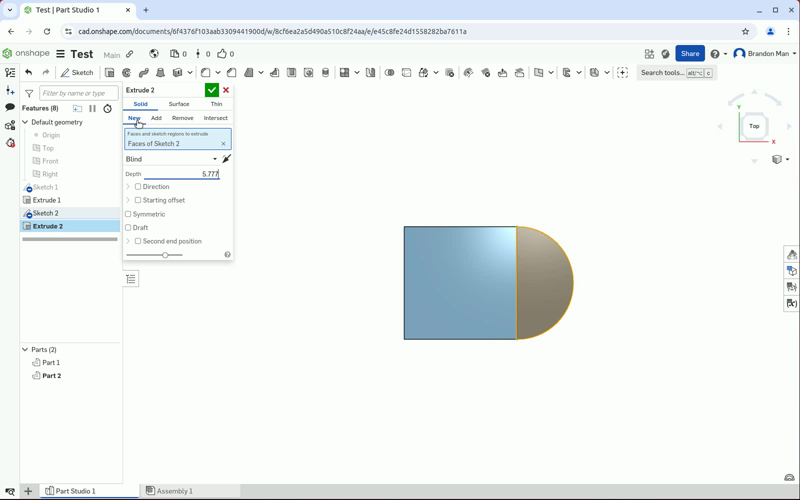
key(enter)
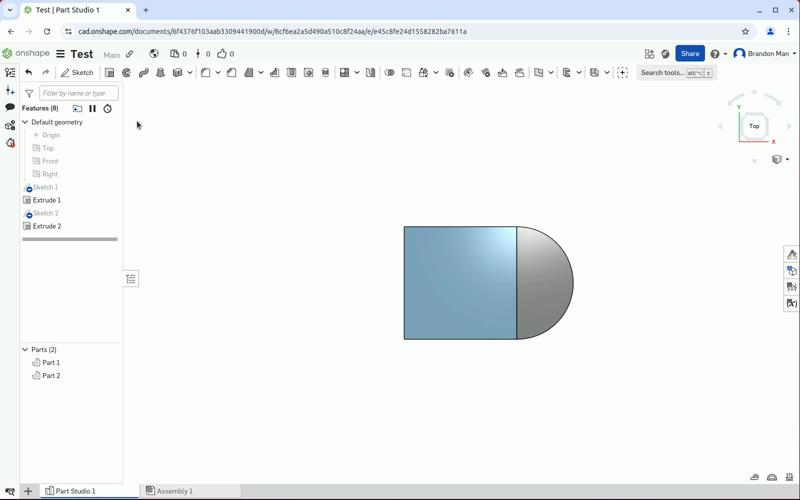
key(shift+h)
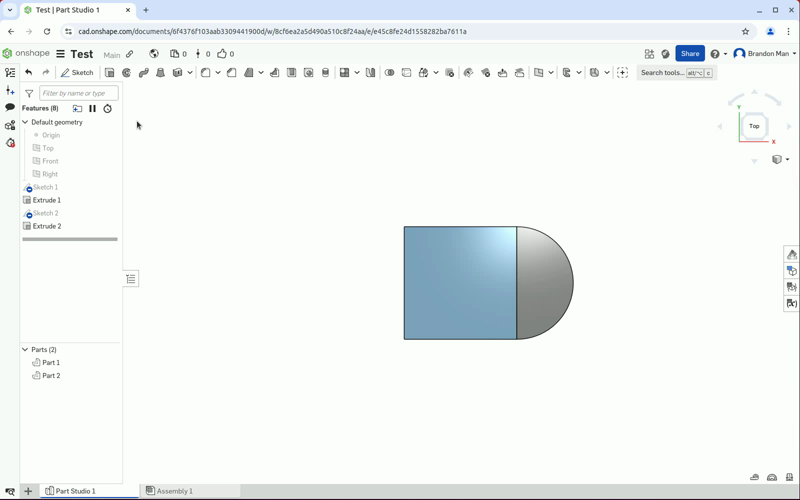
key(shift+h)
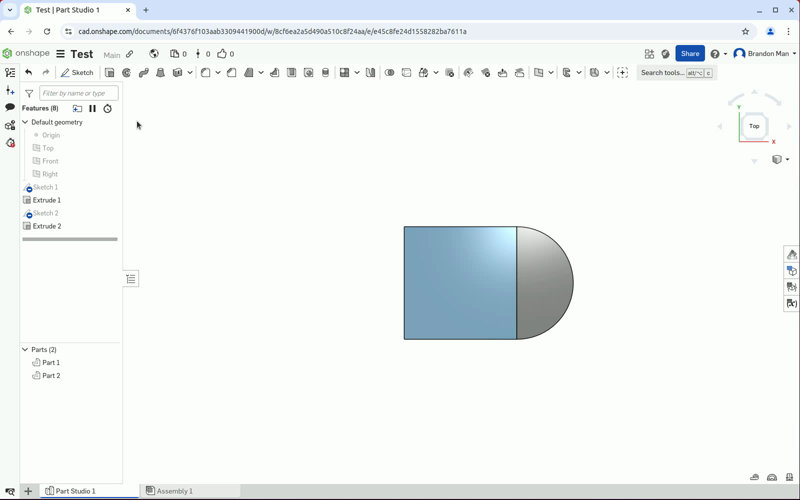
mouse_move(73, 189)
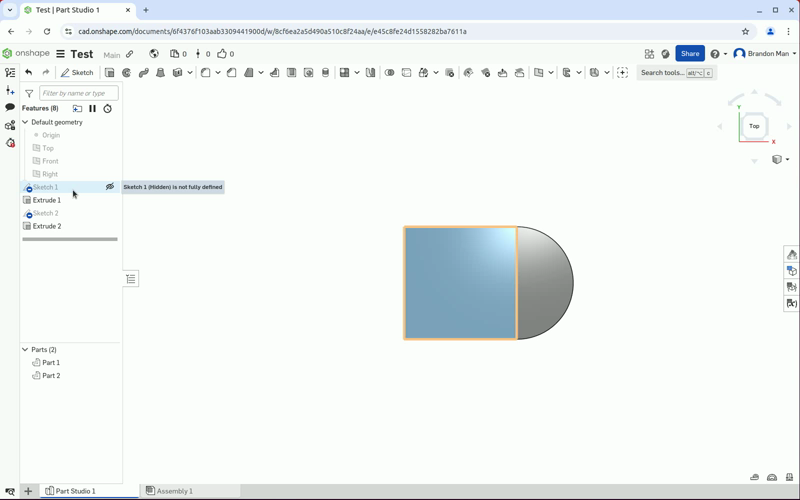
click(73, 189)
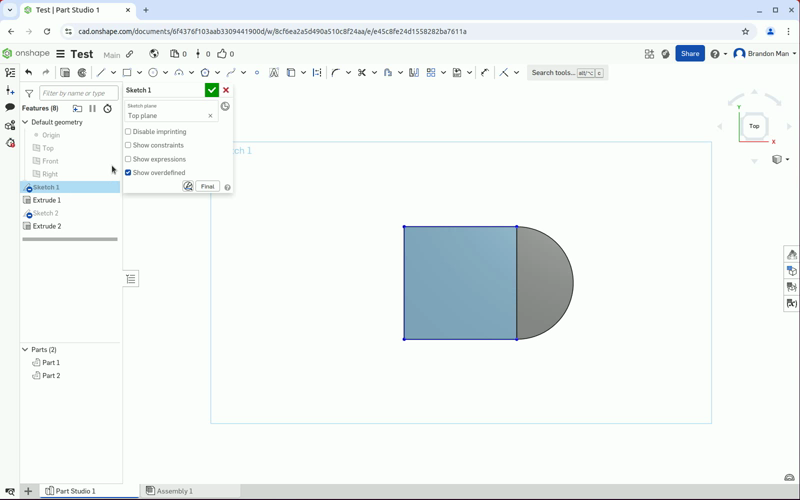
mouse_move(229, 92)
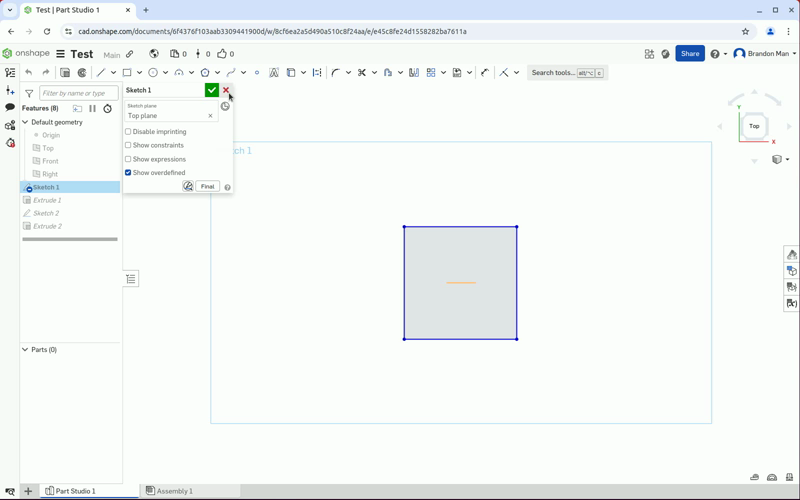
click(229, 92)
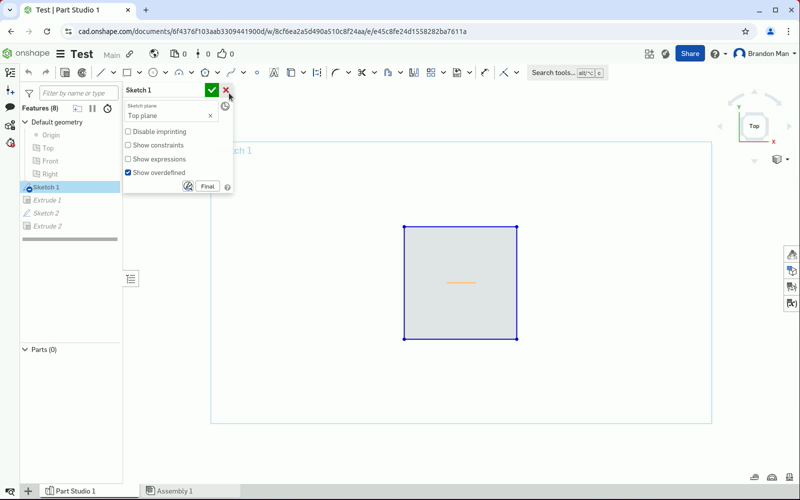
key(shift+s)
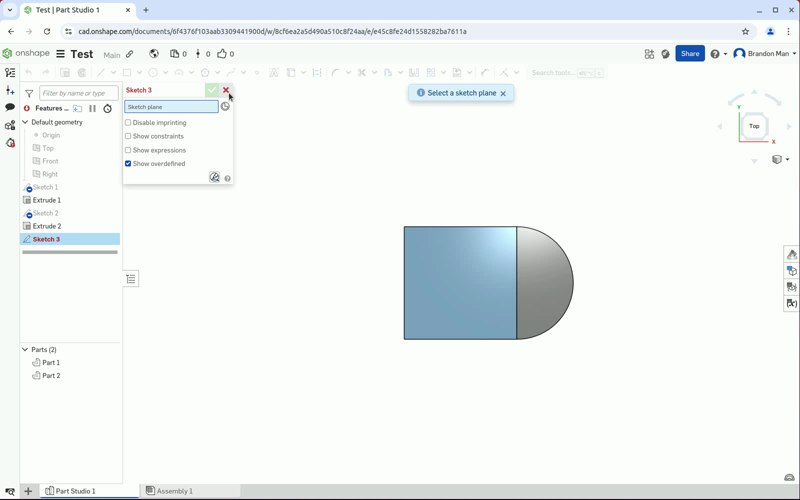
mouse_move(73, 150)
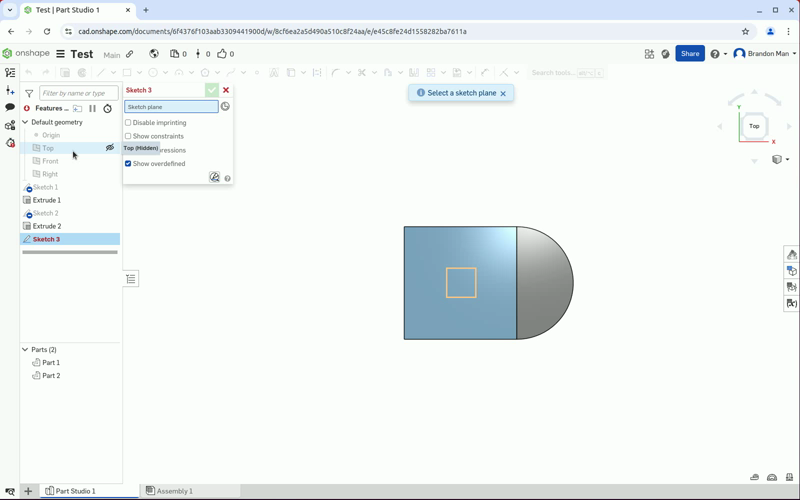
click(73, 150)
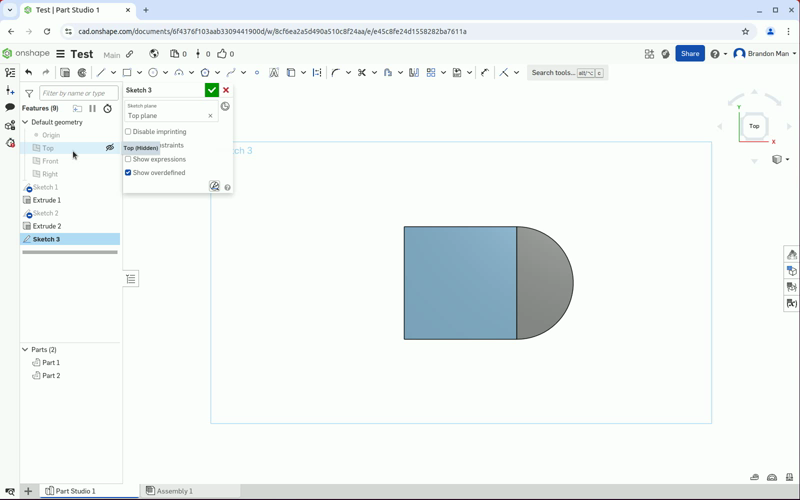
mouse_move(73, 352)
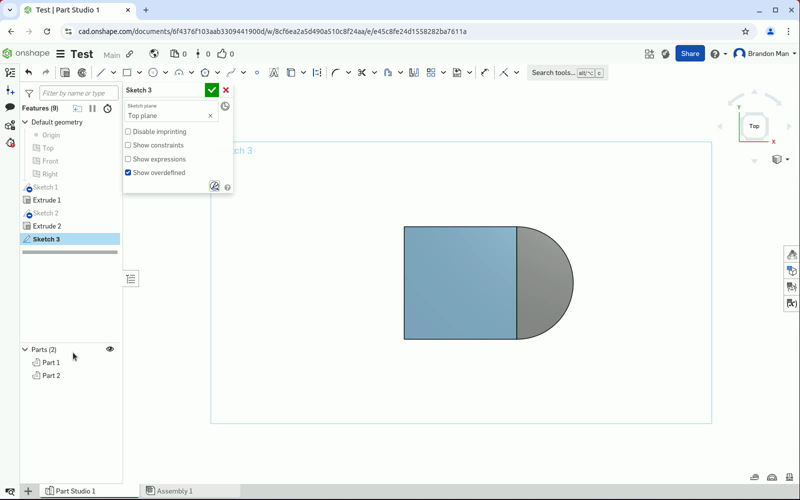
key(y)
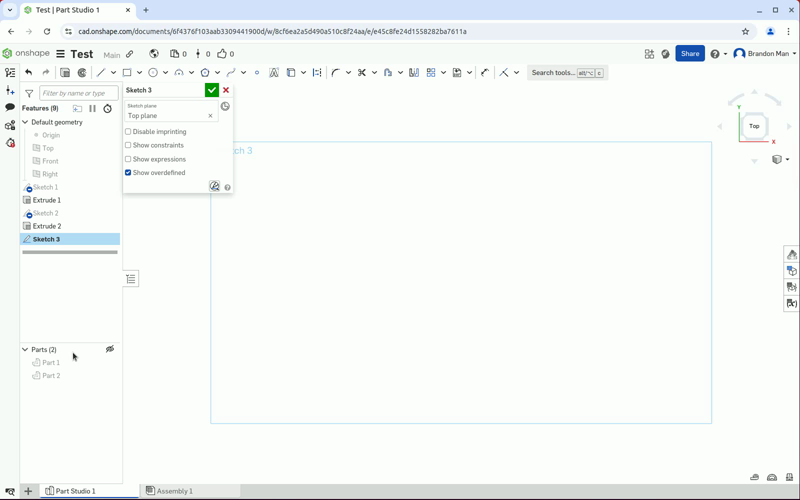
key(l)
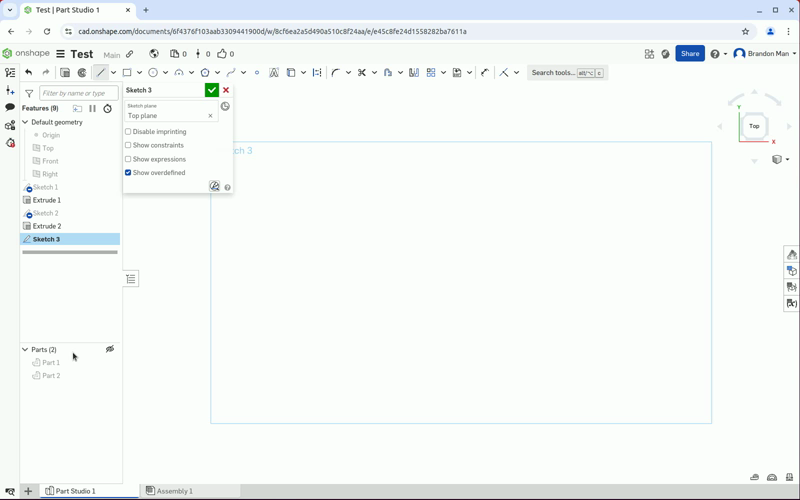
key_down(shift)
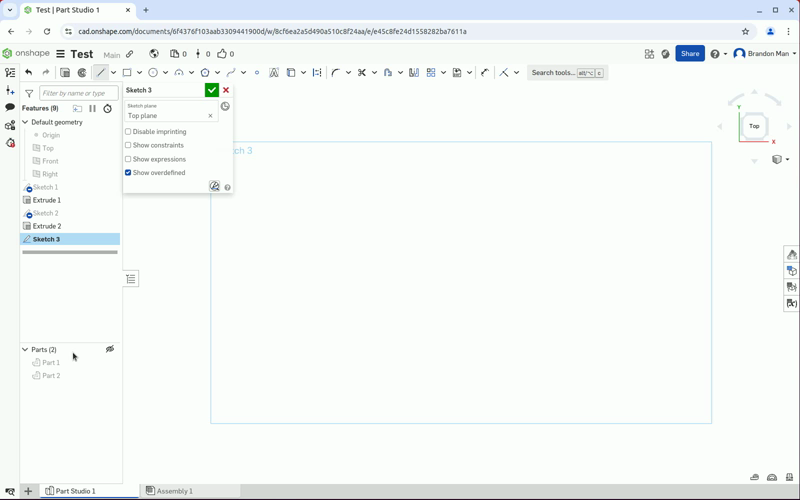
mouse_move(516, 314)
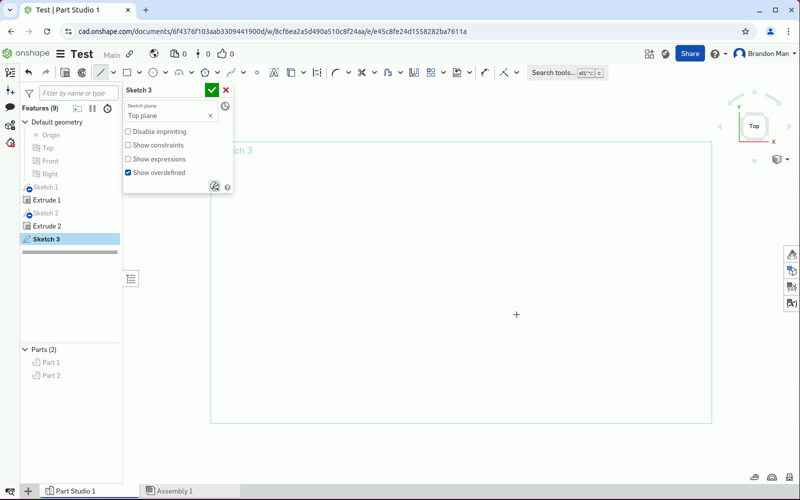
click(516, 314)
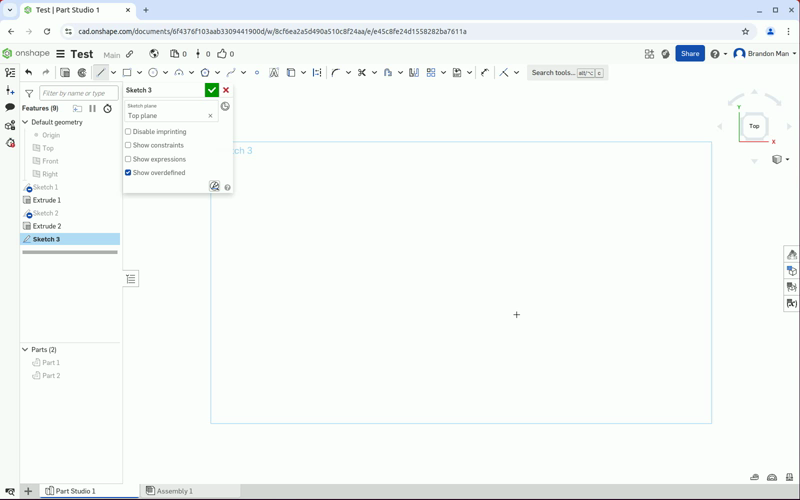
key_up(shift)
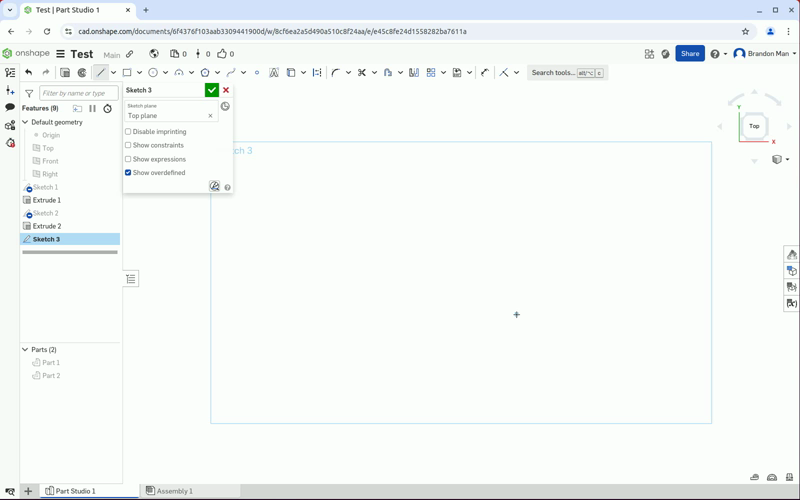
key_down(shift)
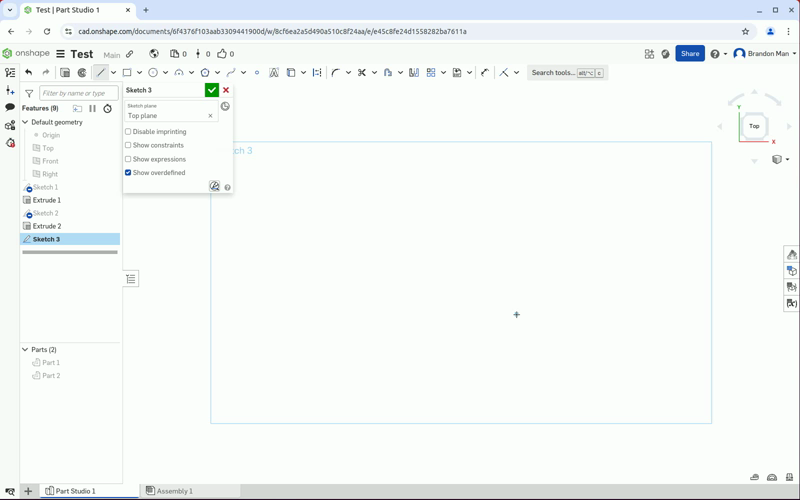
mouse_move(516, 251)
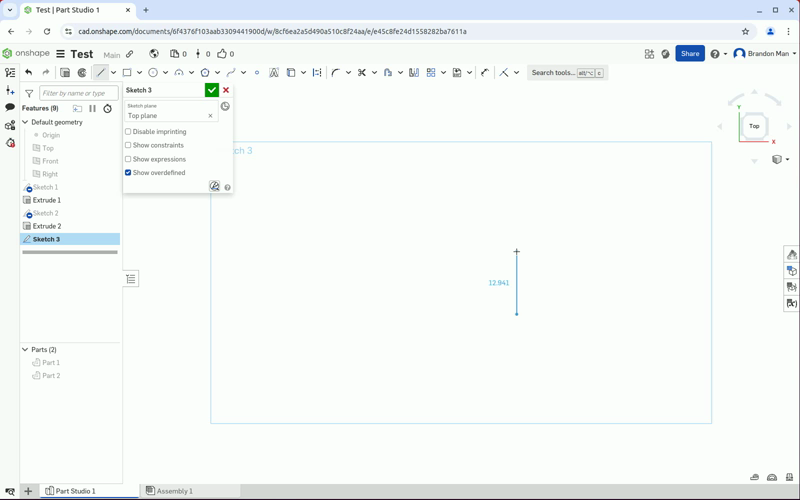
click(516, 251)
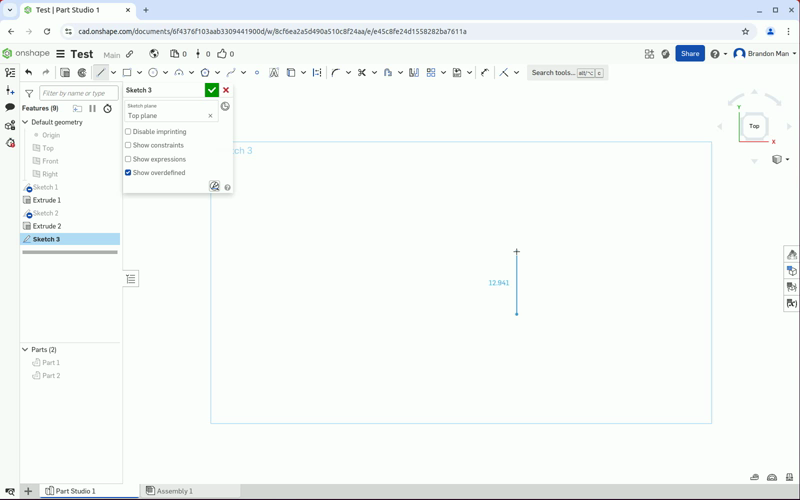
key_up(shift)
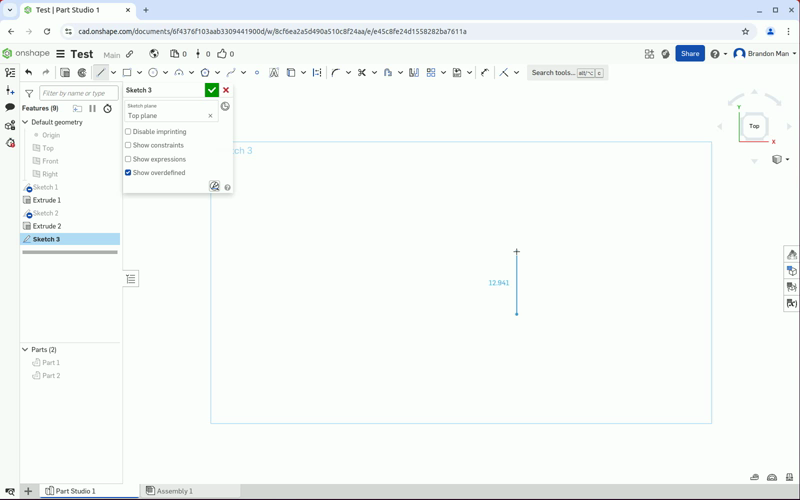
key(esc)
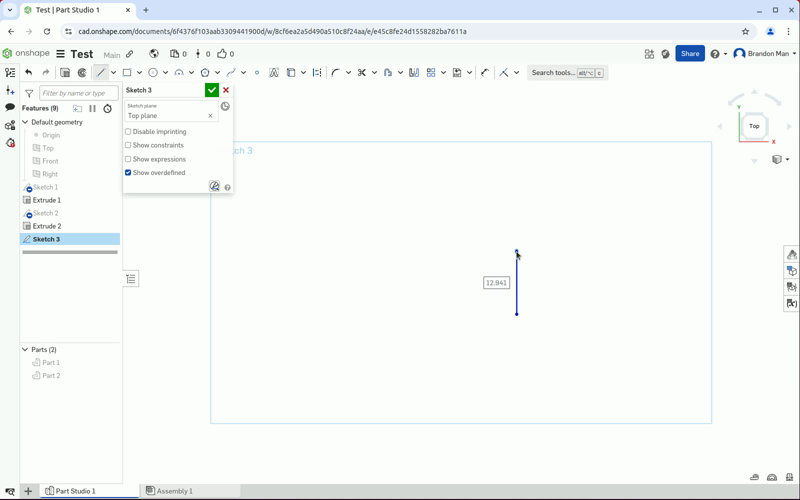
key(a)
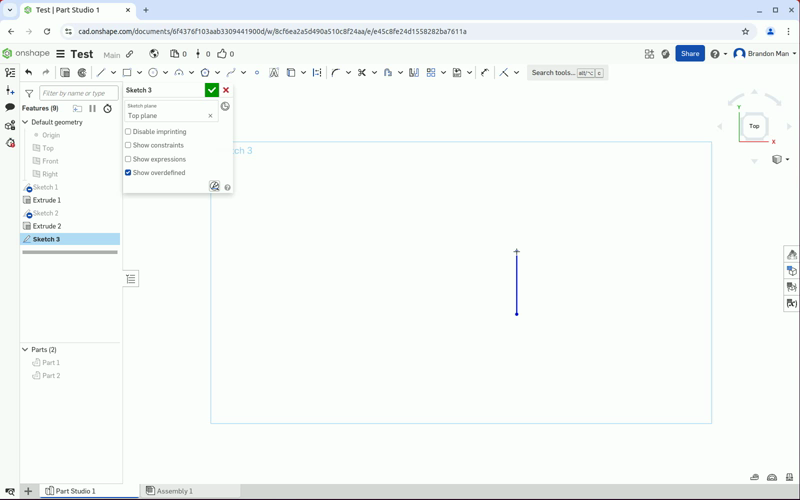
mouse_move(516, 251)
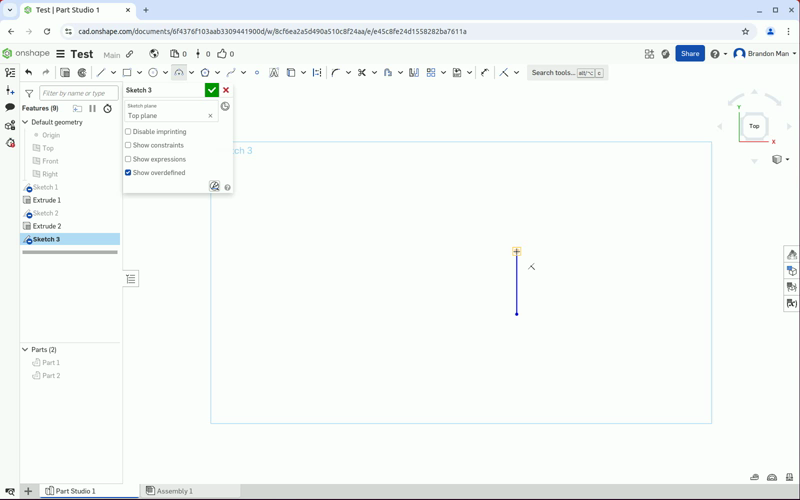
click(516, 251)
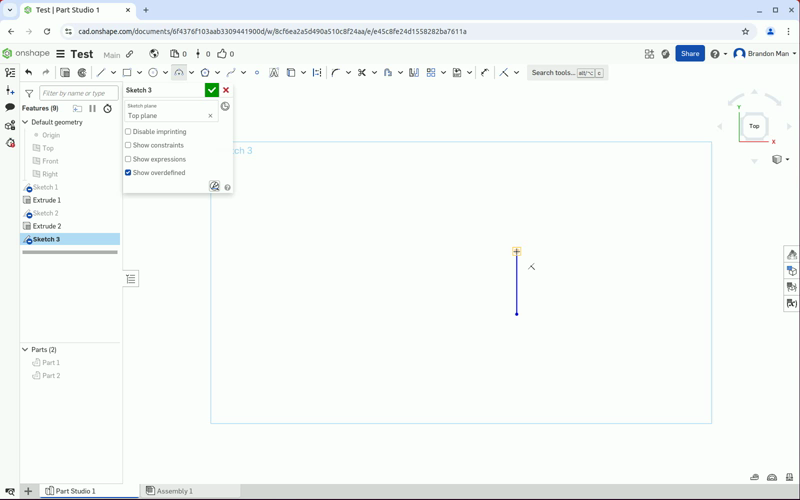
mouse_move(516, 314)
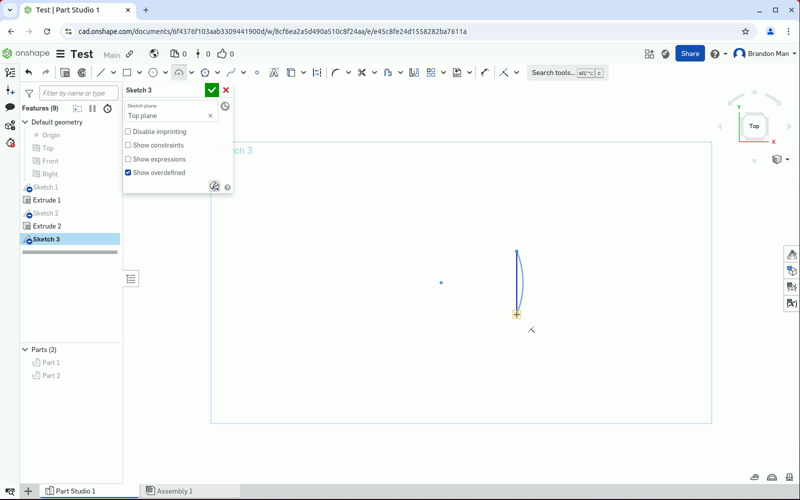
click(516, 314)
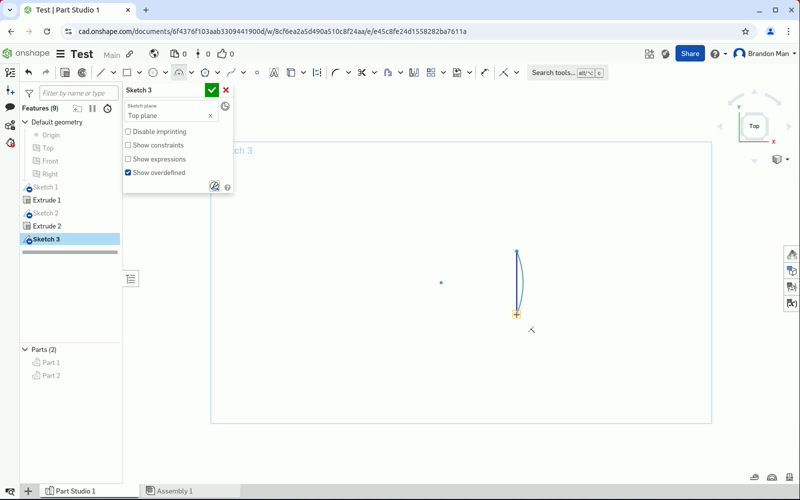
key_down(shift)
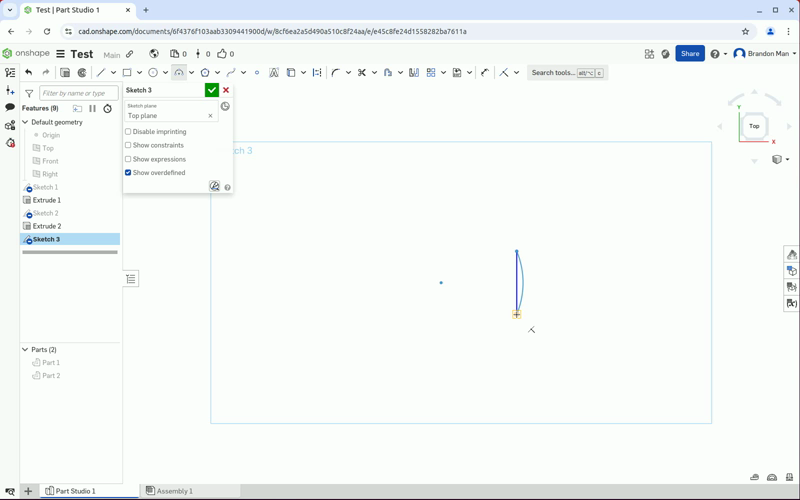
mouse_move(460, 282)
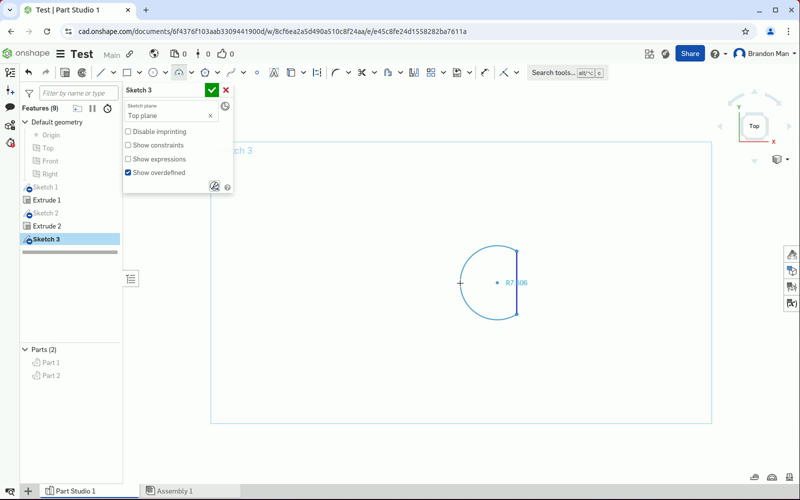
click(460, 282)
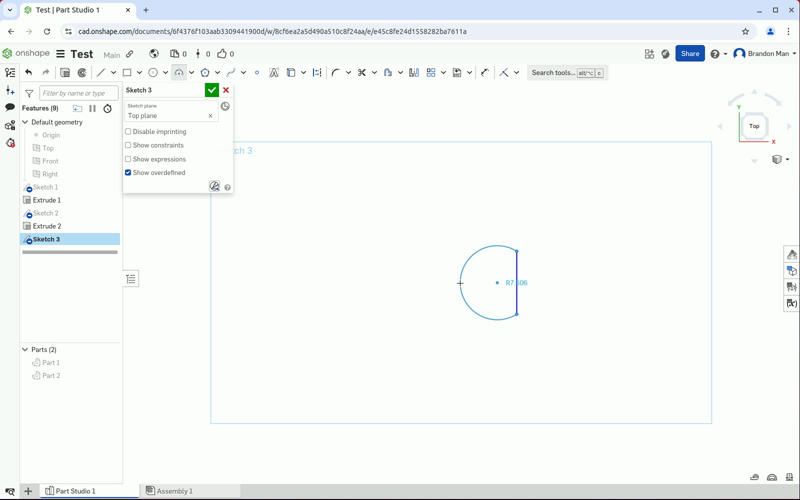
key_up(shift)
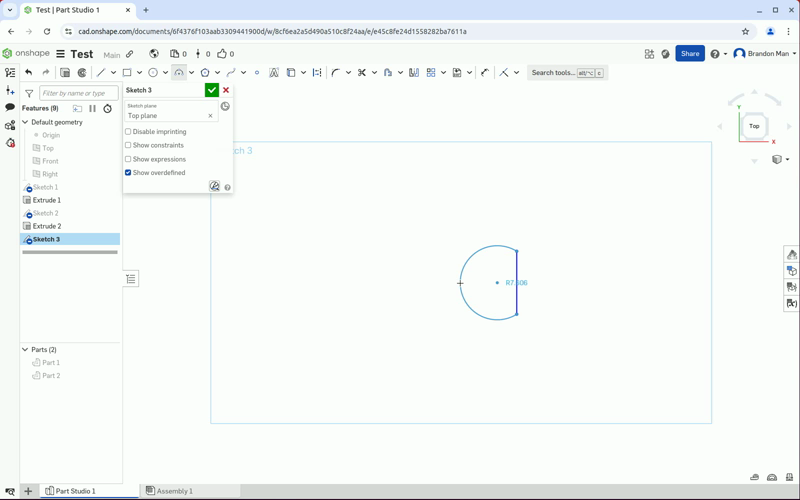
key(esc)
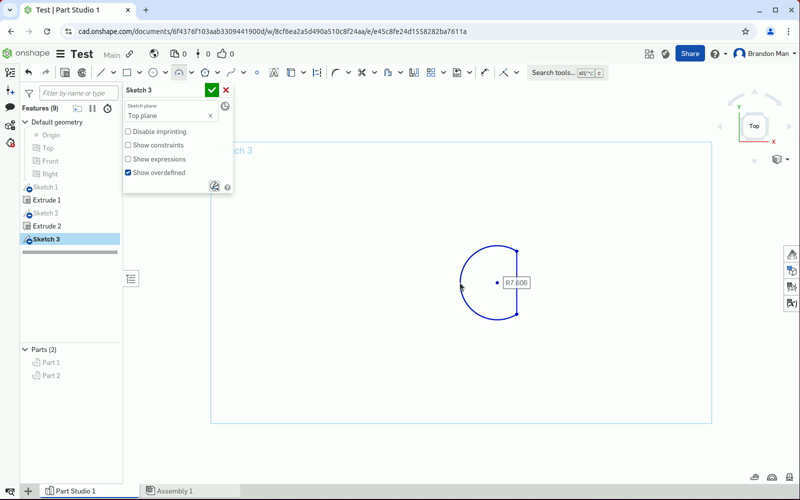
mouse_move(478, 309)
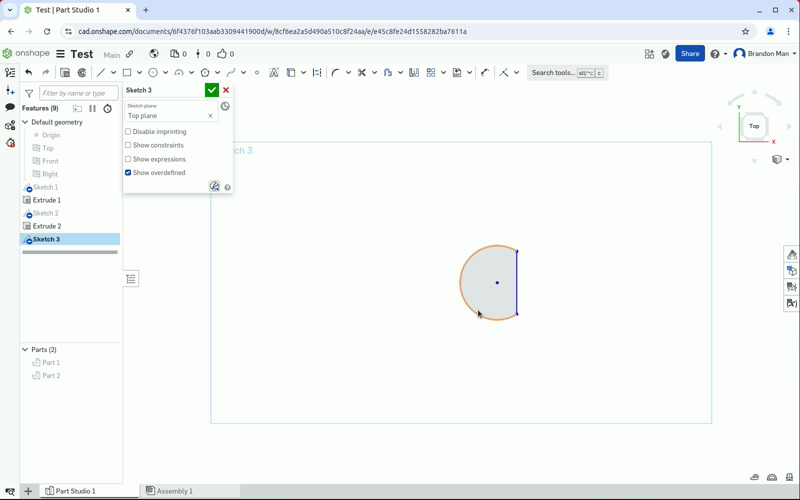
click(478, 309)
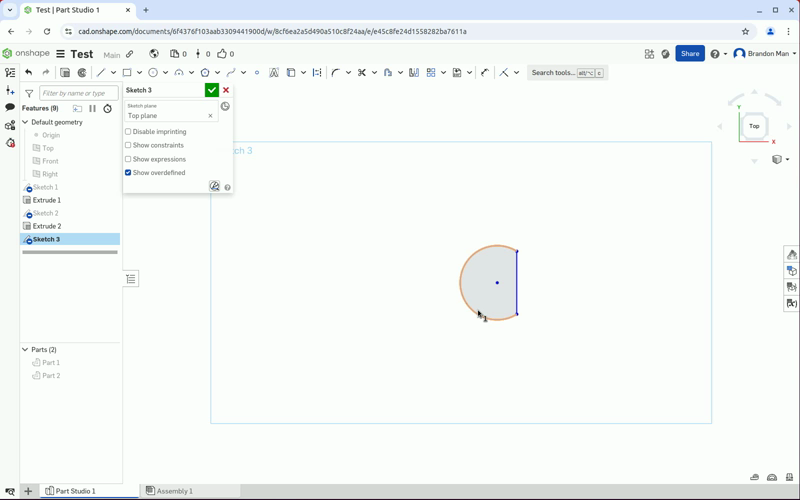
mouse_move(73, 352)
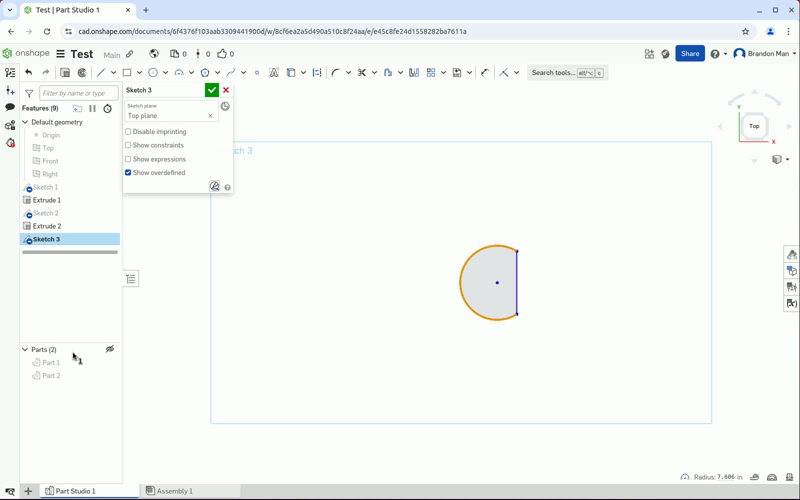
key(shift+y)
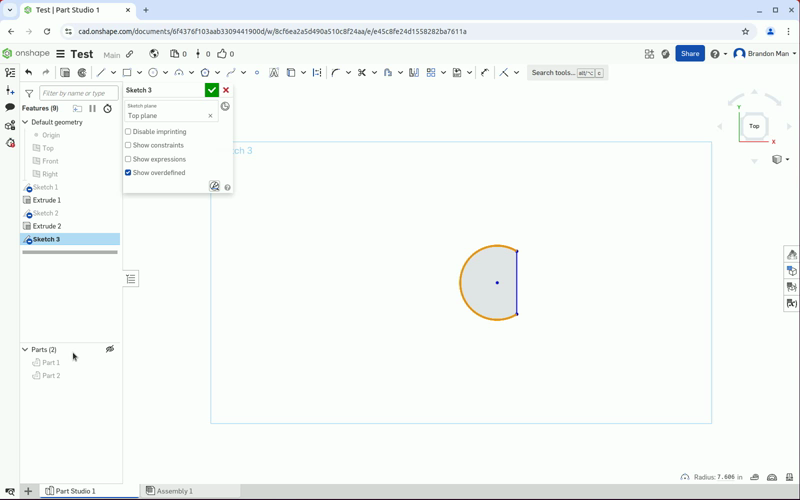
key(shift+e)
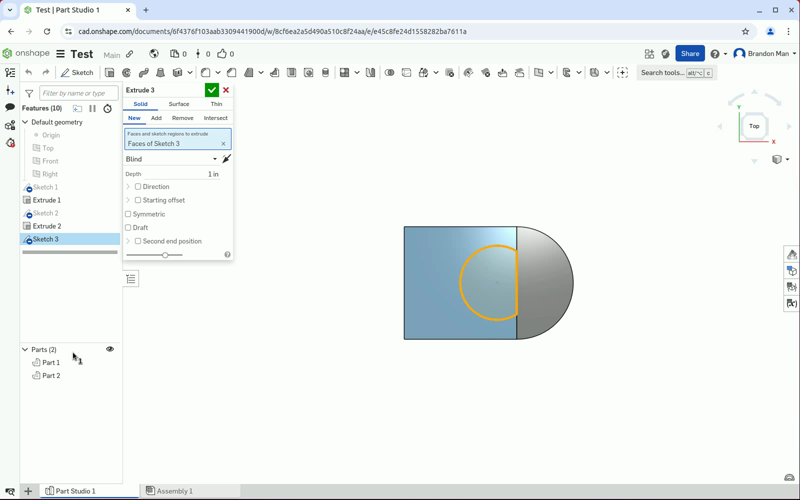
mouse_move(143, 106)
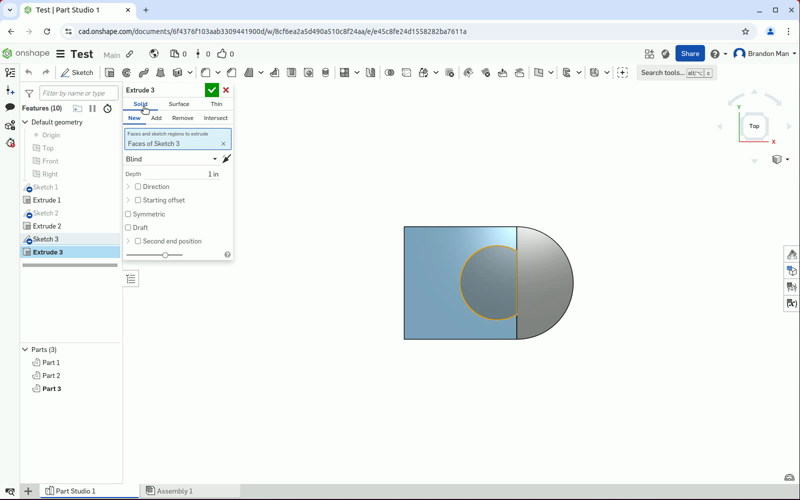
click(143, 106)
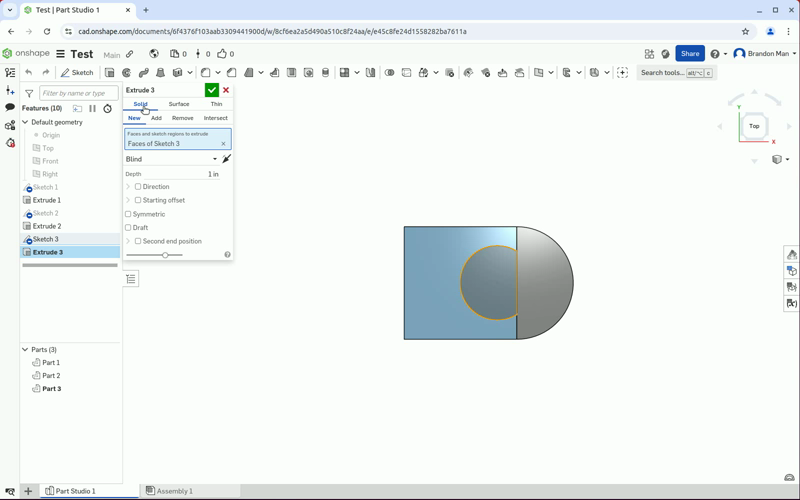
mouse_move(186, 120)
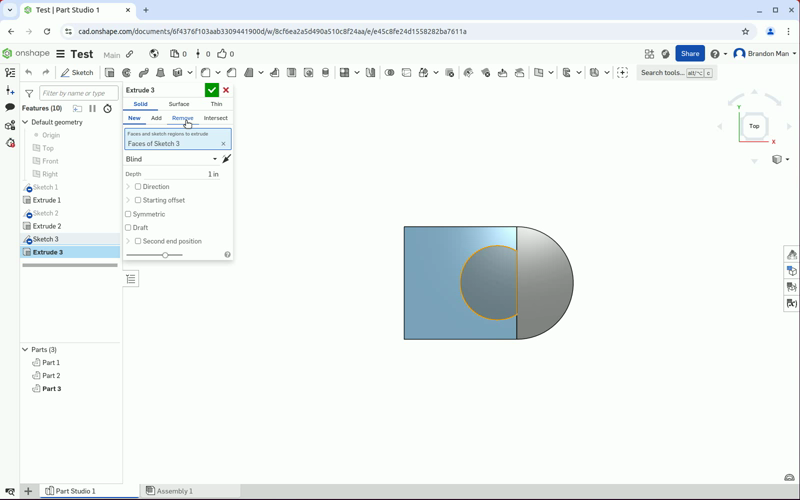
click(186, 120)
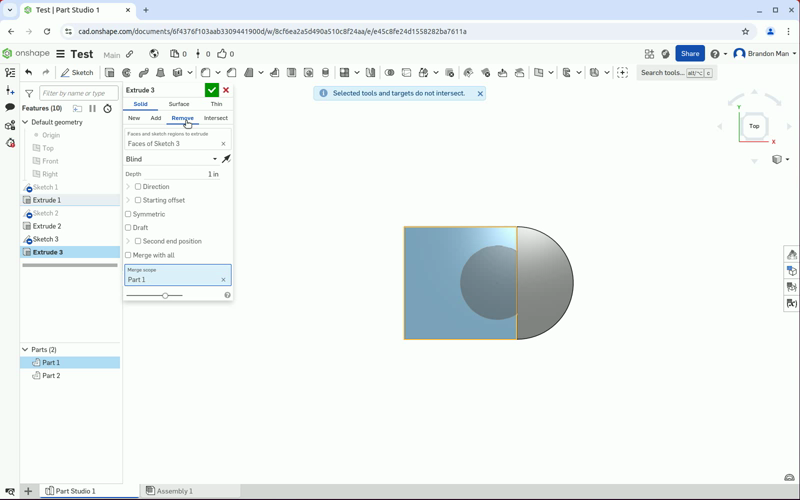
key(tab, 4)
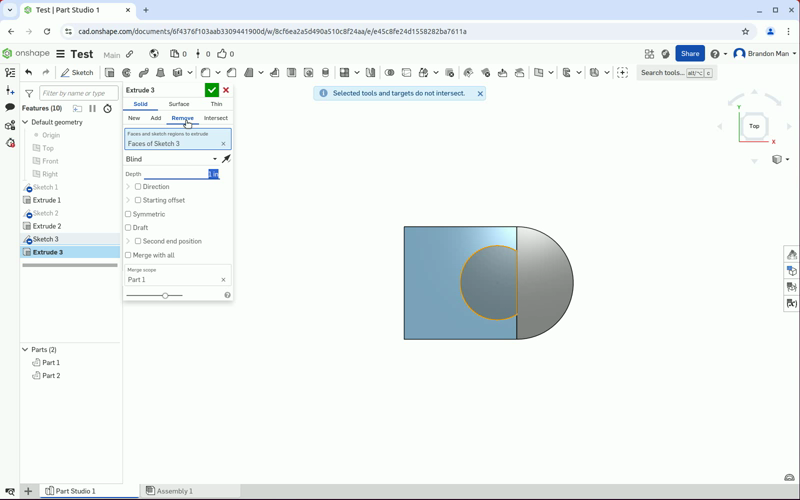
text(-12.517)
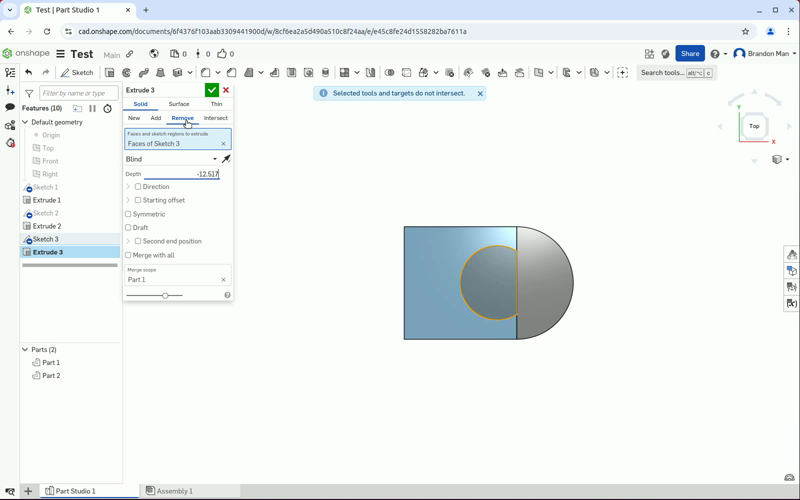
key(tab, 6)
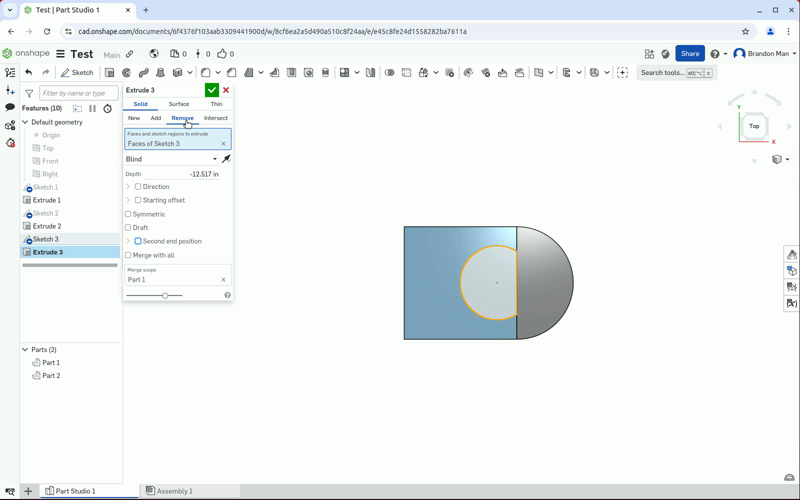
key(space)
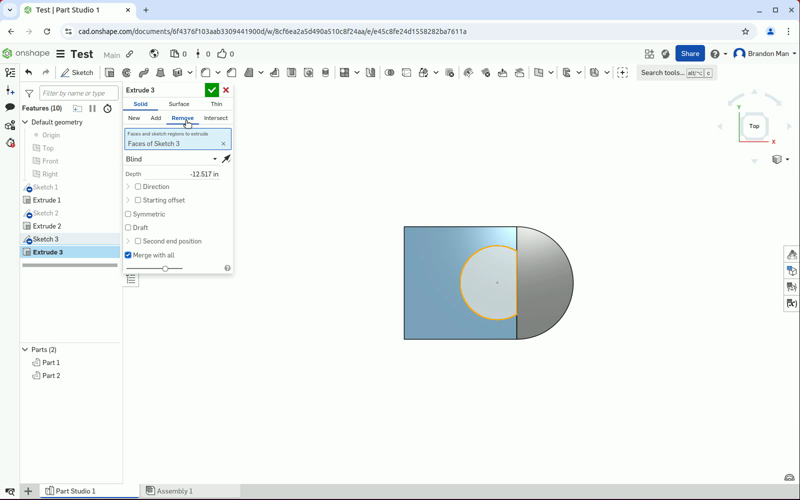
key(enter)
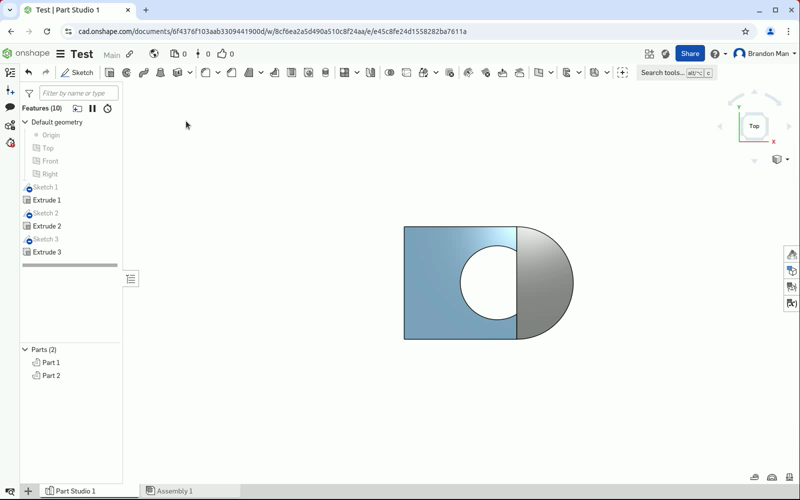
key(shift+h)
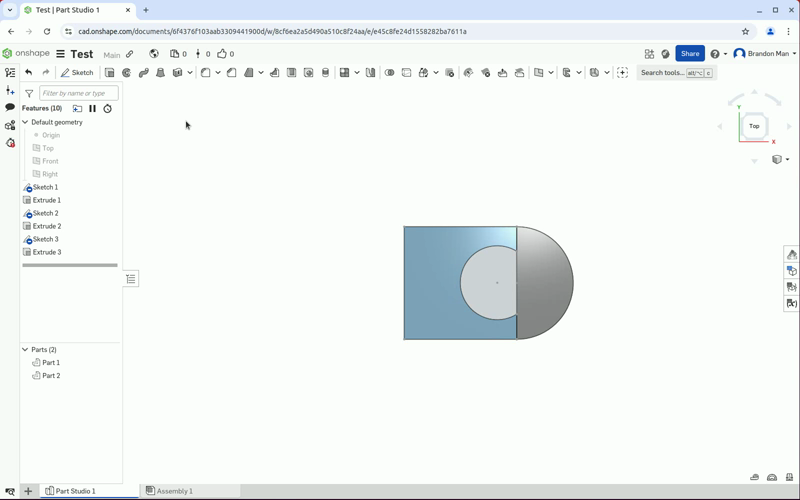
key(shift+h)
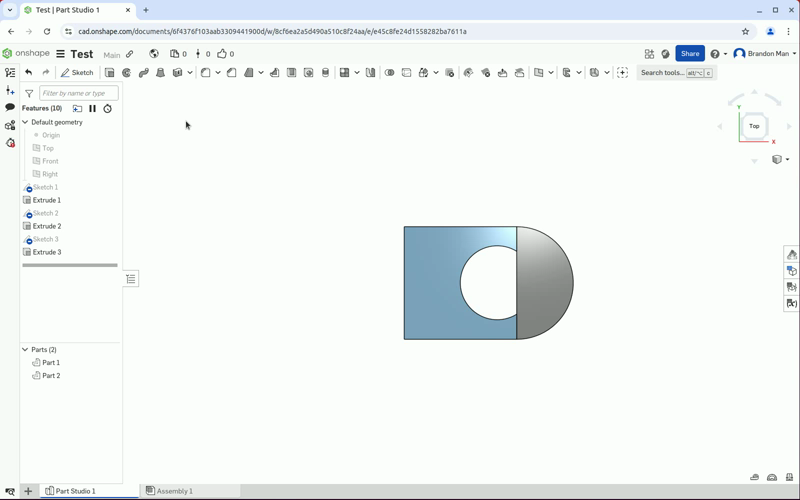
mouse_move(73, 189)
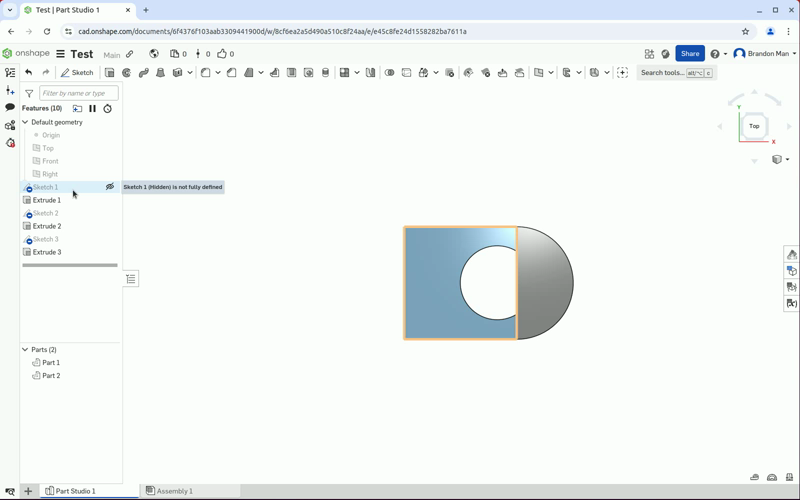
click(73, 189)
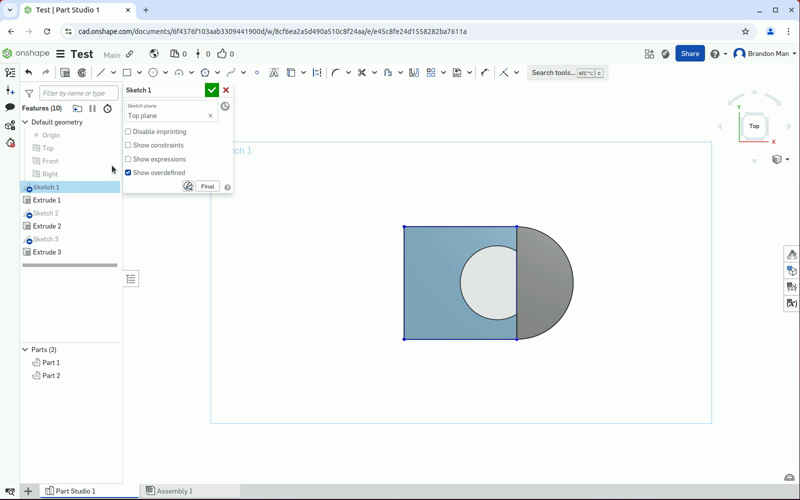
mouse_move(229, 92)
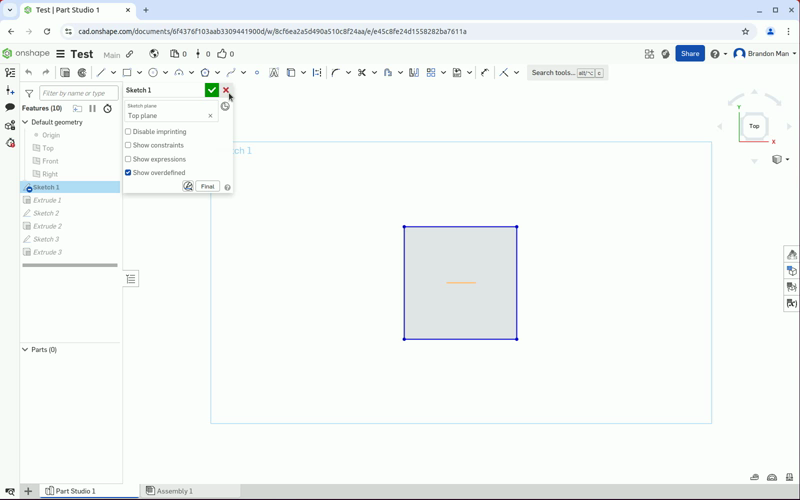
click(229, 92)
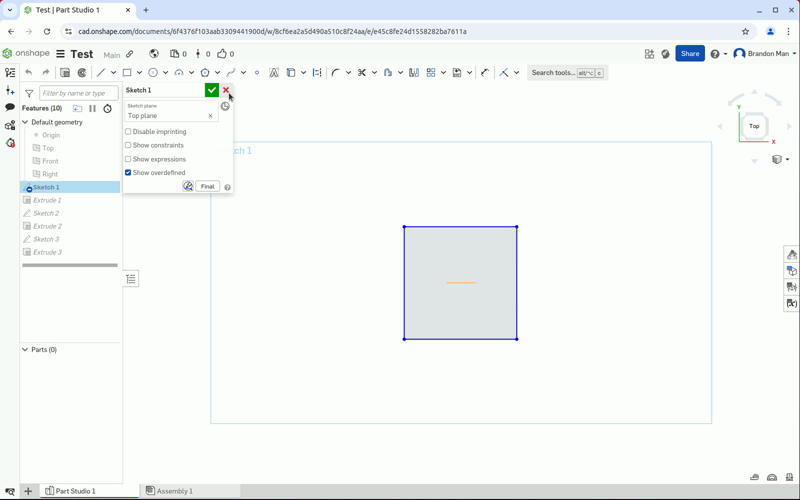
key(shift+s)
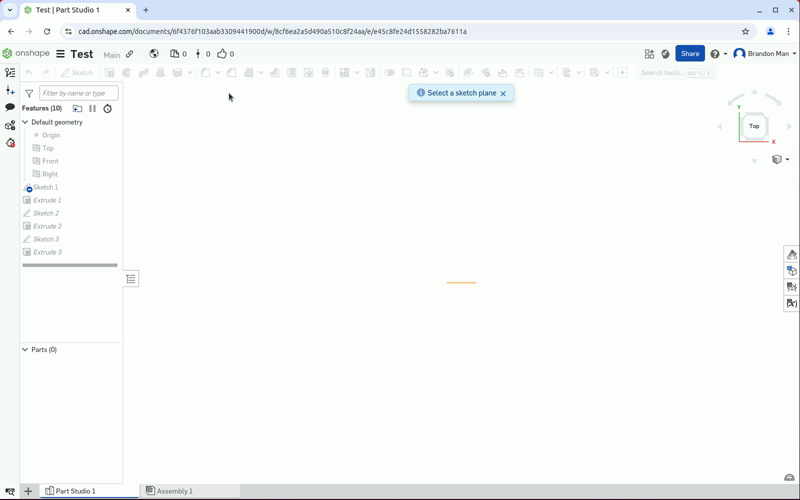
mouse_move(73, 150)
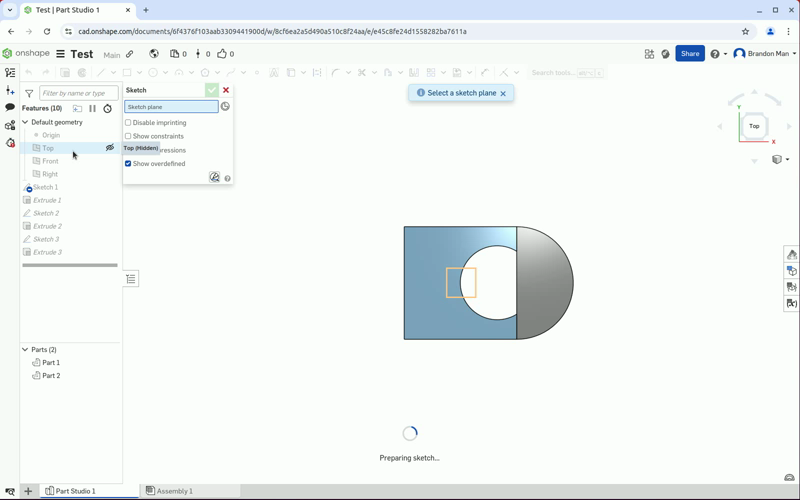
click(73, 150)
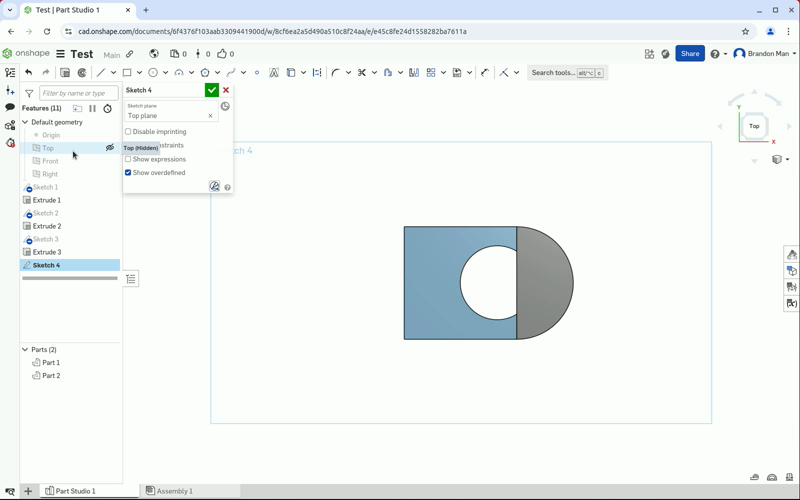
mouse_move(73, 352)
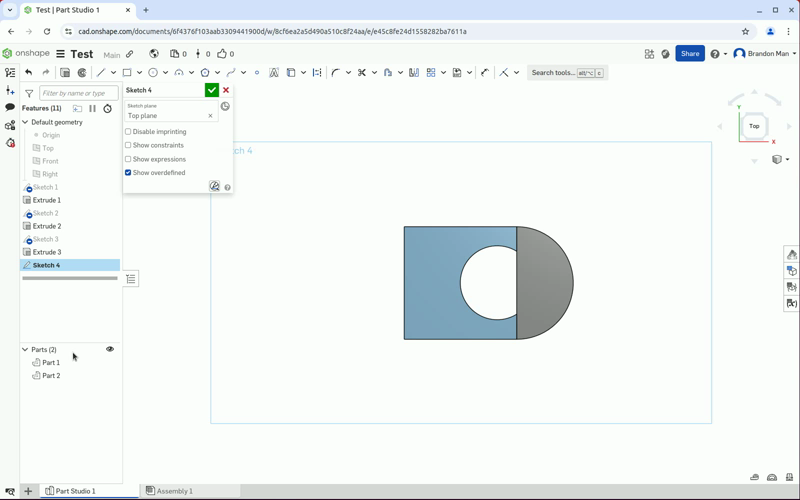
key(y)
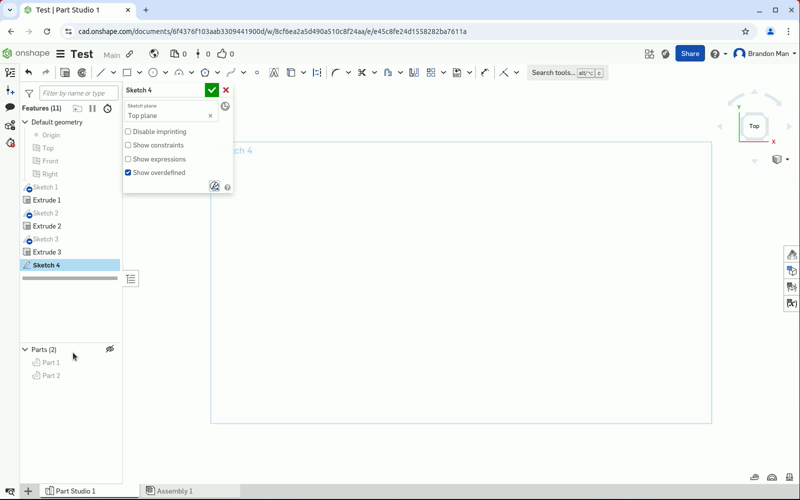
key(a)
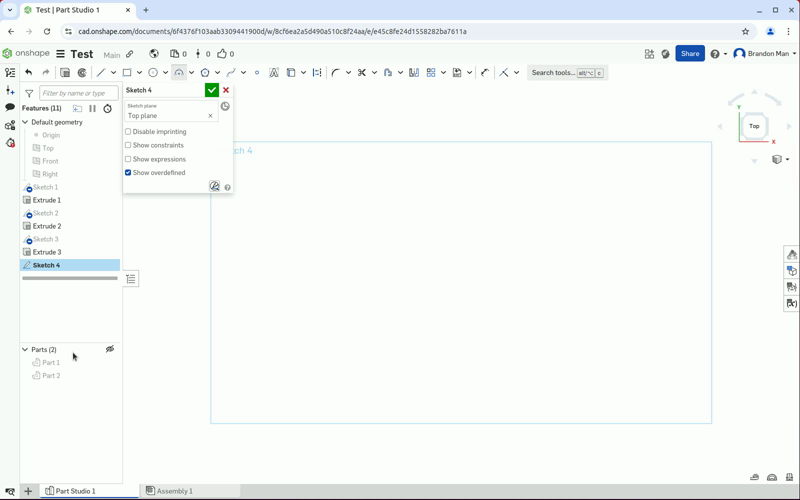
key_down(shift)
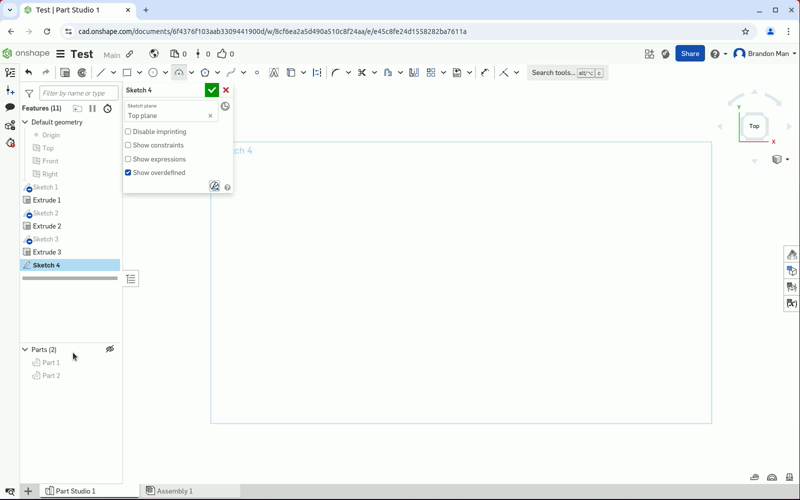
mouse_move(516, 314)
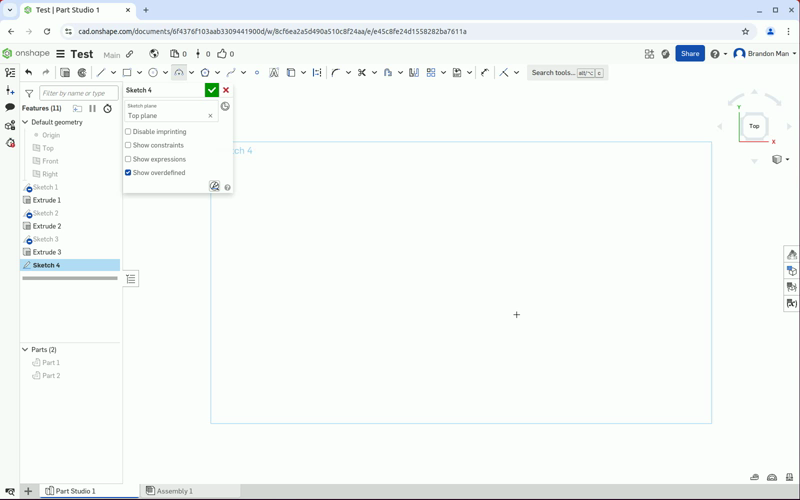
click(516, 314)
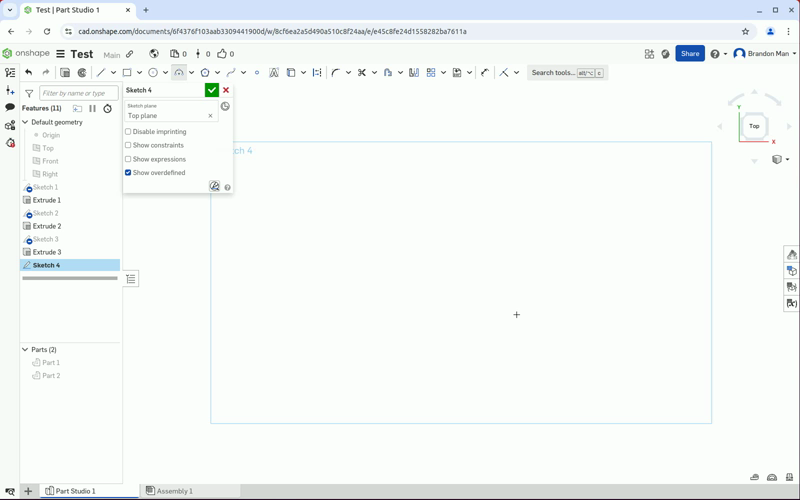
key_up(shift)
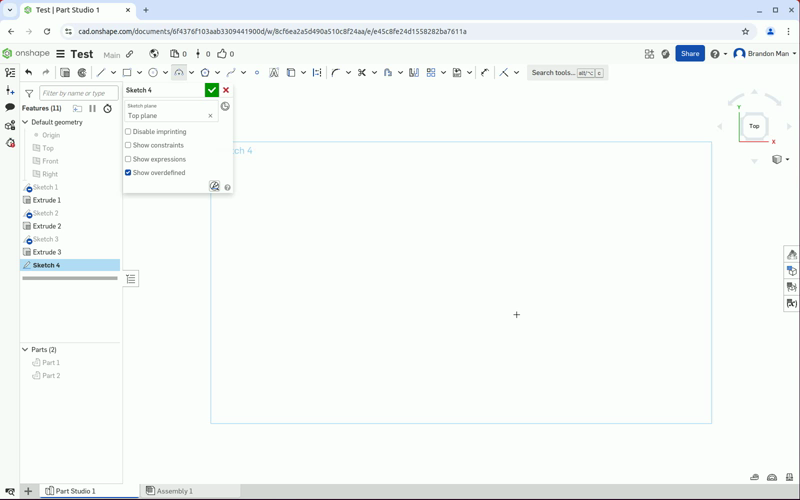
key_down(shift)
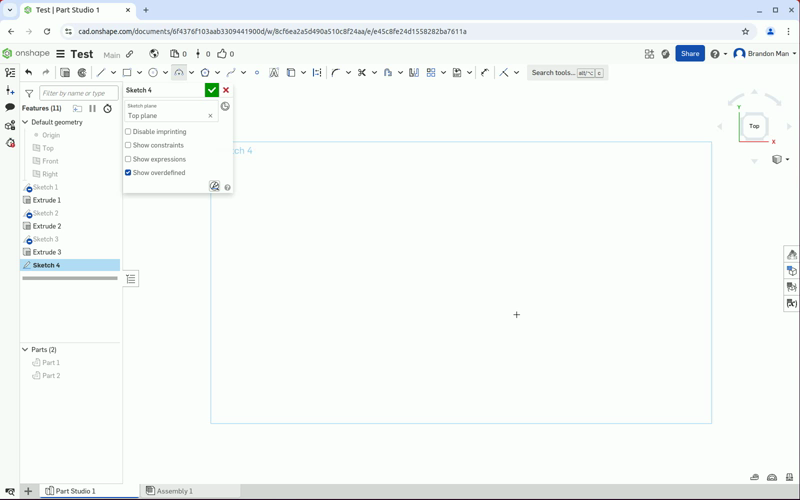
mouse_move(516, 250)
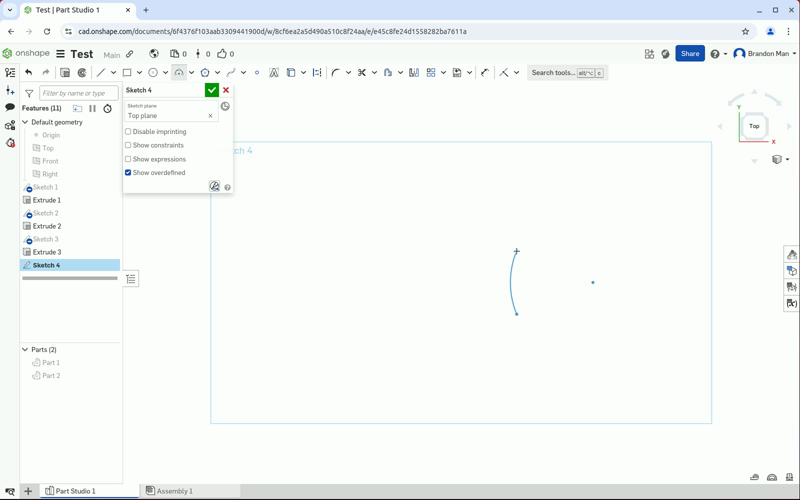
click(516, 250)
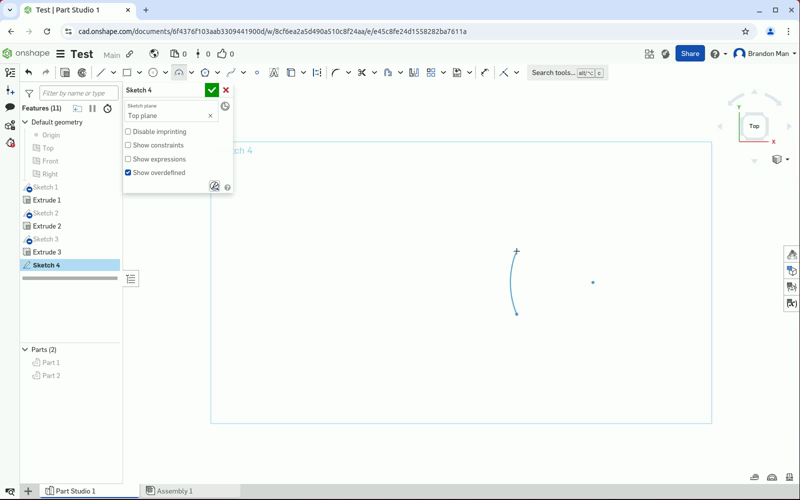
mouse_move(534, 282)
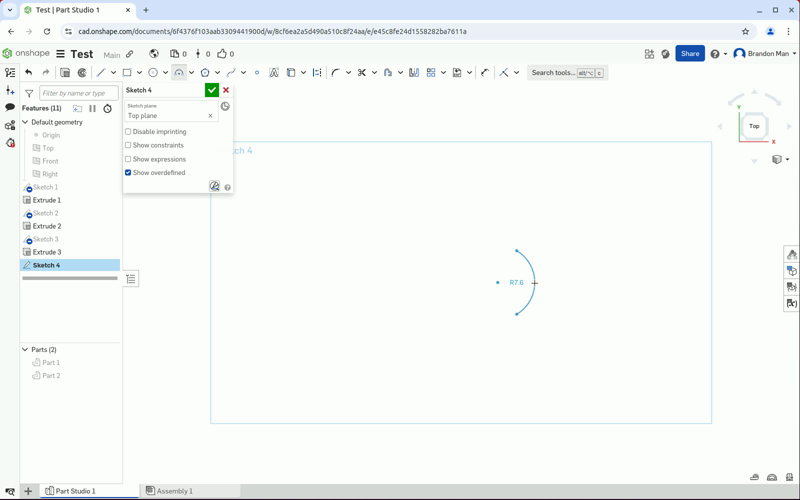
click(534, 282)
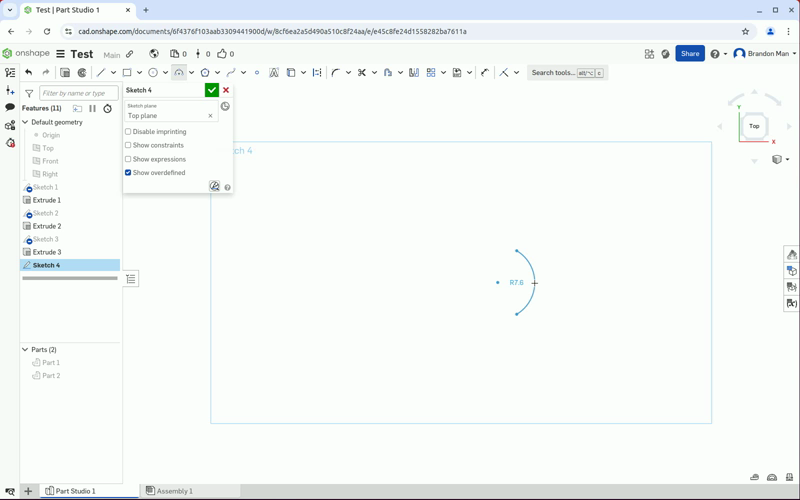
key_up(shift)
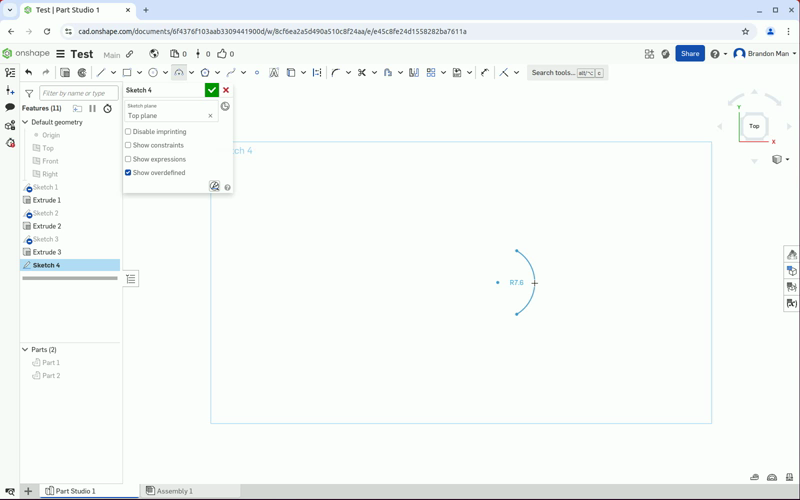
key(esc)
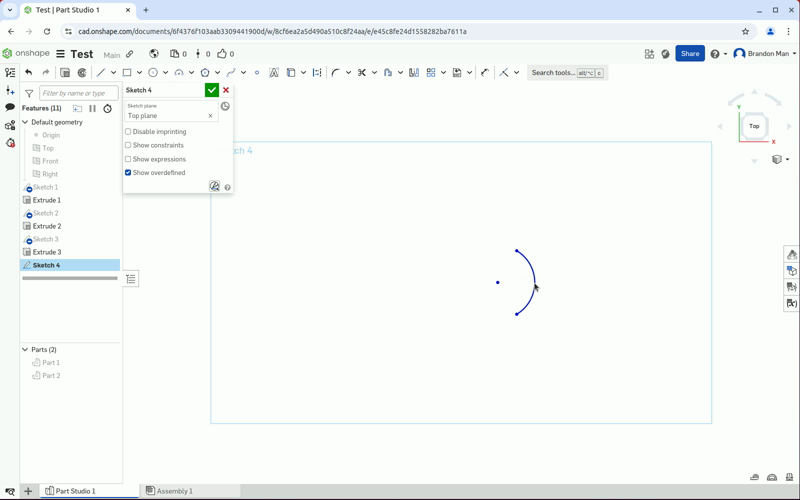
key(l)
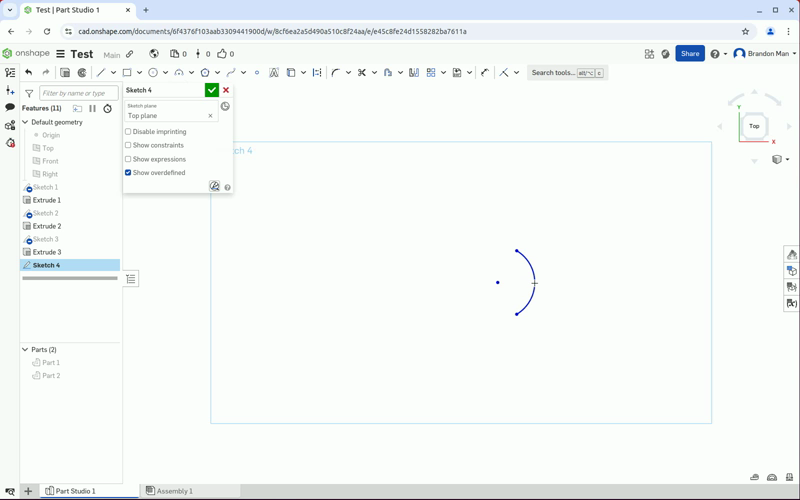
mouse_move(516, 250)
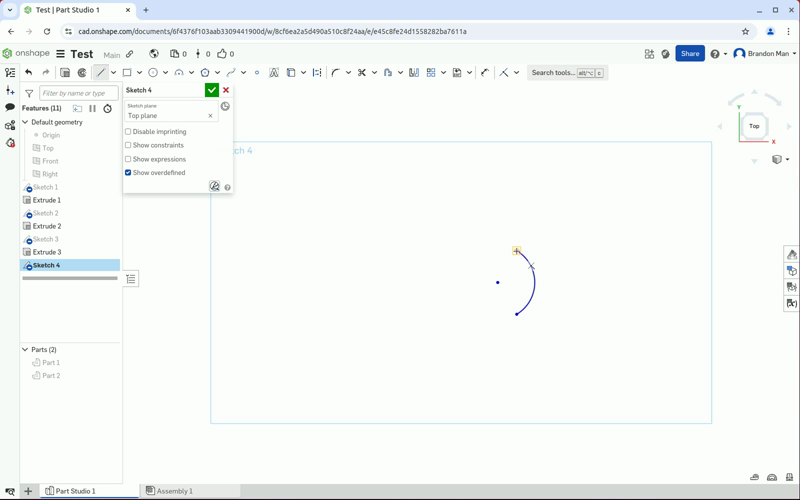
click(516, 250)
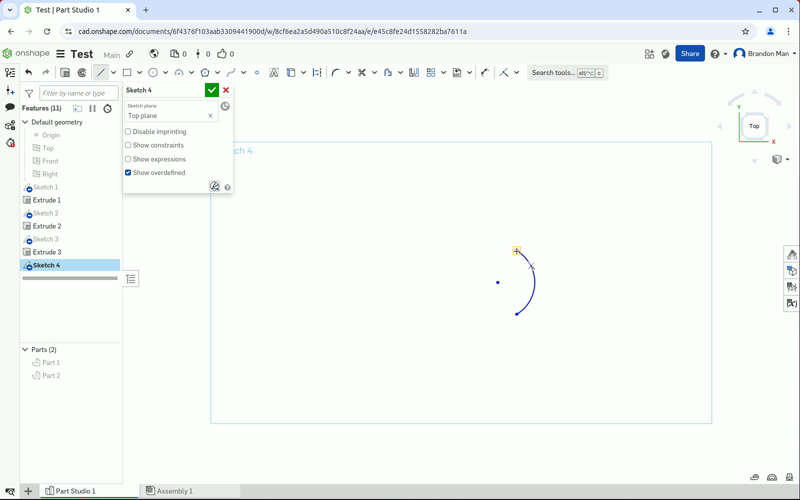
key_down(shift)
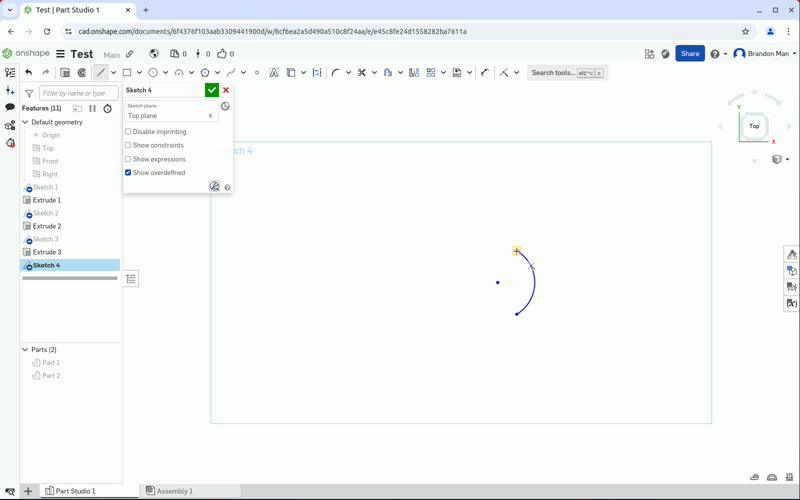
mouse_move(516, 314)
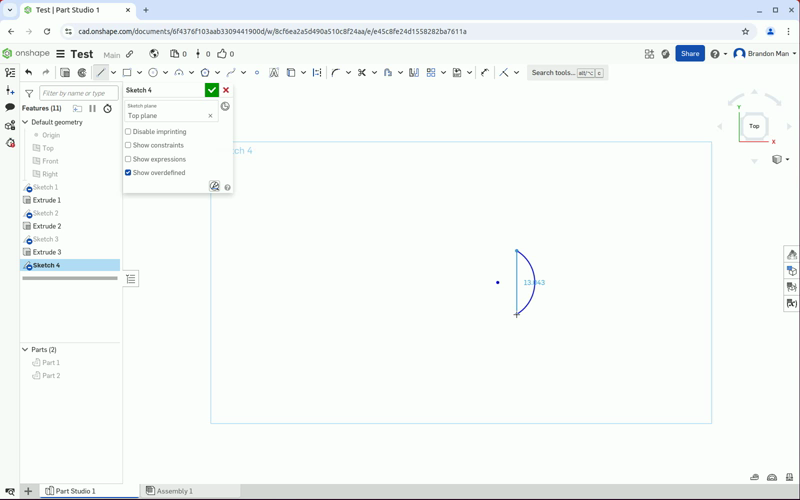
key_up(shift)
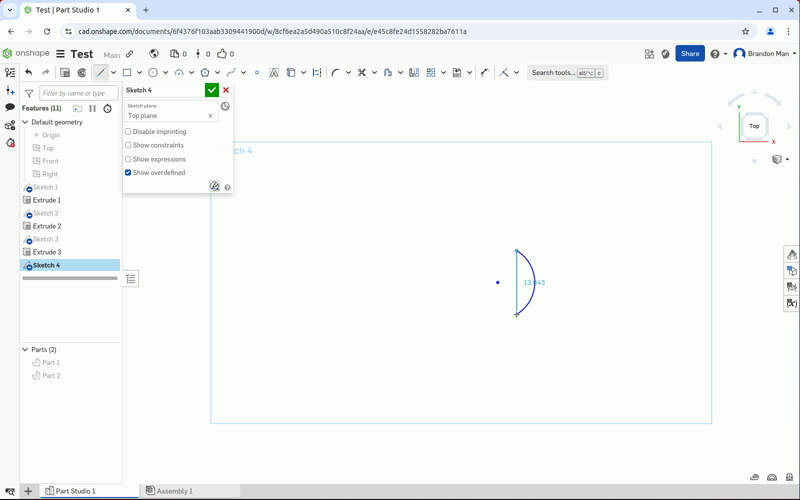
click(516, 314)
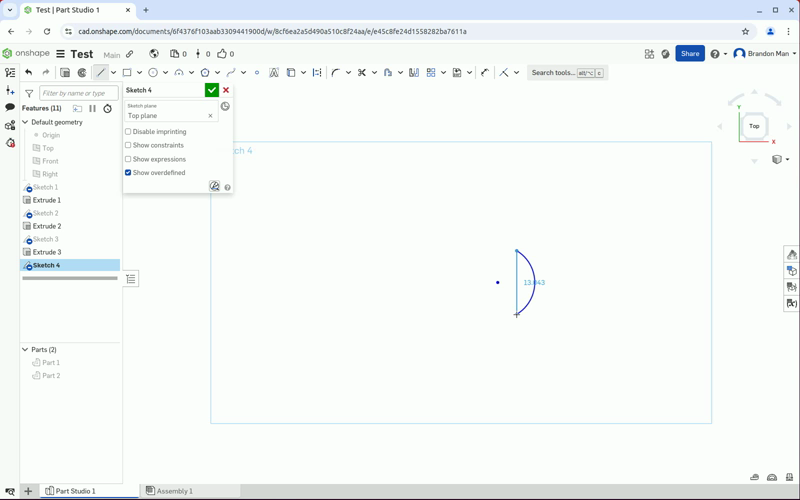
key(esc)
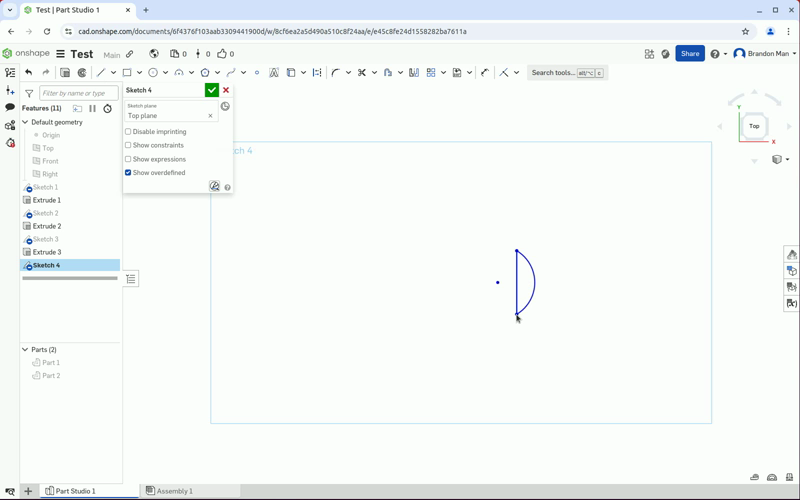
mouse_move(518, 258)
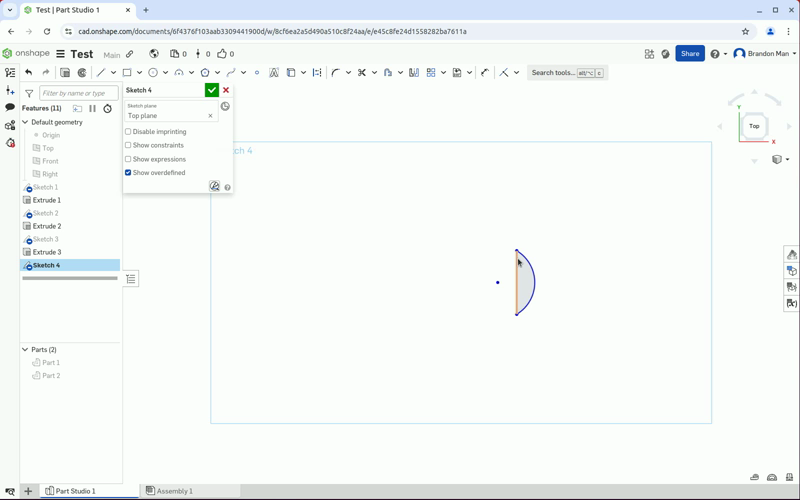
scroll(6)
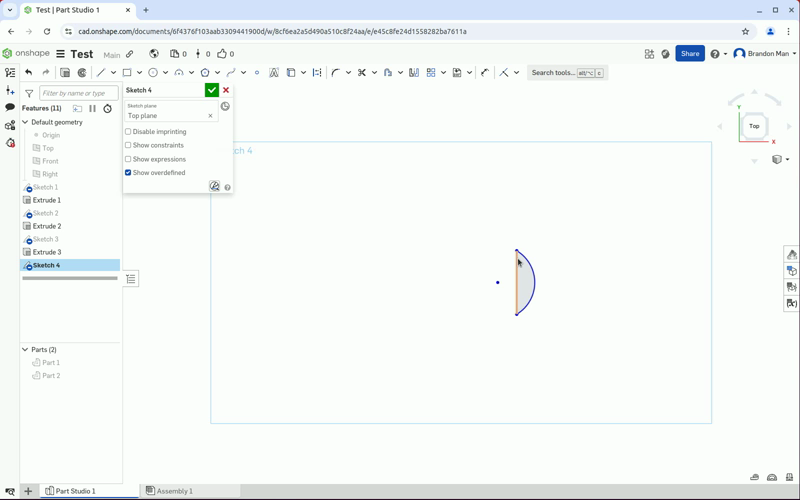
scroll(6)
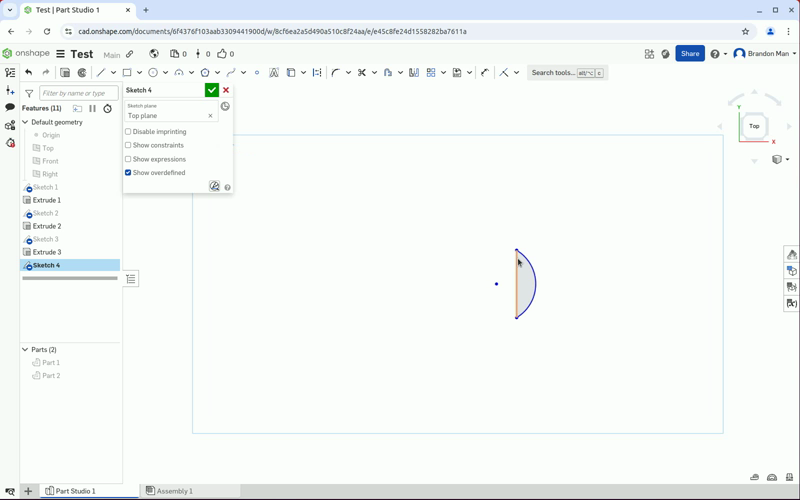
scroll(6)
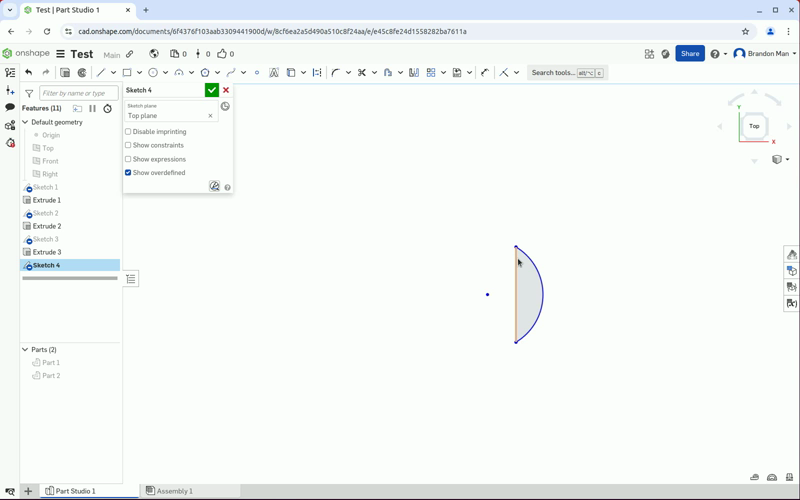
scroll(6)
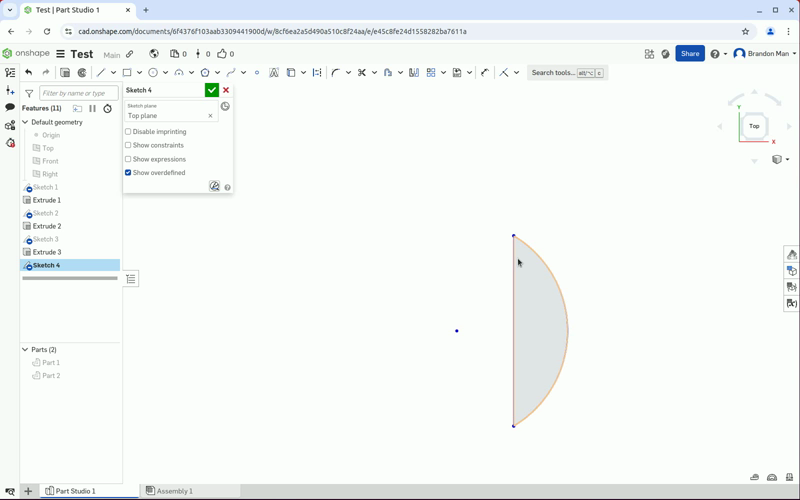
scroll(6)
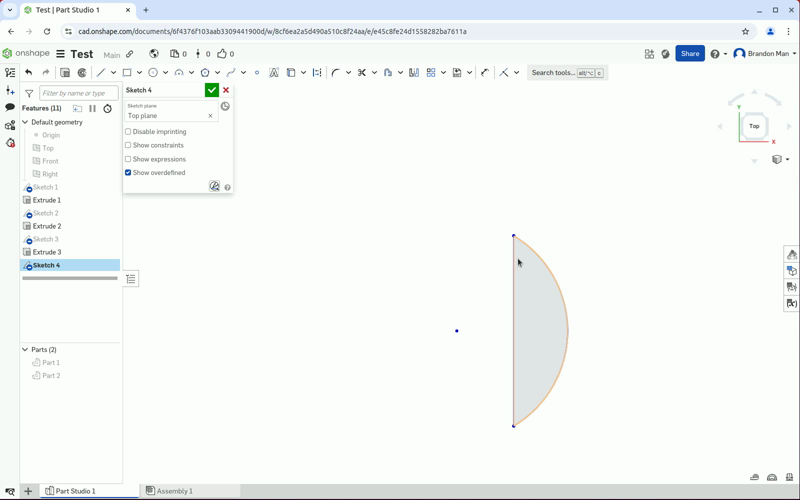
scroll(6)
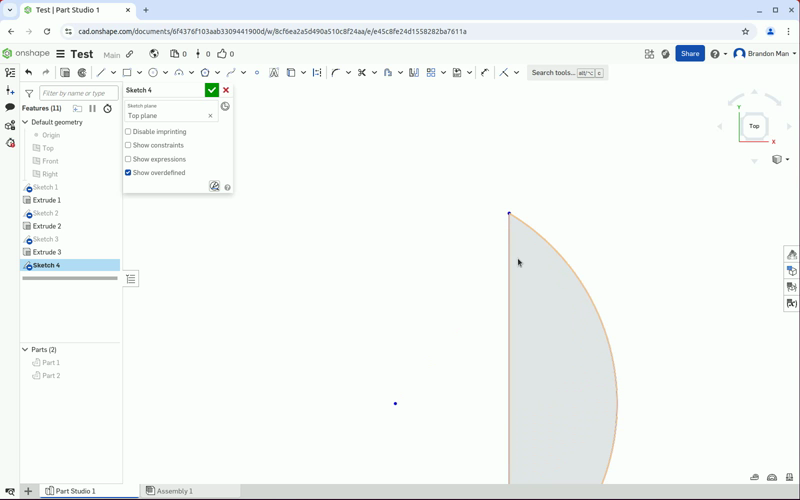
scroll(6)
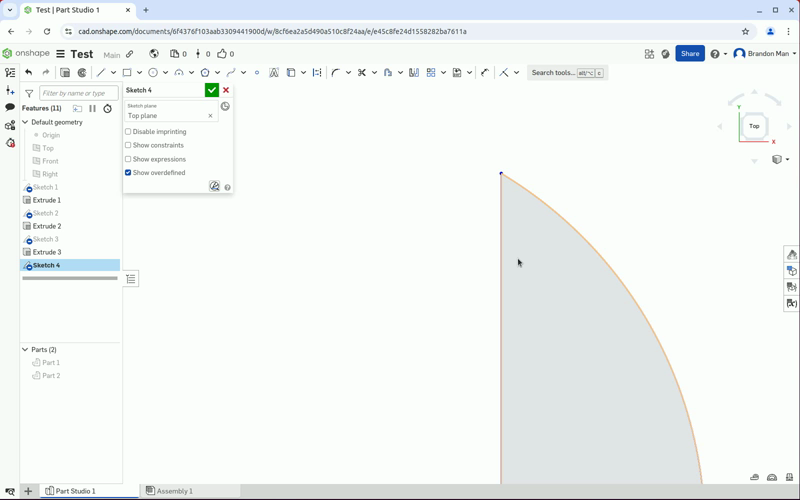
click(518, 258)
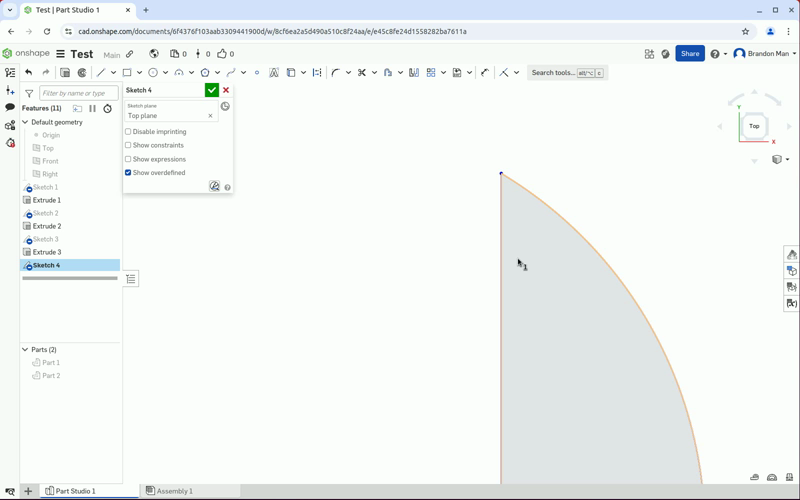
scroll(-6)
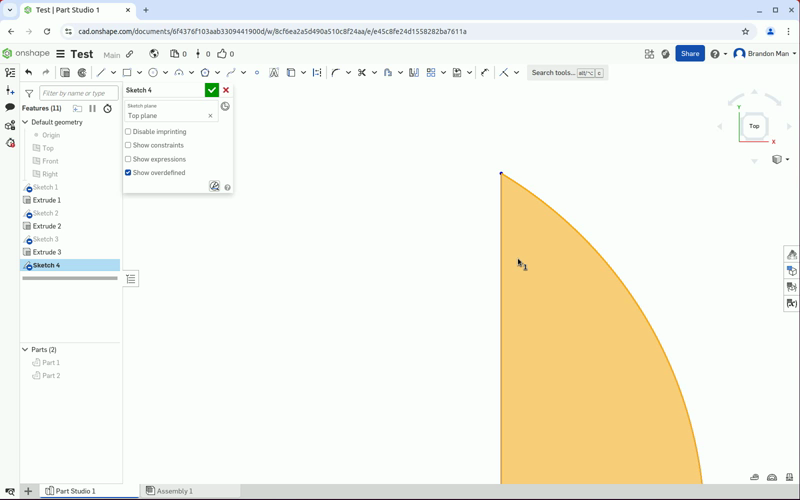
scroll(-6)
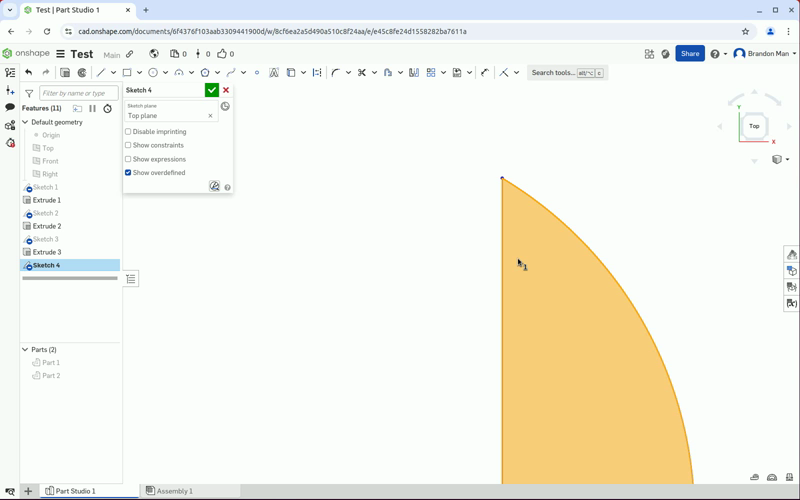
scroll(-6)
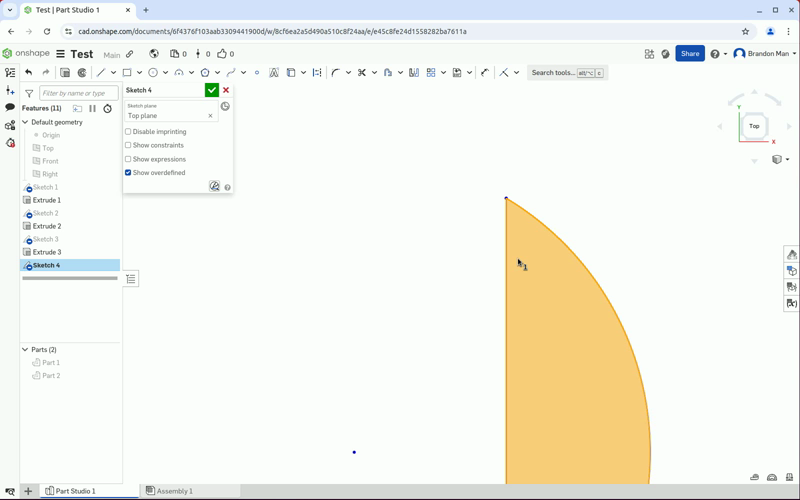
scroll(-6)
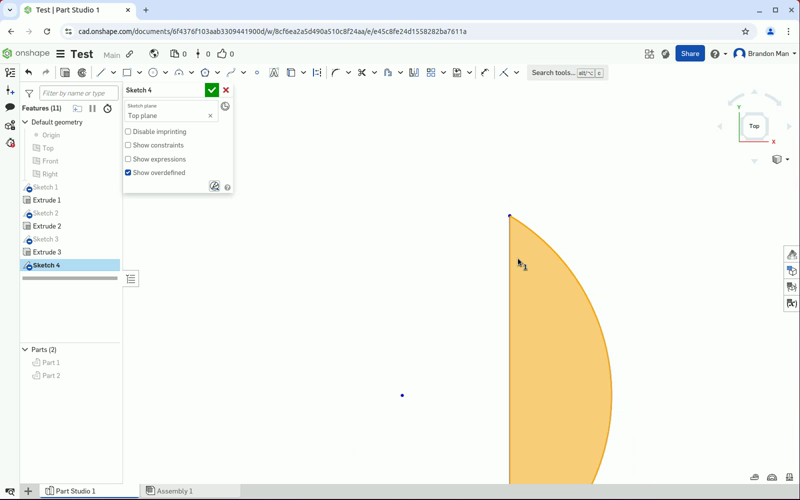
scroll(-6)
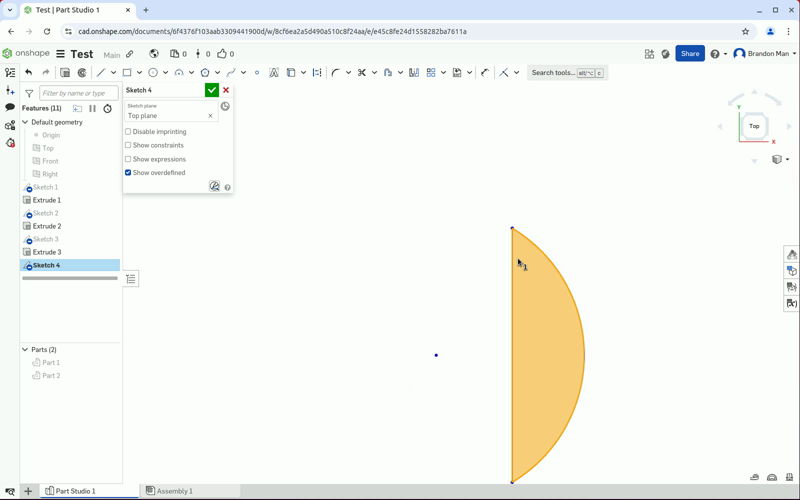
scroll(-6)
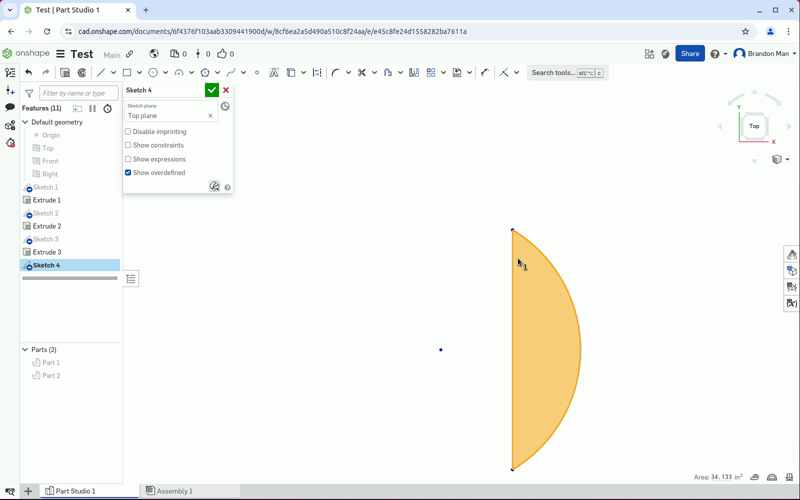
scroll(-6)
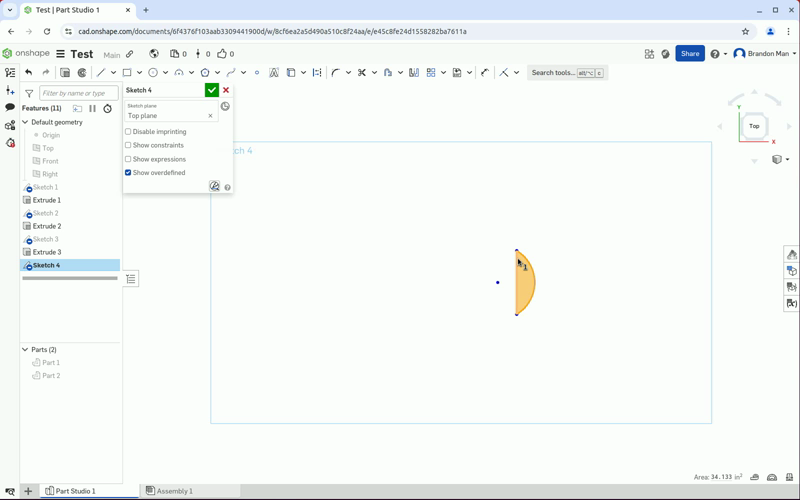
mouse_move(73, 352)
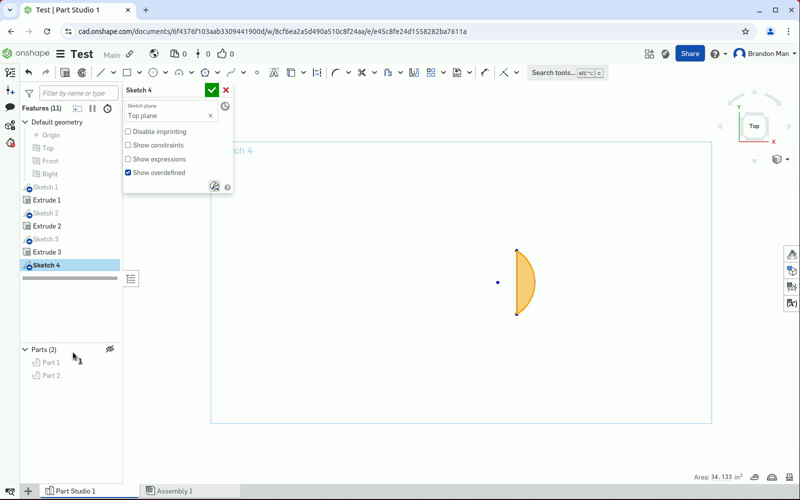
key(shift+y)
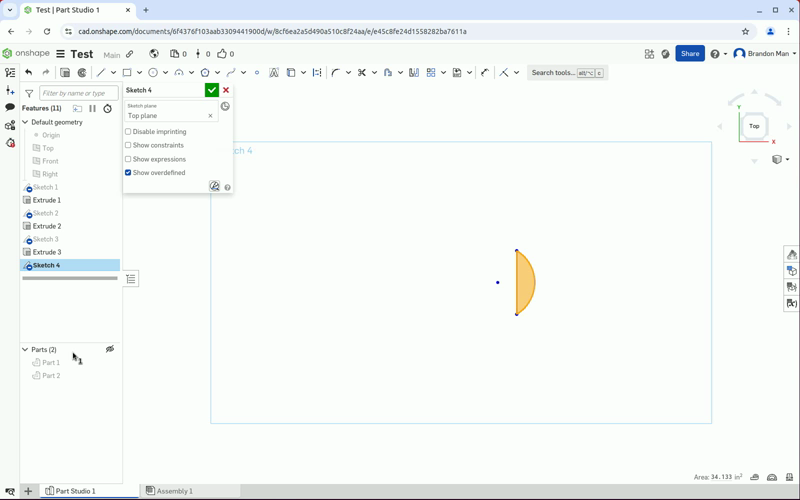
key(shift+e)
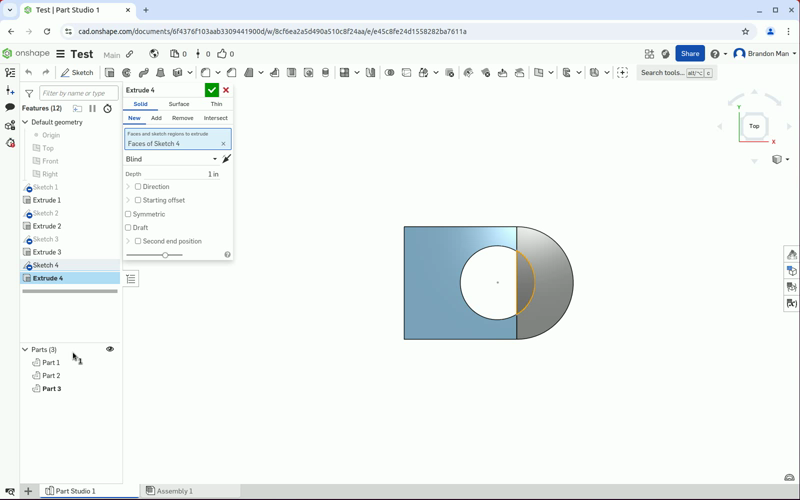
mouse_move(143, 106)
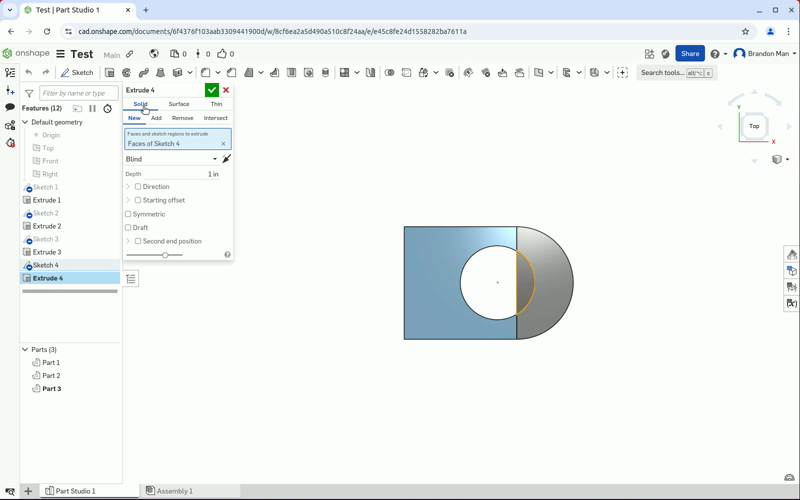
click(143, 106)
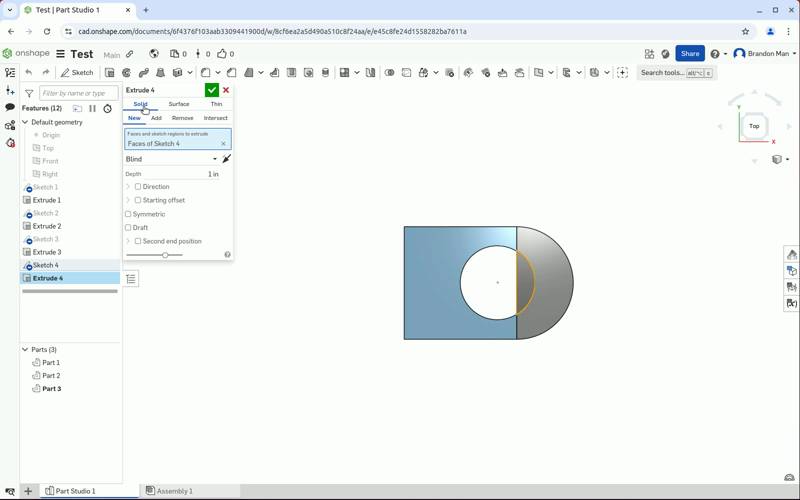
mouse_move(186, 120)
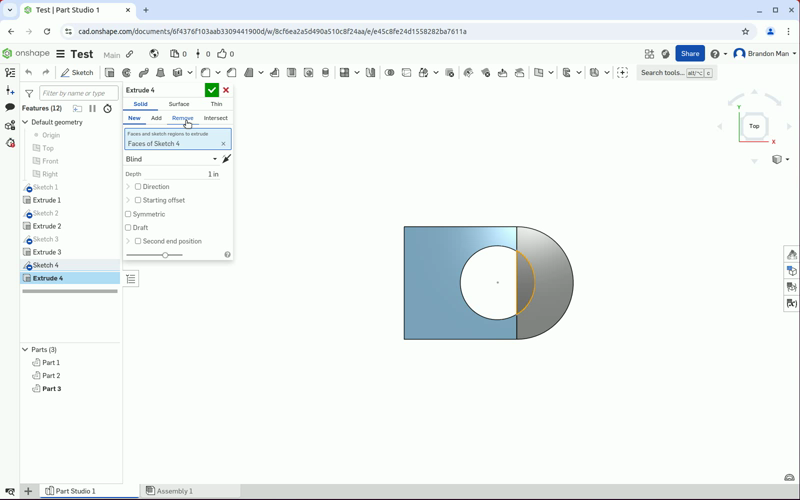
click(186, 120)
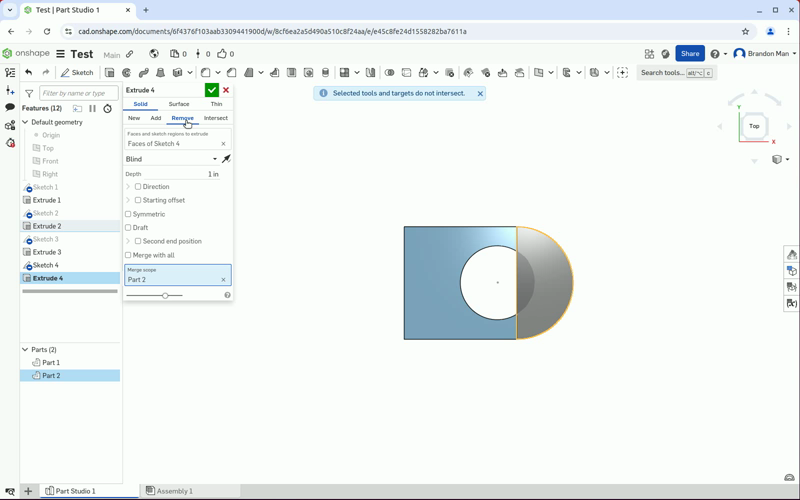
key(tab, 4)
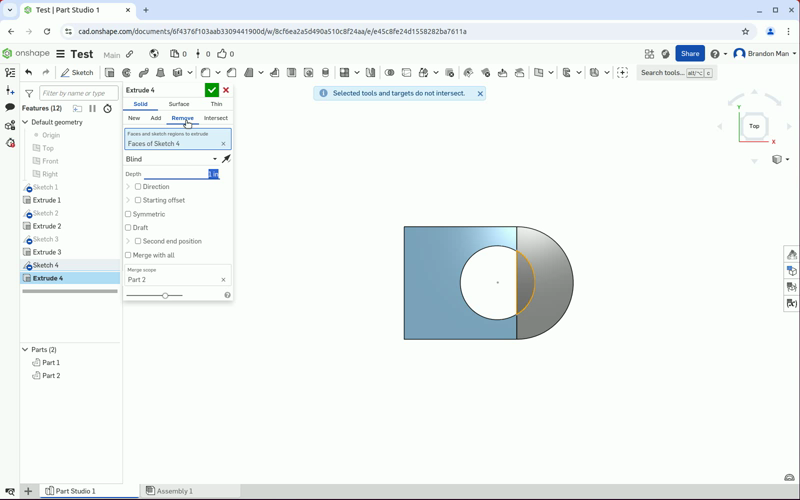
text(-12.517)
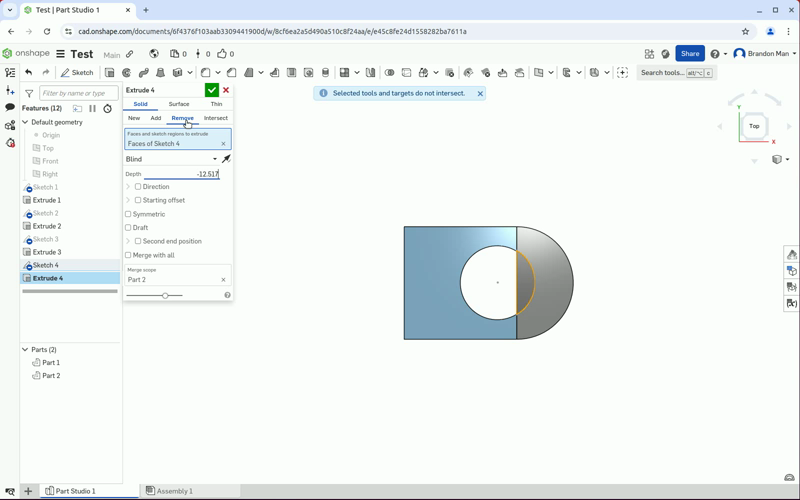
key(tab, 6)
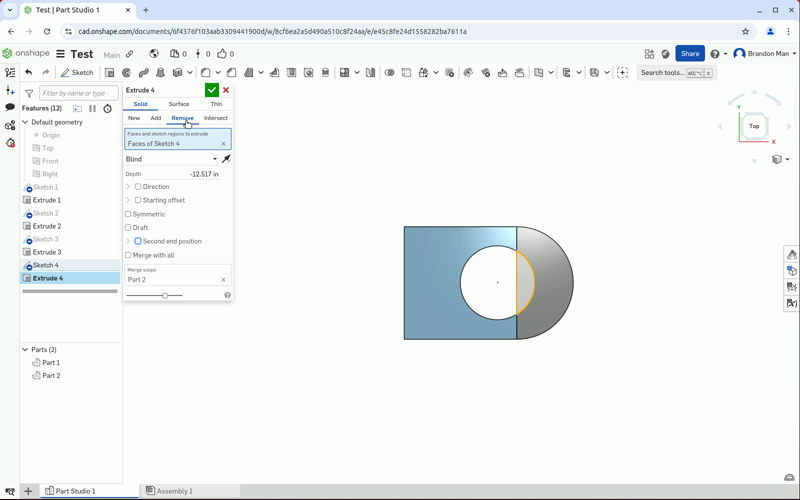
key(space)
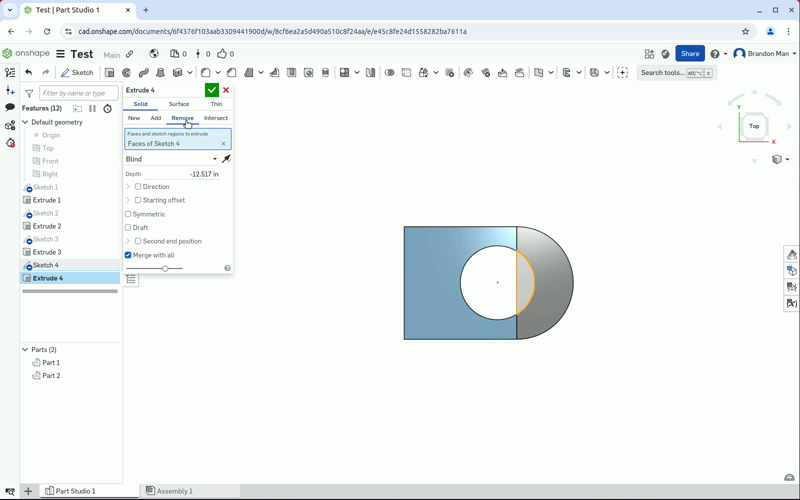
key(enter)
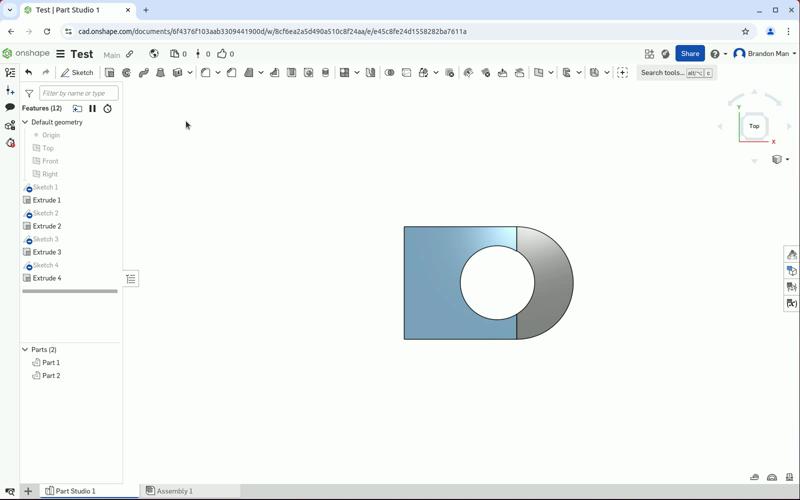
key(shift+h)
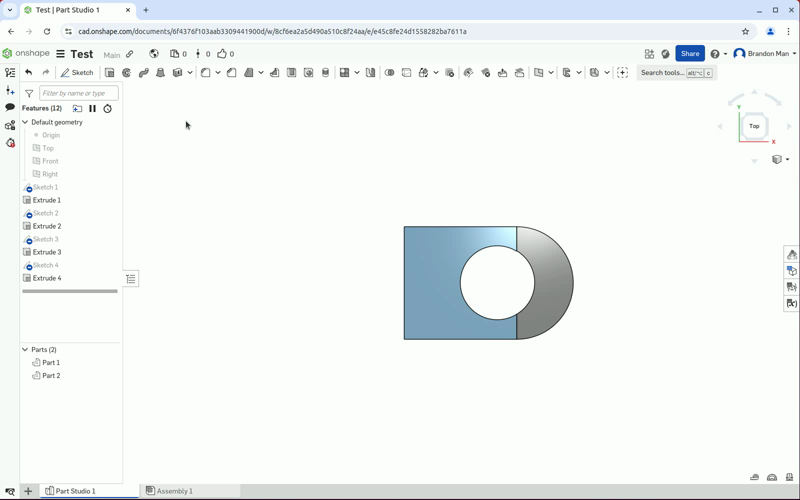
key(shift+h)
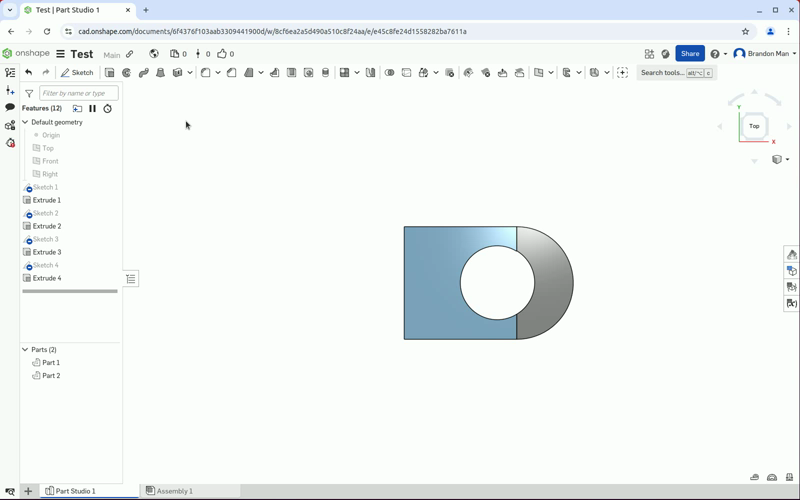
mouse_move(73, 189)
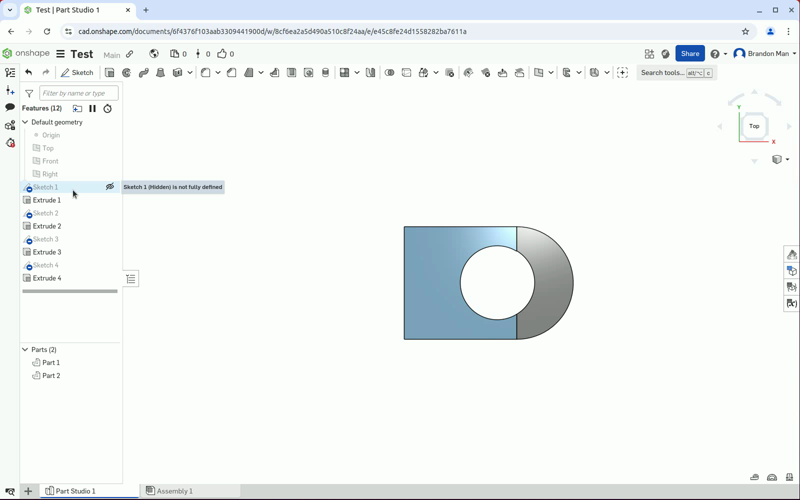
click(73, 189)
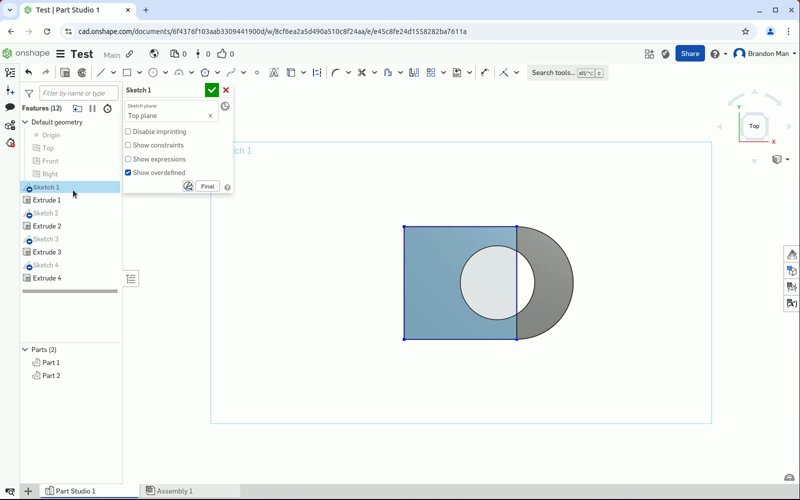
mouse_move(229, 92)
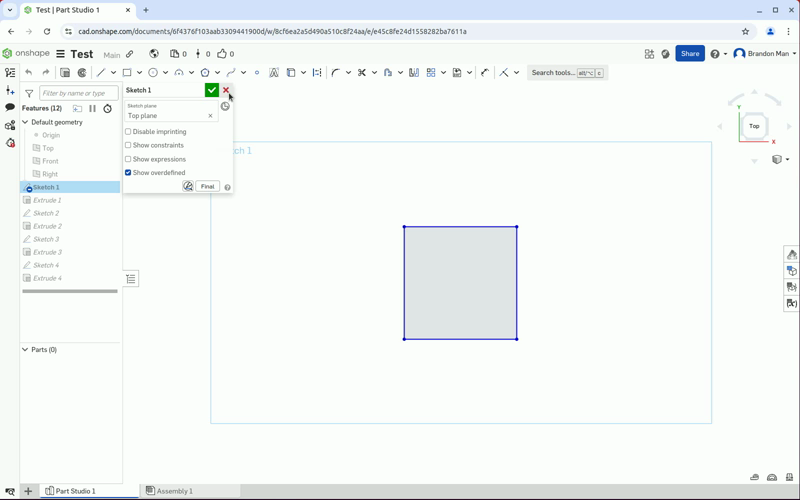
click(229, 92)
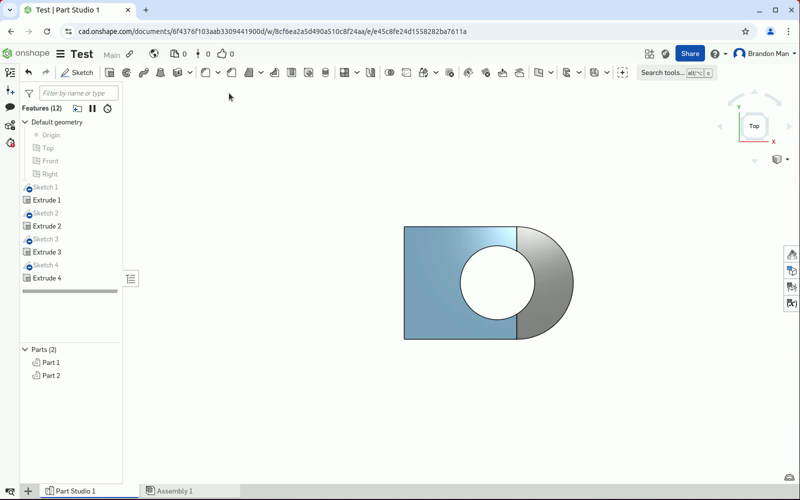
mouse_move(73, 352)
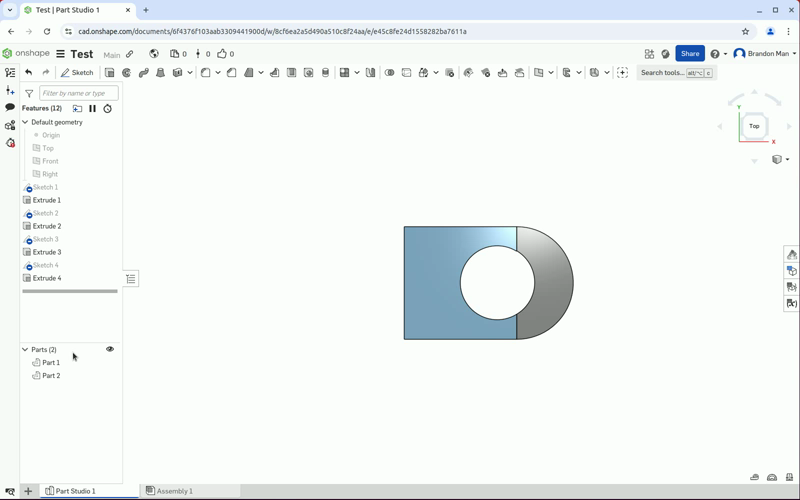
key(y)
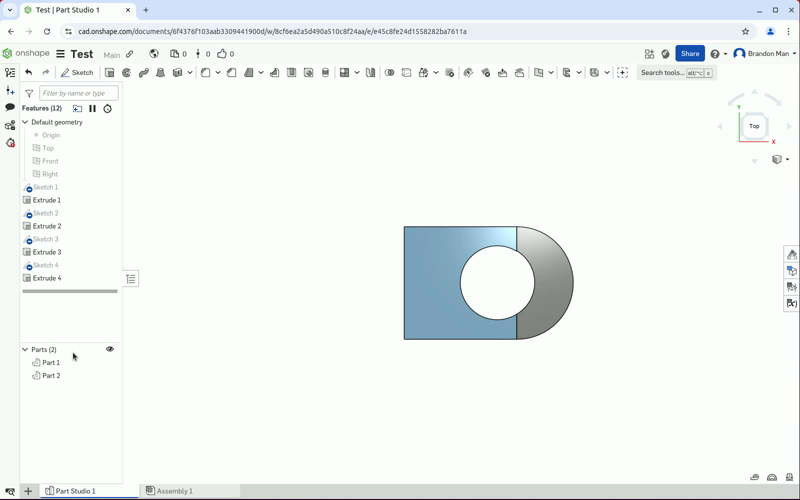
key(shift+p)
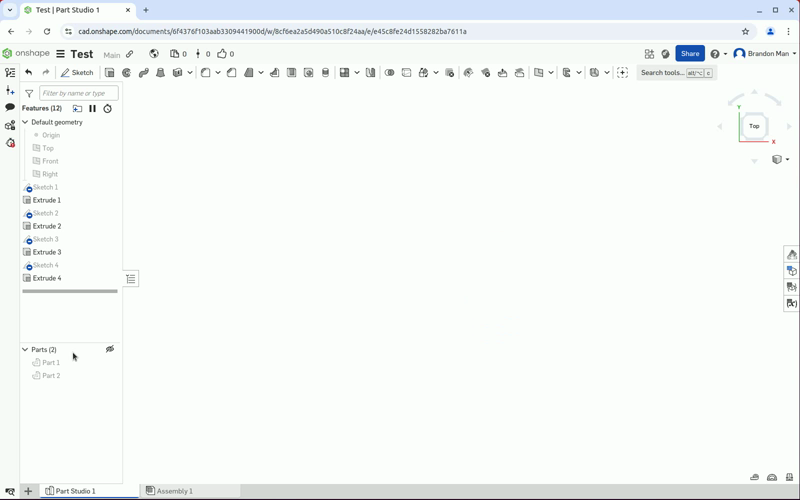
key(space)
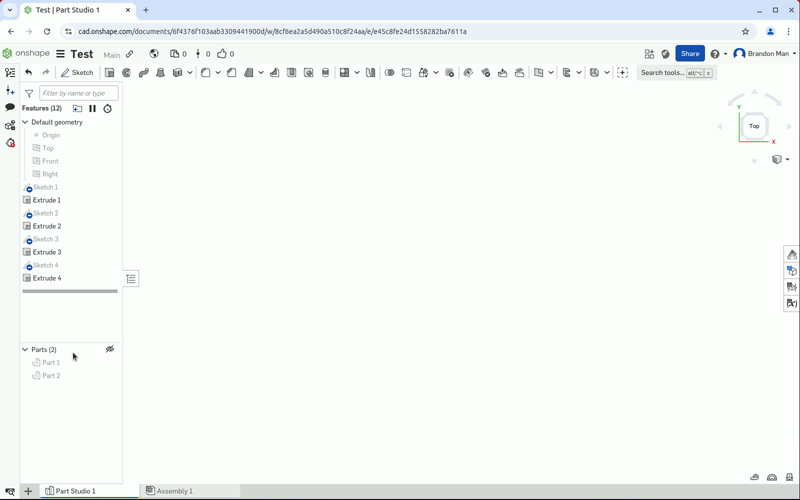
key_down(shift)
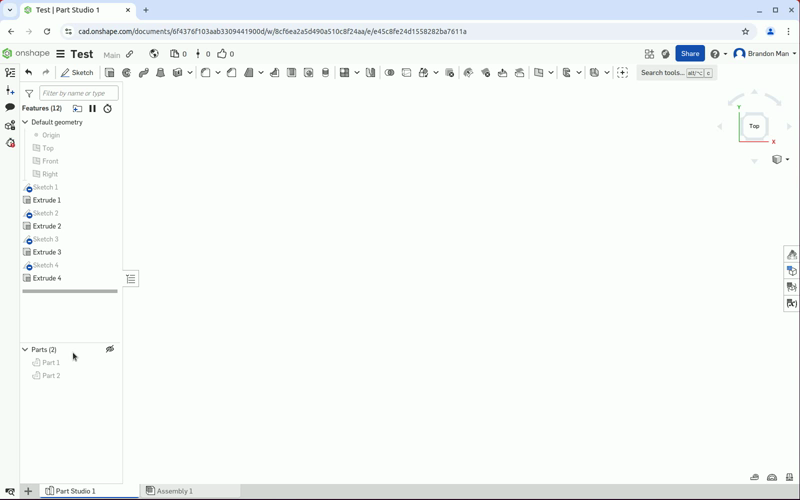
key(up)
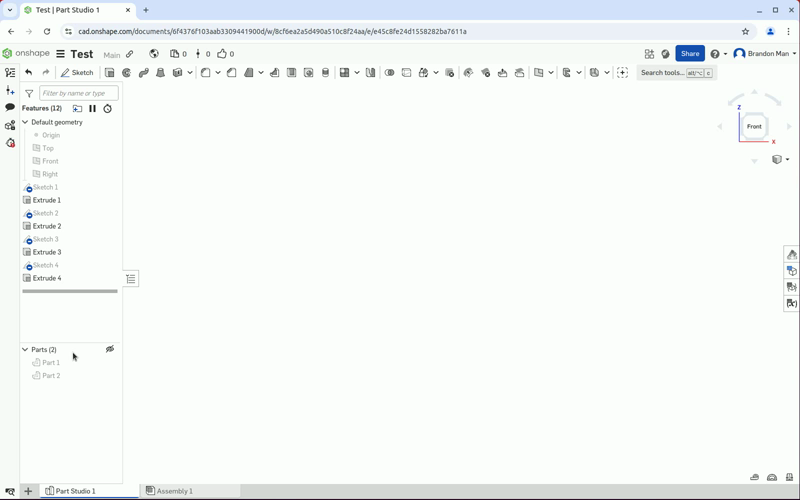
key_up(shift)
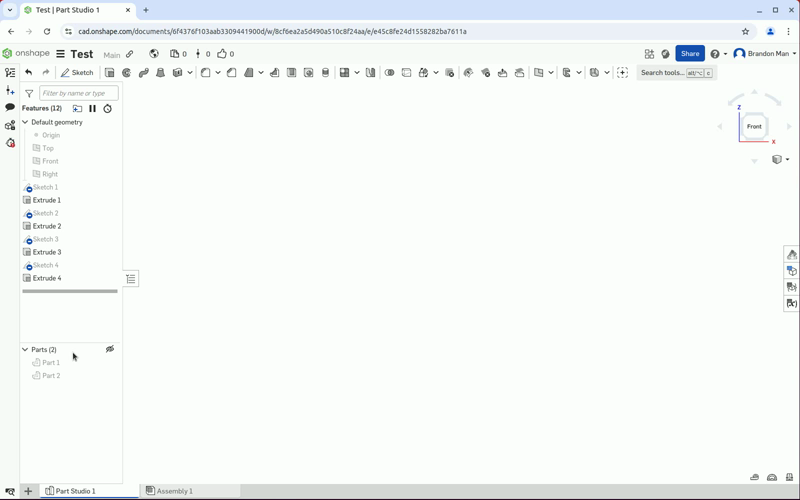
key(space)
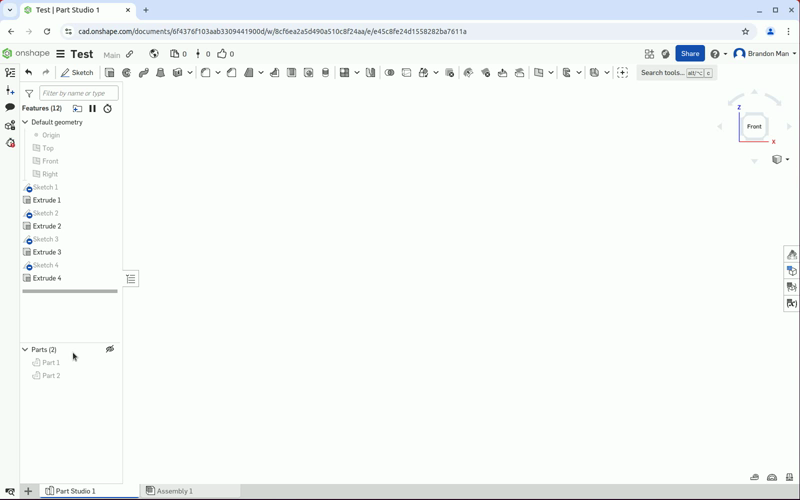
key_down(shift)
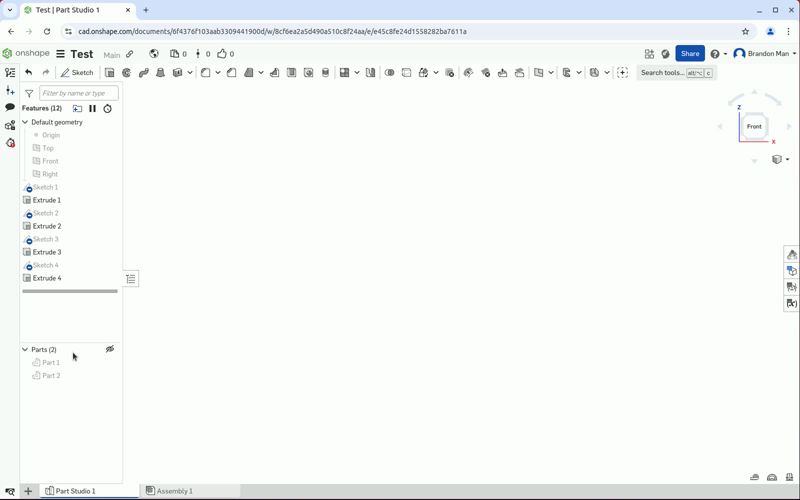
key(left)
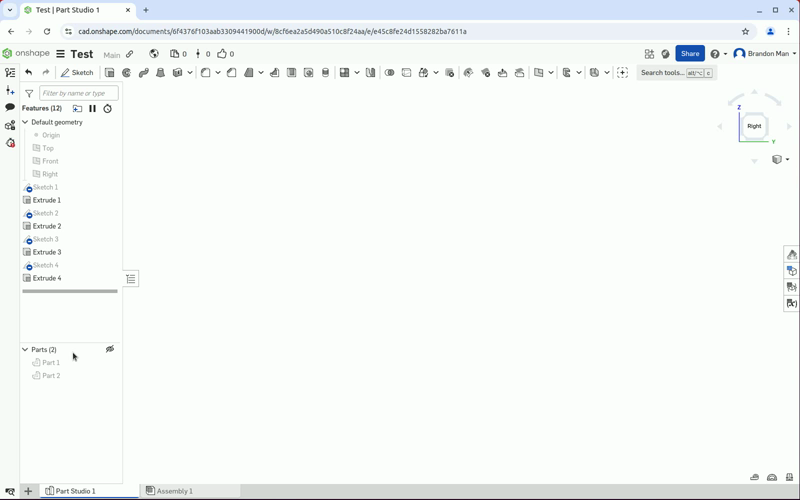
key_up(shift)
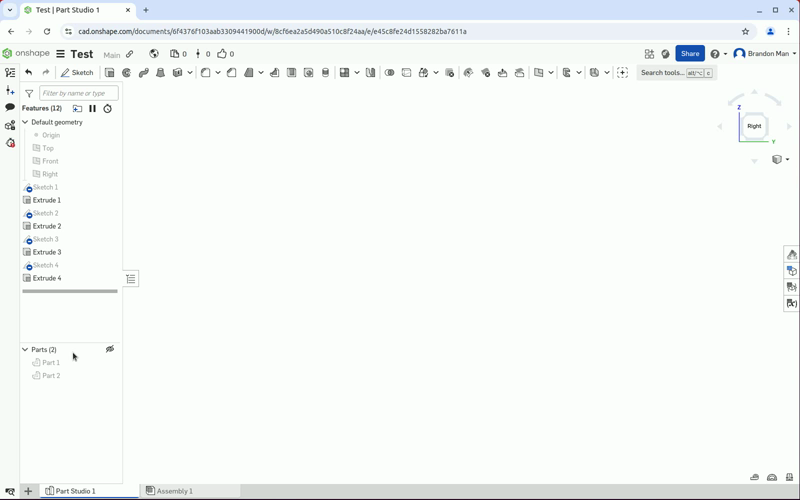
mouse_move(73, 352)
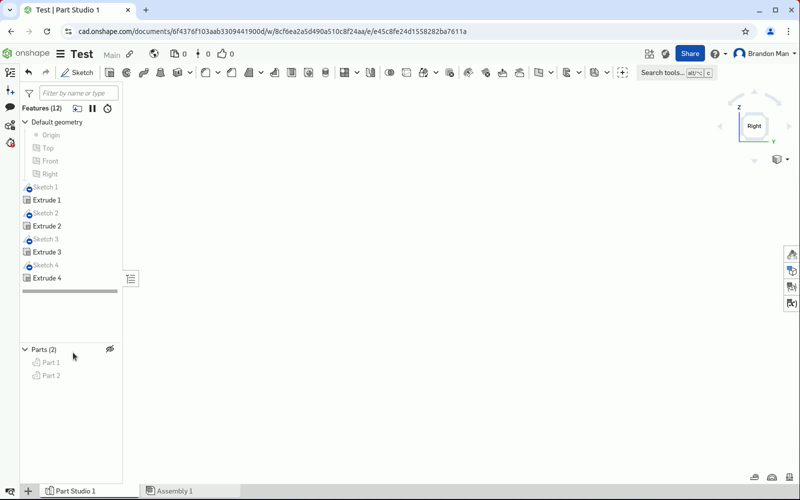
key(shift+y)
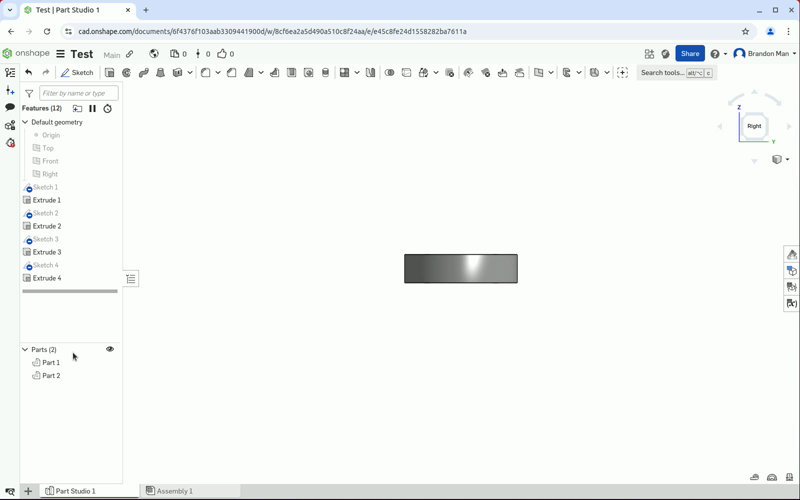
mouse_move(541, 75)
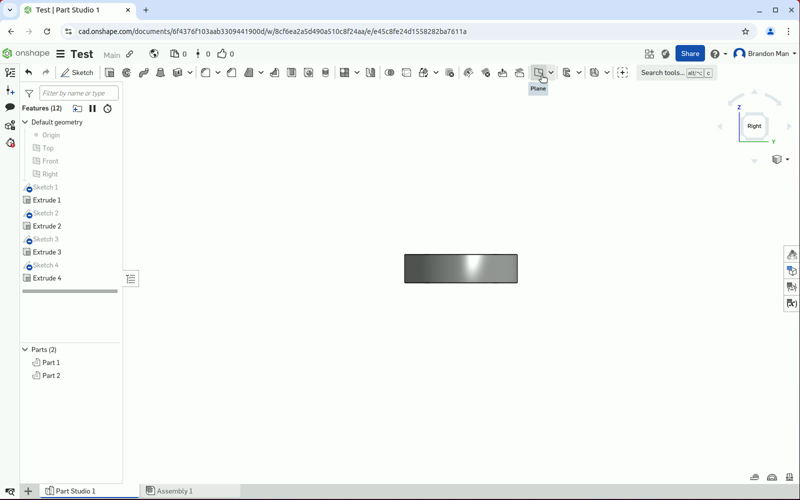
click(541, 75)
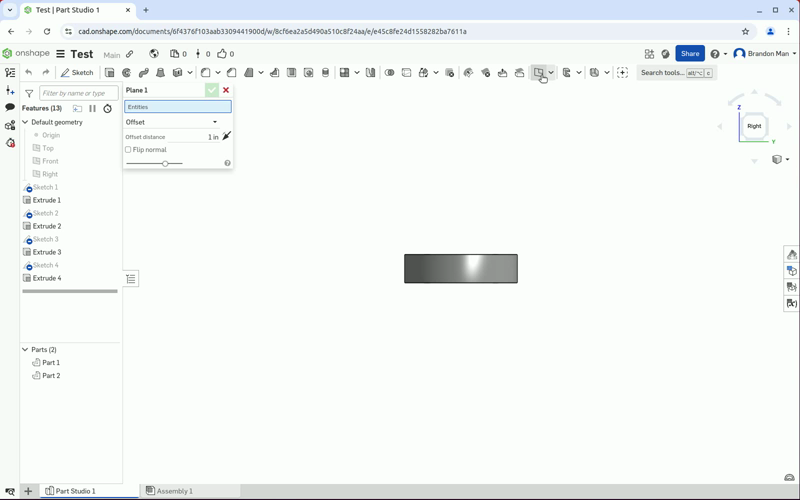
mouse_move(73, 176)
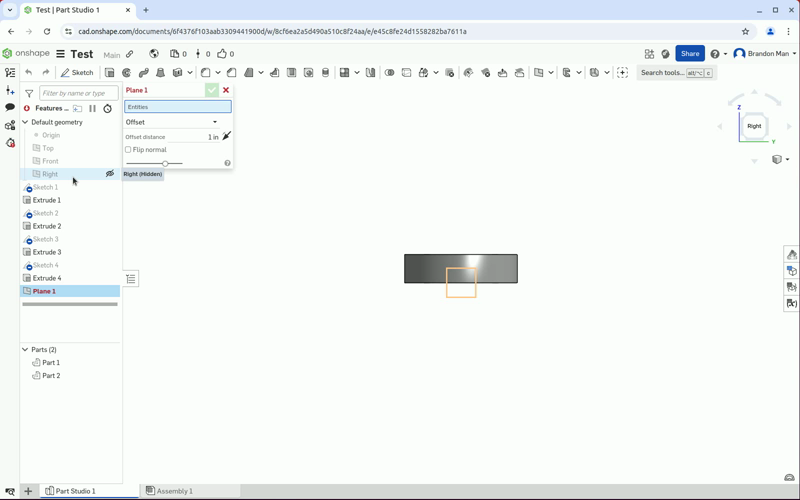
click(73, 176)
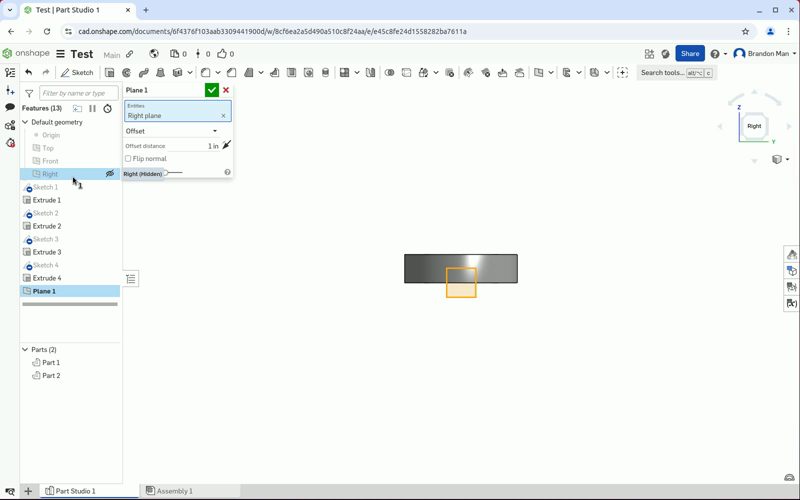
key(tab, 2)
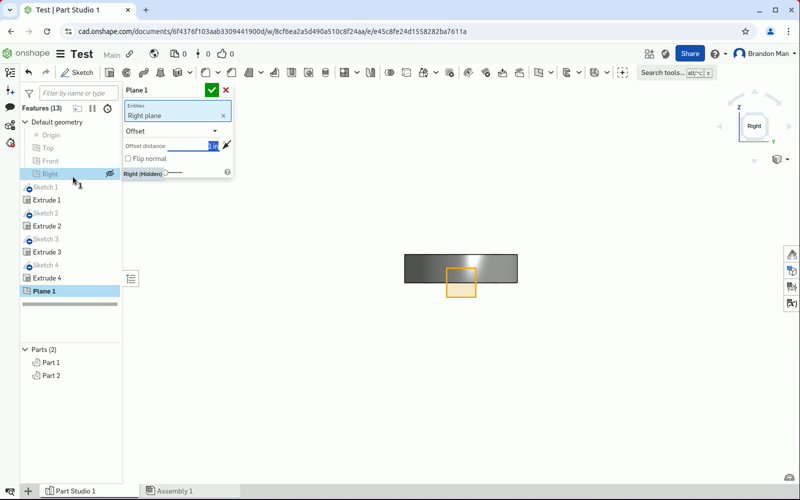
text(11.554)
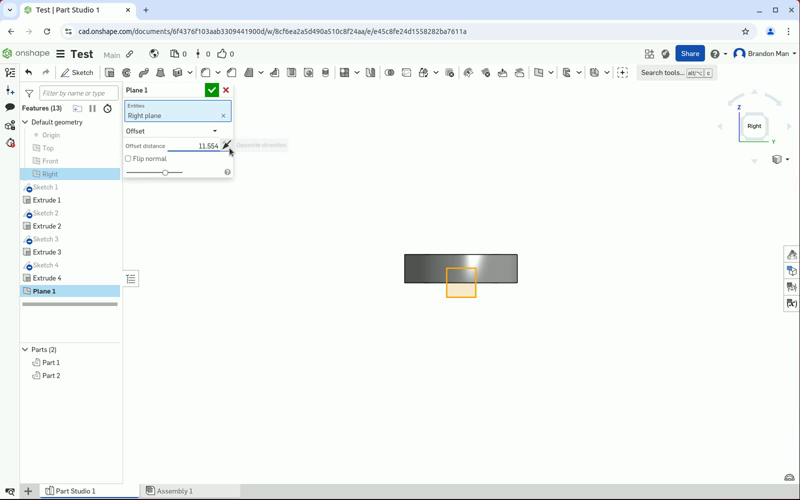
mouse_move(229, 147)
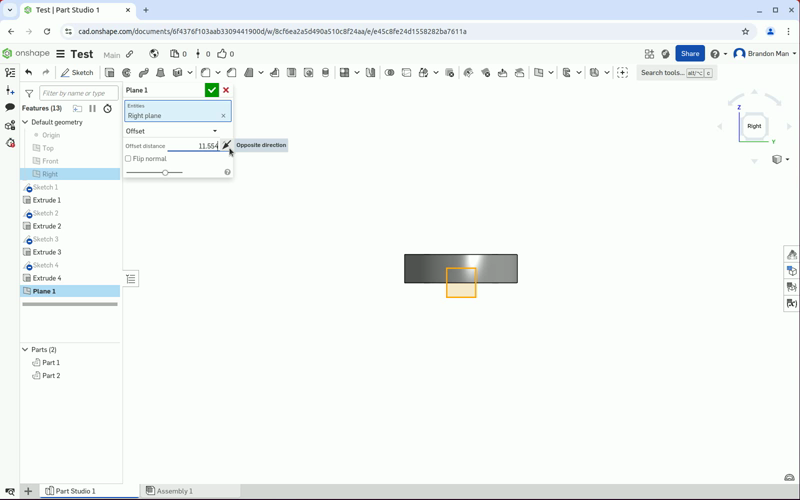
click(229, 147)
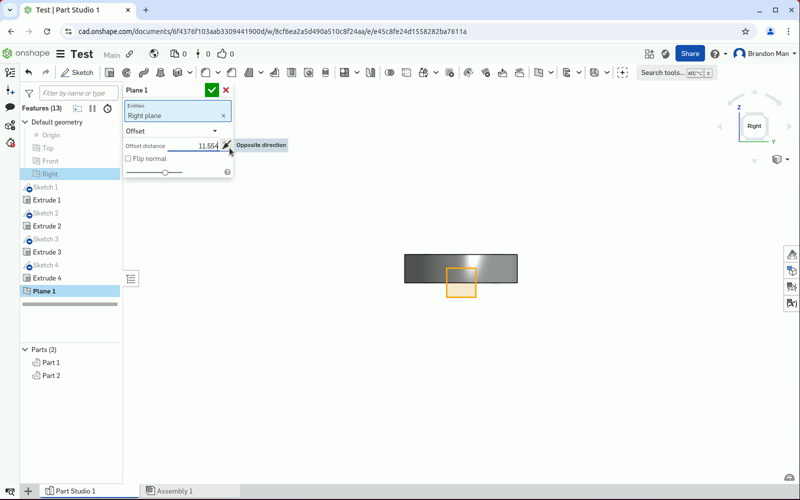
key(enter, 2)
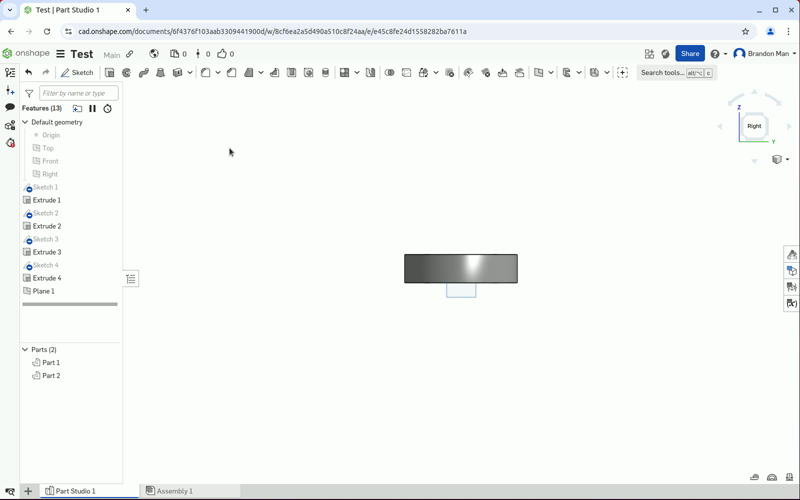
key(shift+s)
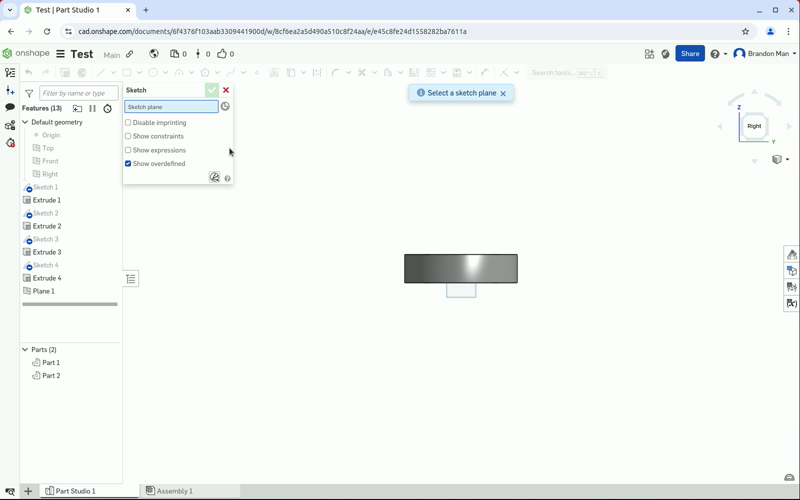
mouse_move(73, 293)
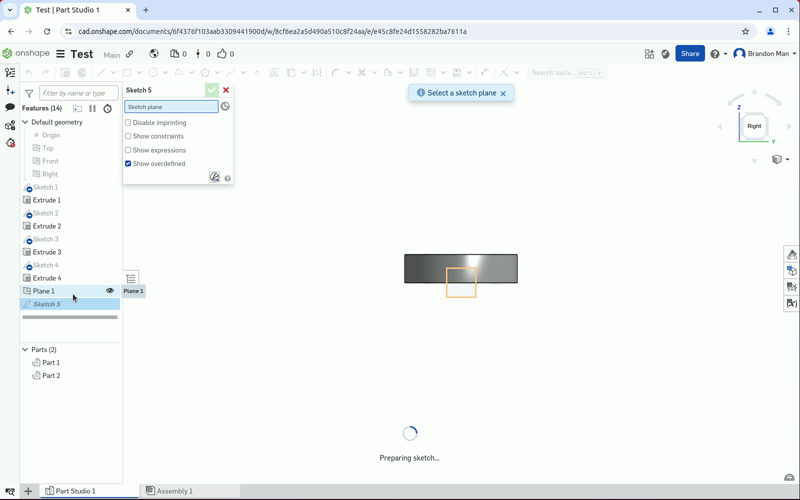
click(73, 293)
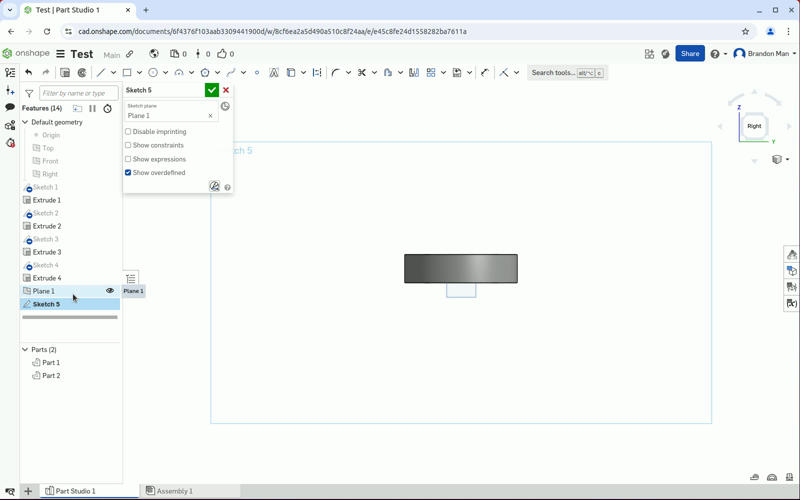
mouse_move(73, 352)
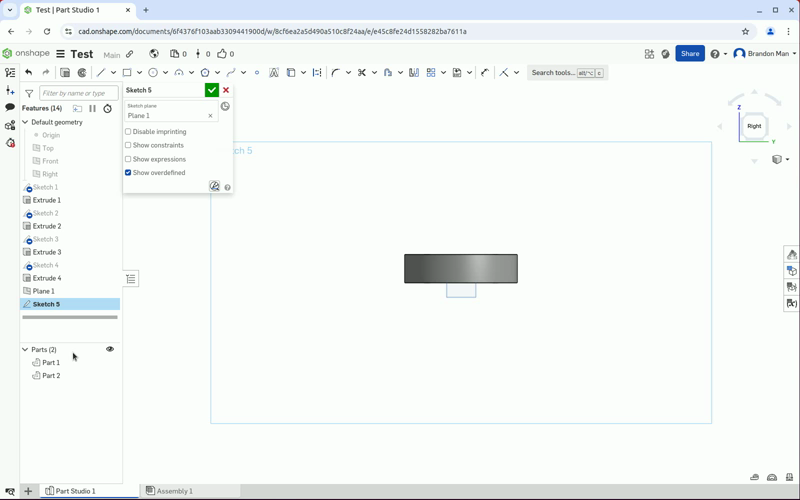
key(y)
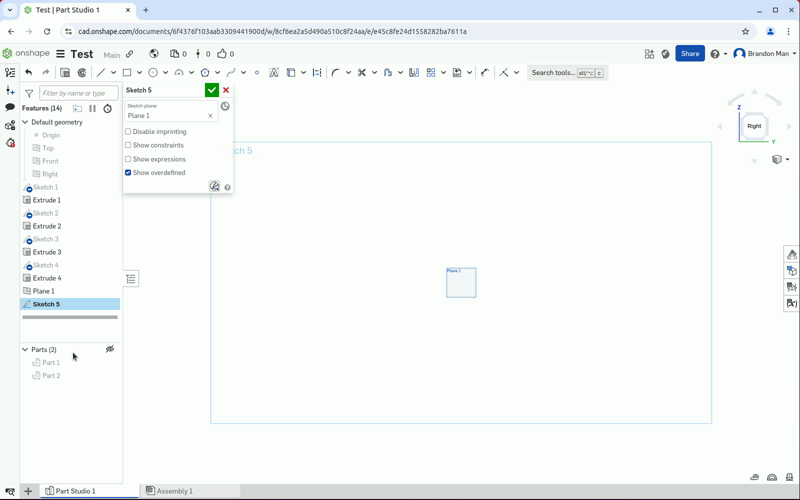
key(l)
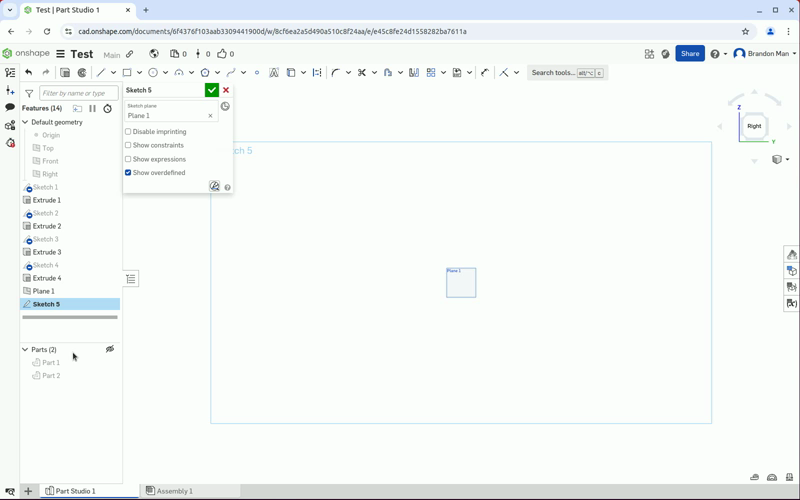
key_down(shift)
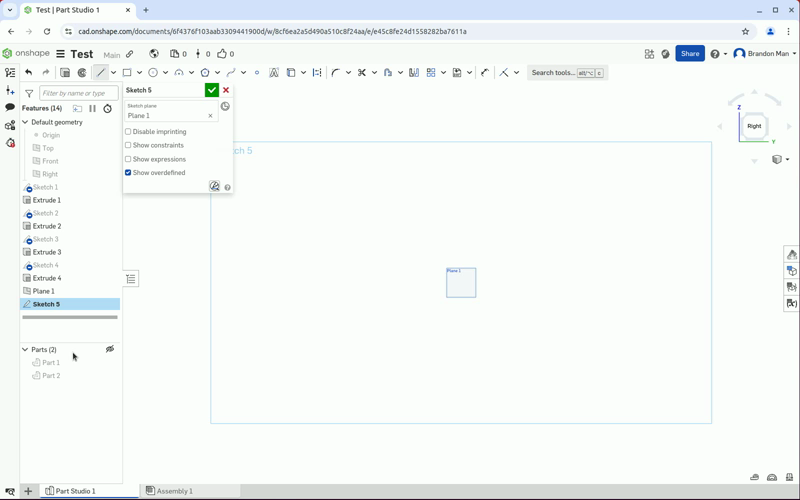
mouse_move(426, 233)
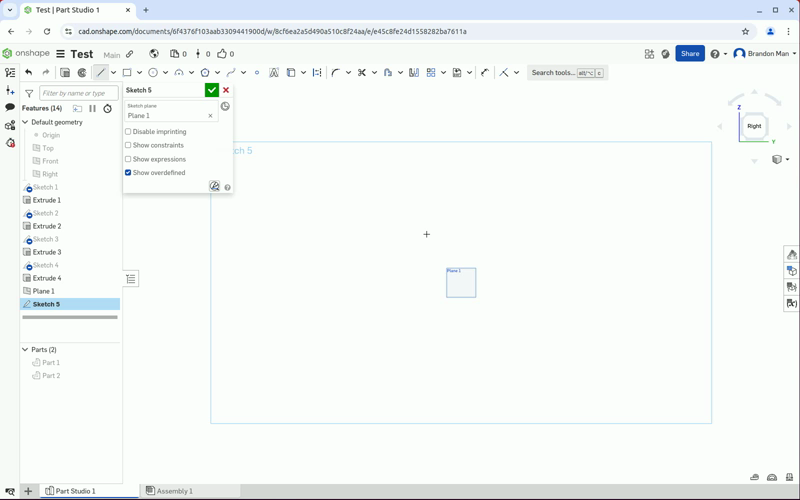
click(426, 233)
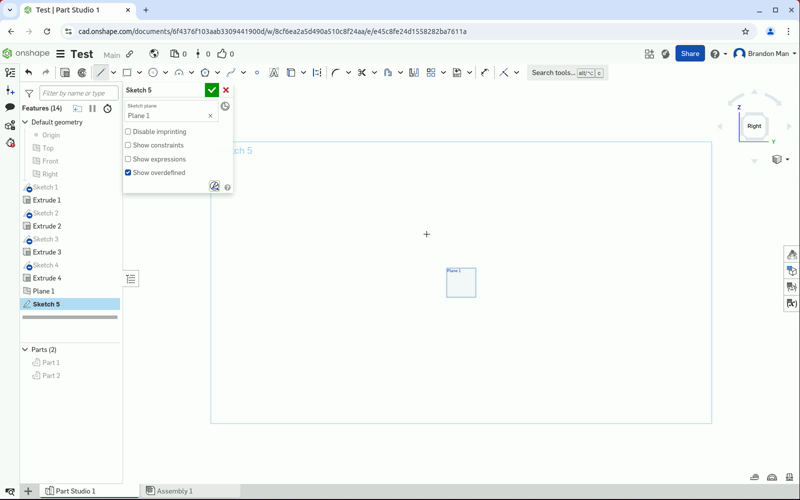
key_up(shift)
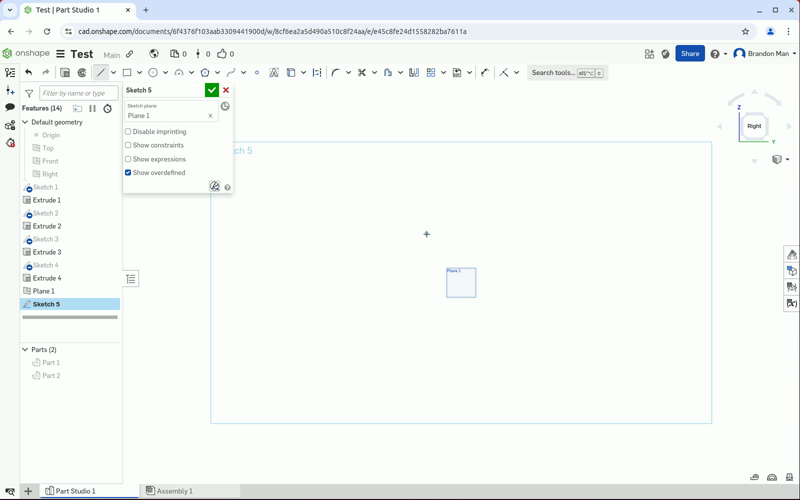
key_down(shift)
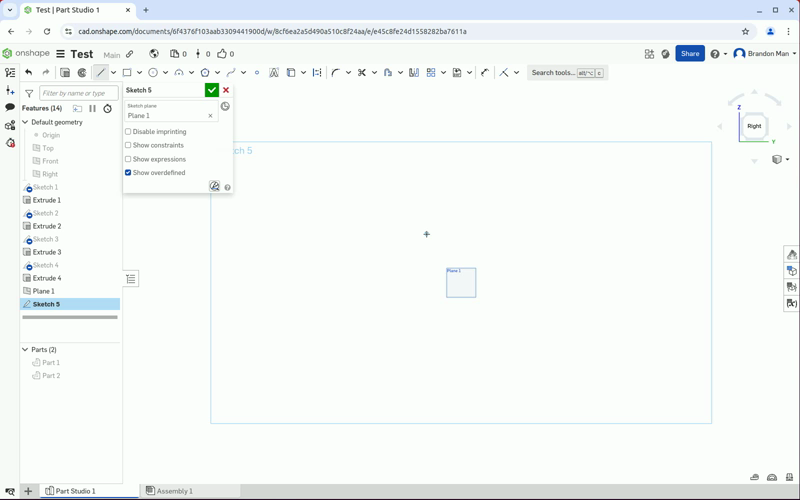
mouse_move(517, 233)
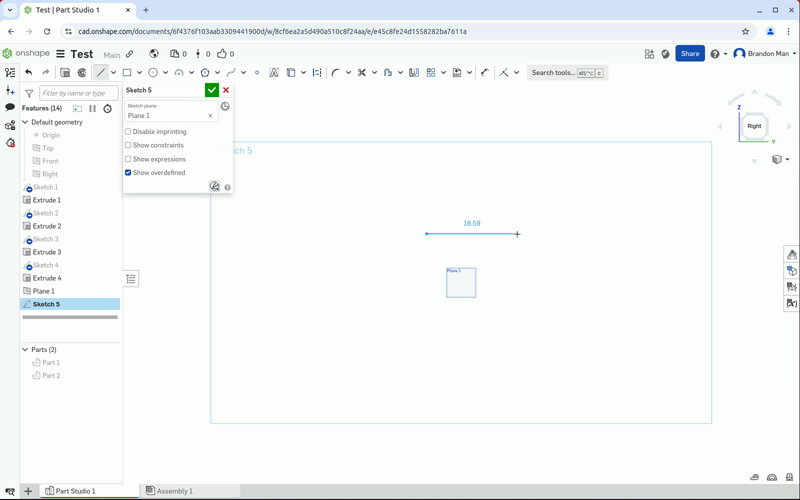
click(517, 233)
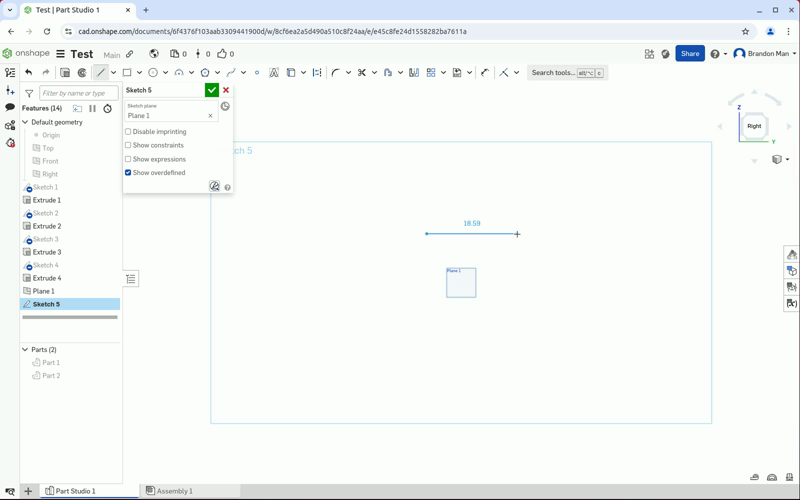
key_up(shift)
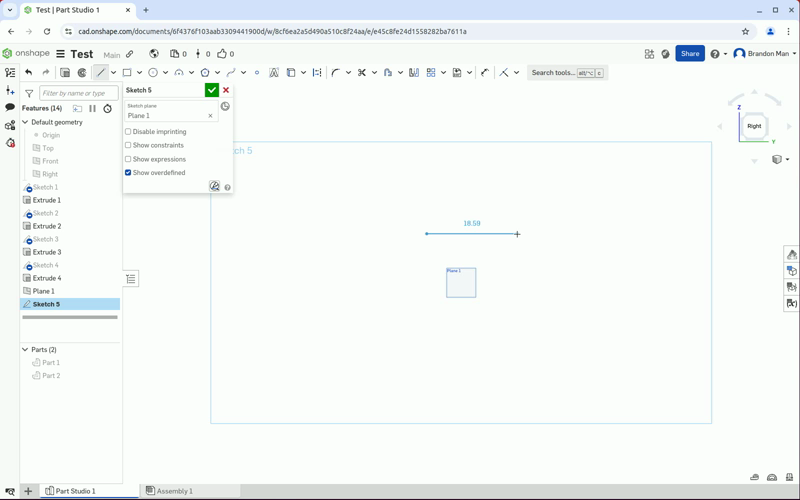
key_down(shift)
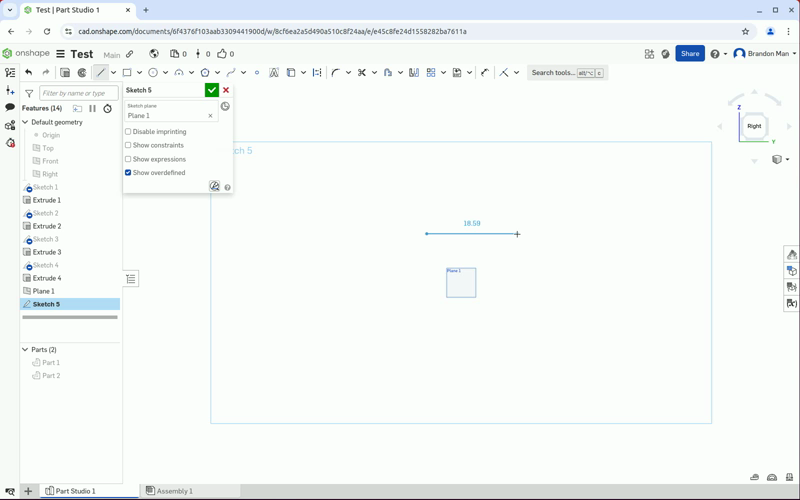
mouse_move(547, 233)
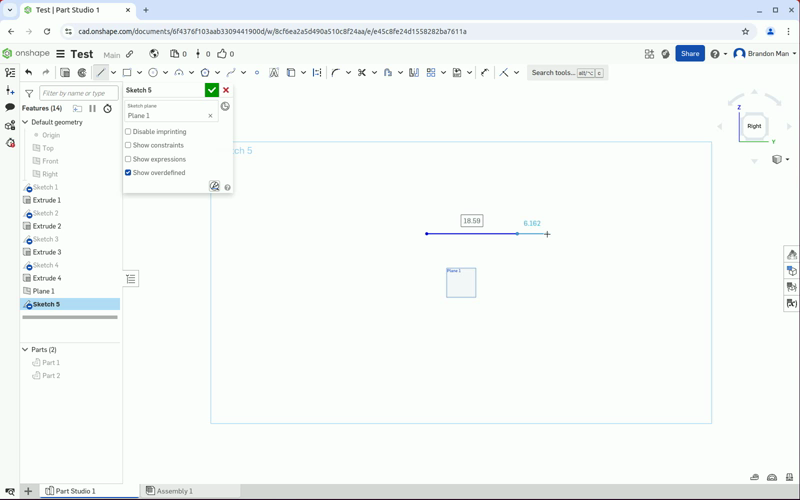
mouse_move(517, 212)
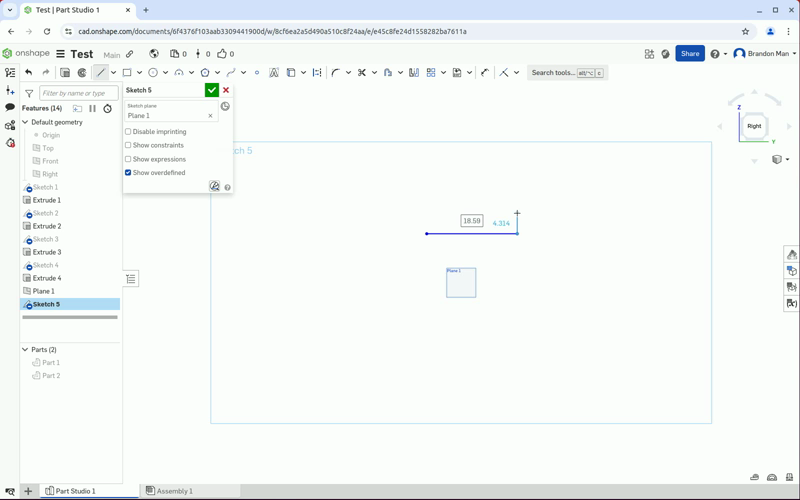
click(517, 212)
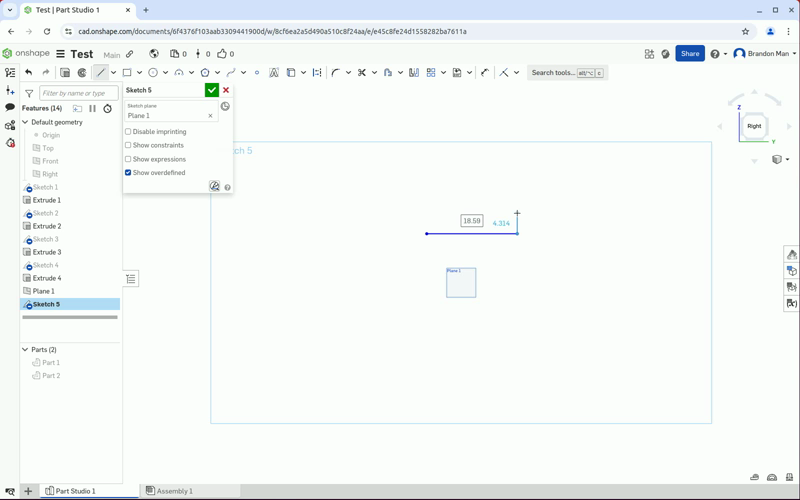
key_up(shift)
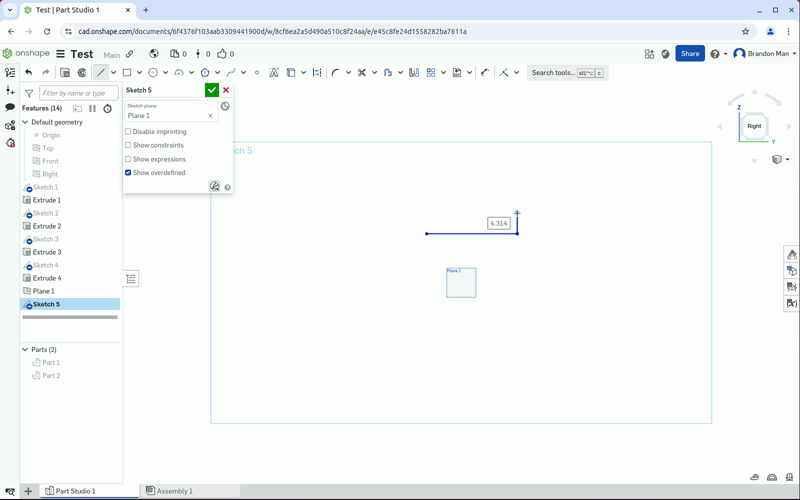
key_down(shift)
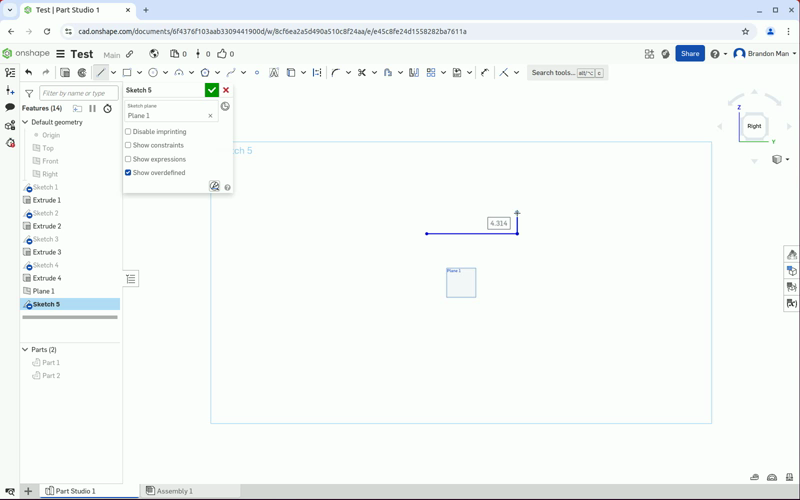
mouse_move(426, 212)
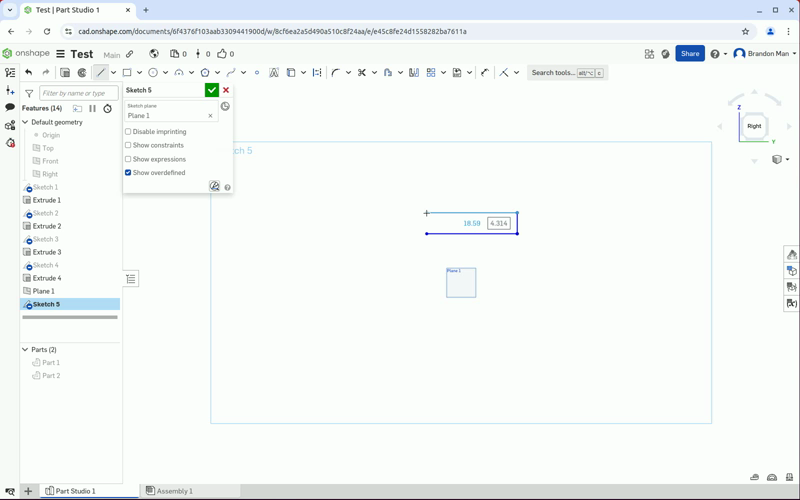
click(426, 212)
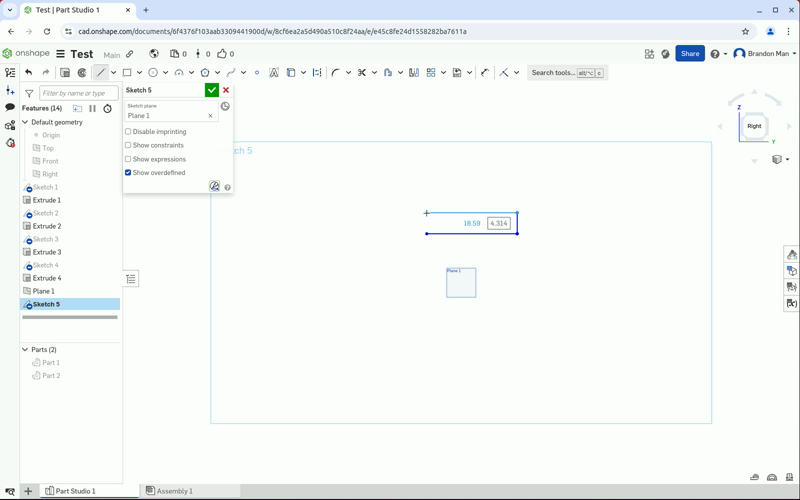
key_up(shift)
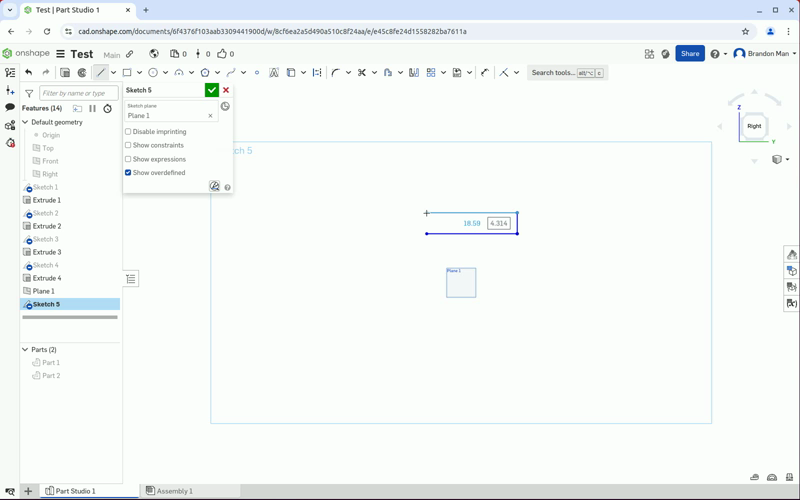
mouse_move(456, 212)
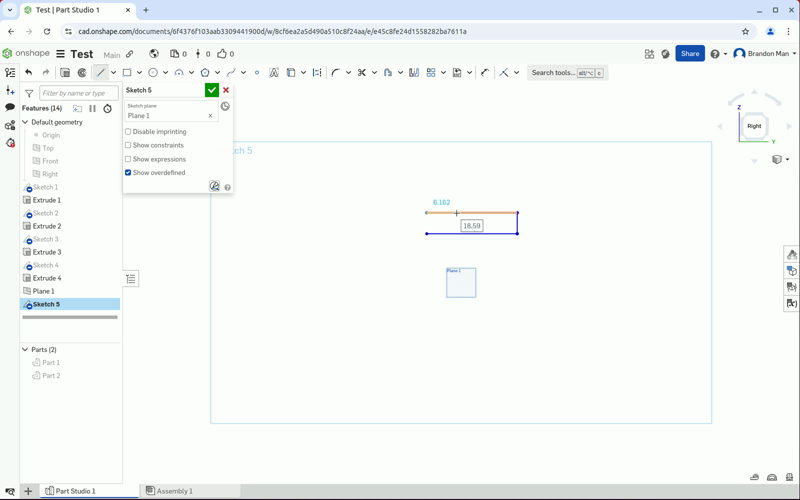
key_down(shift)
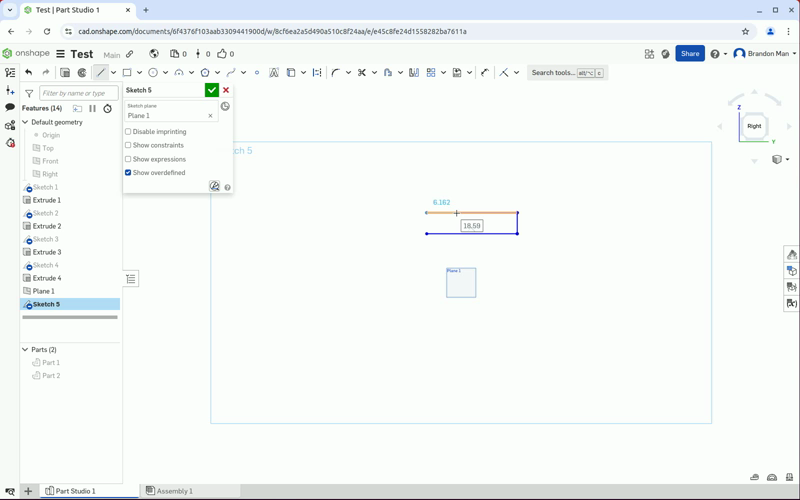
mouse_move(426, 233)
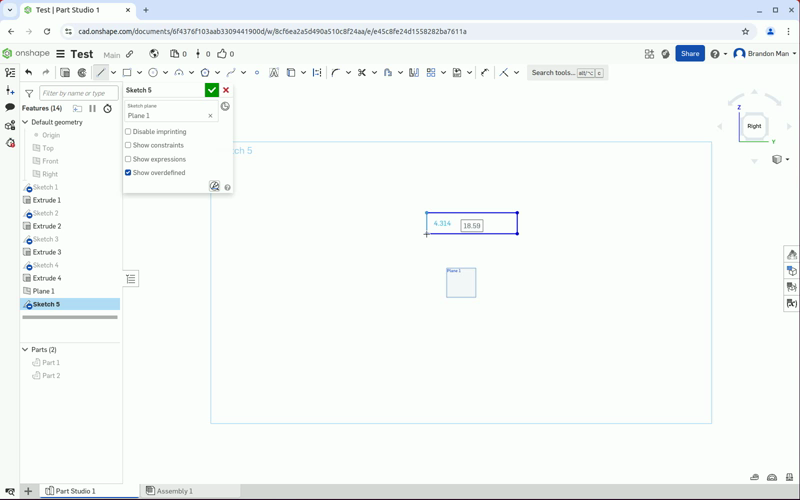
key_up(shift)
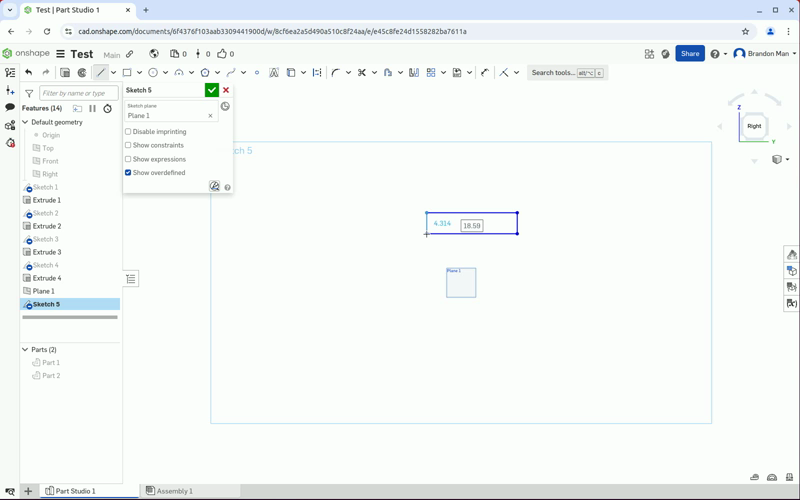
click(426, 233)
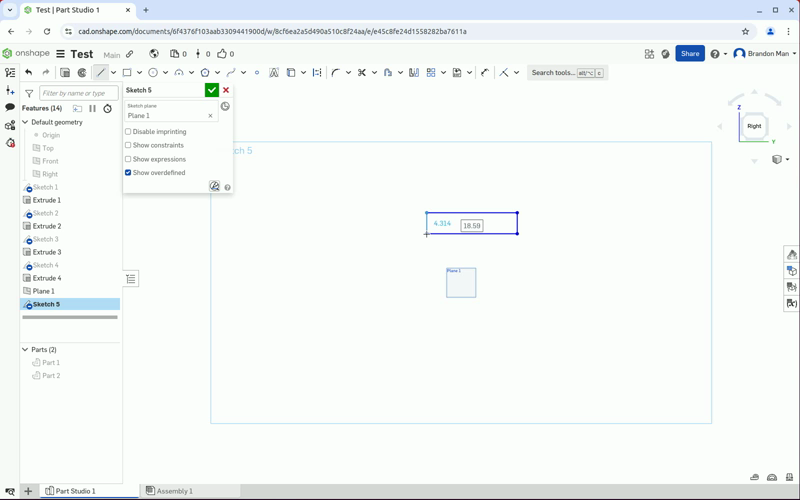
key(esc)
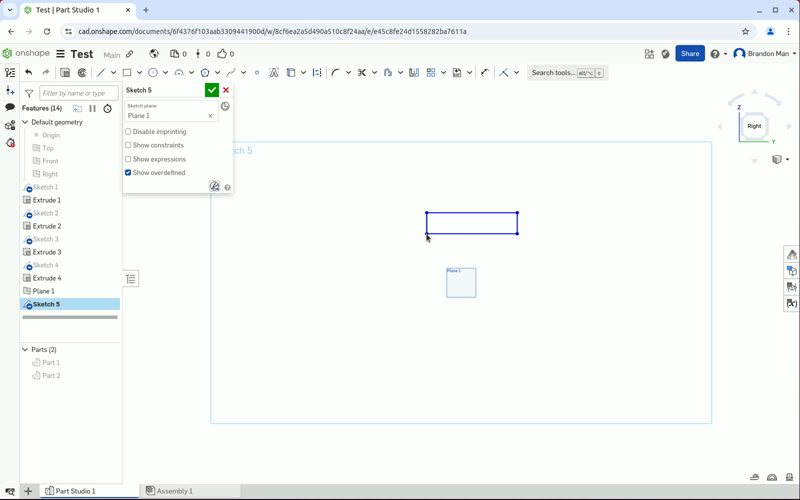
mouse_move(451, 228)
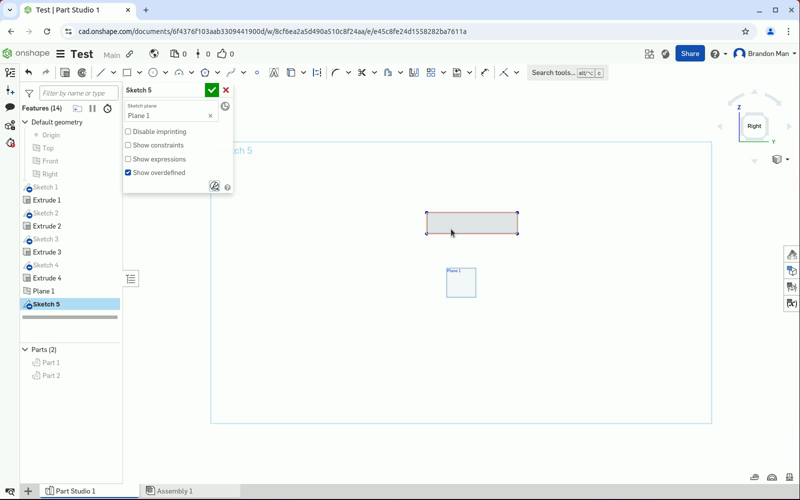
click(451, 228)
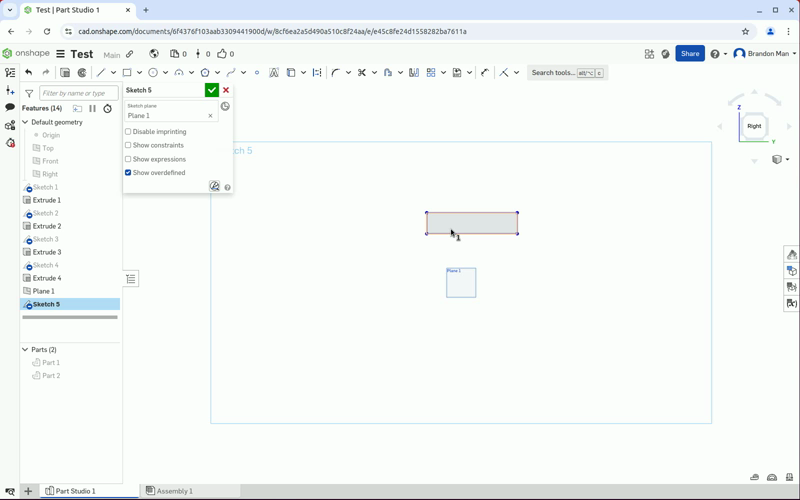
mouse_move(73, 352)
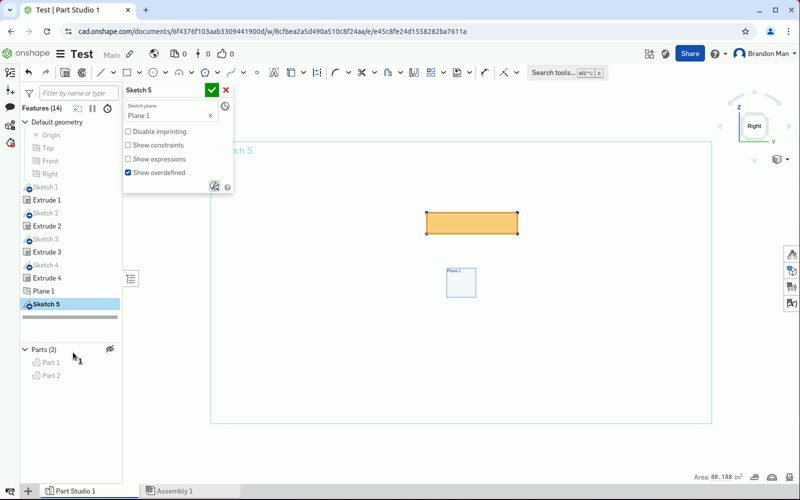
key(shift+y)
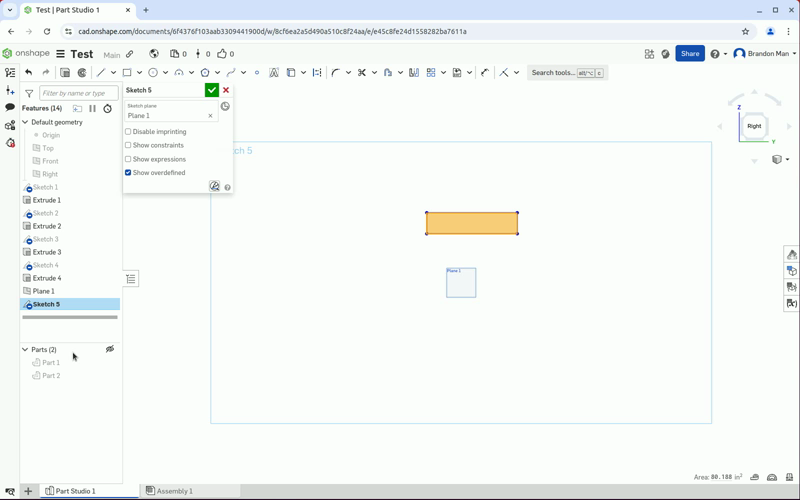
key(shift+e)
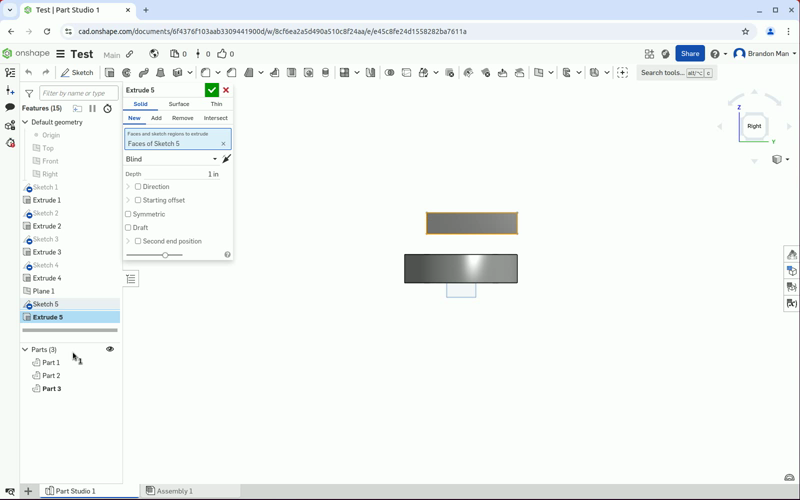
mouse_move(143, 106)
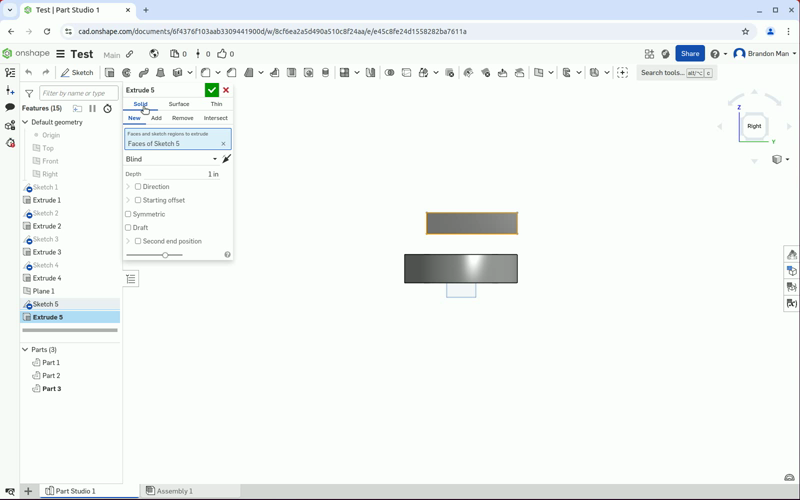
click(143, 106)
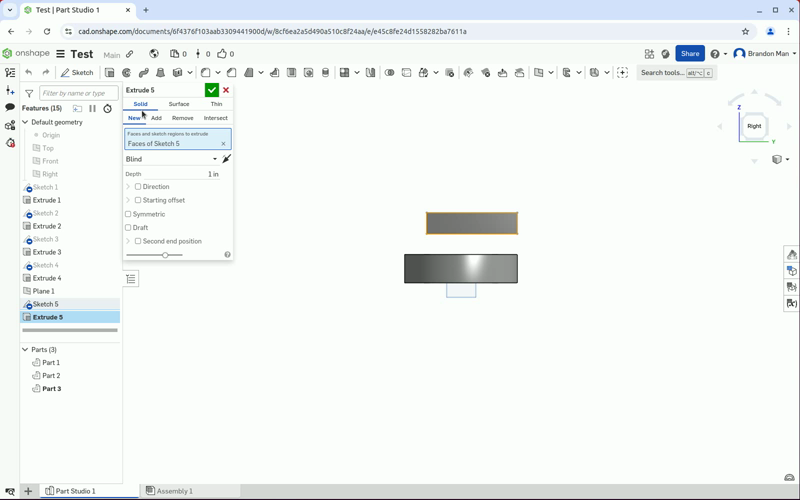
mouse_move(137, 120)
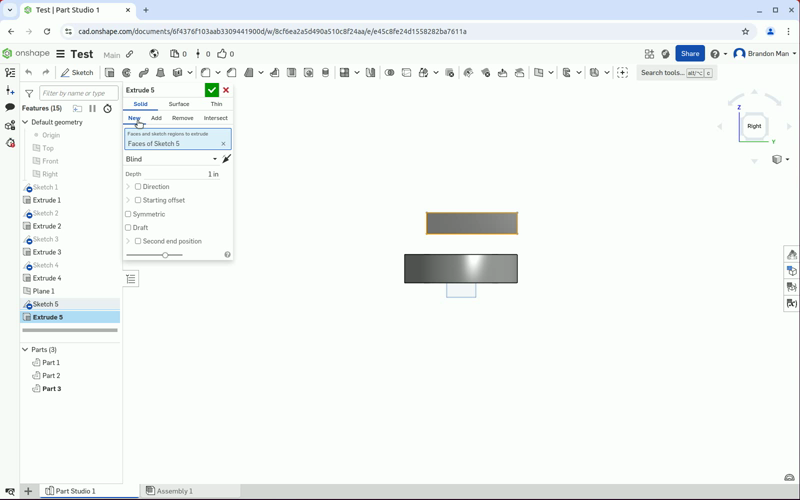
click(137, 120)
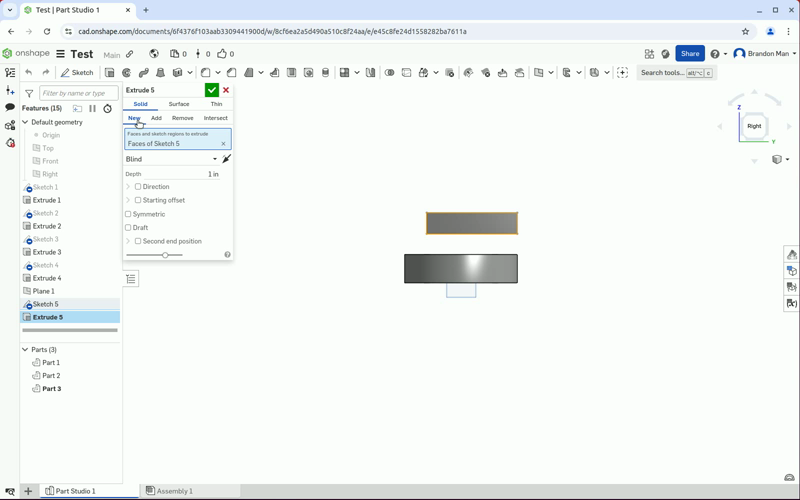
key(tab, 4)
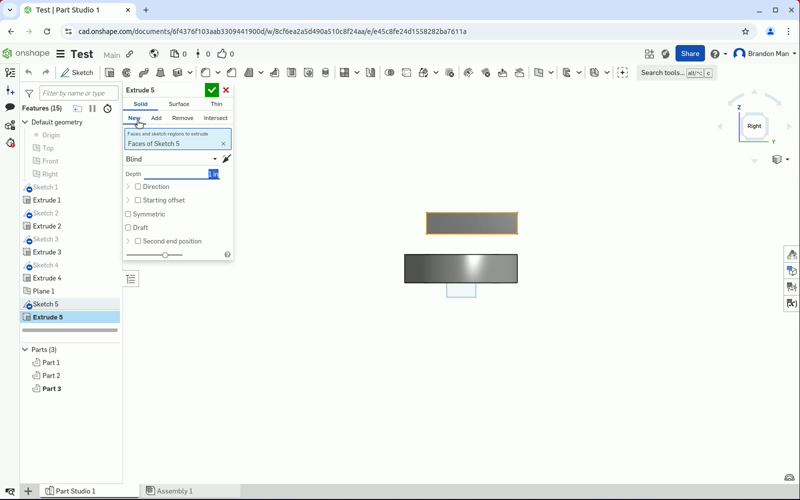
text(-5.777)
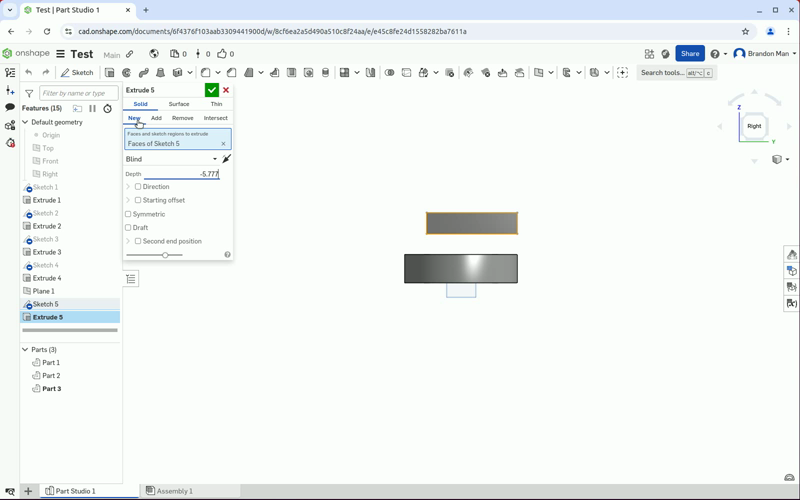
key(enter)
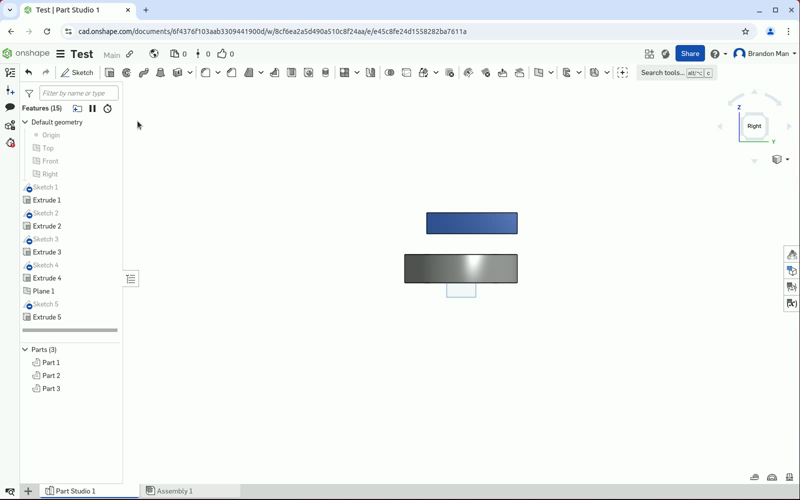
key(shift+h)
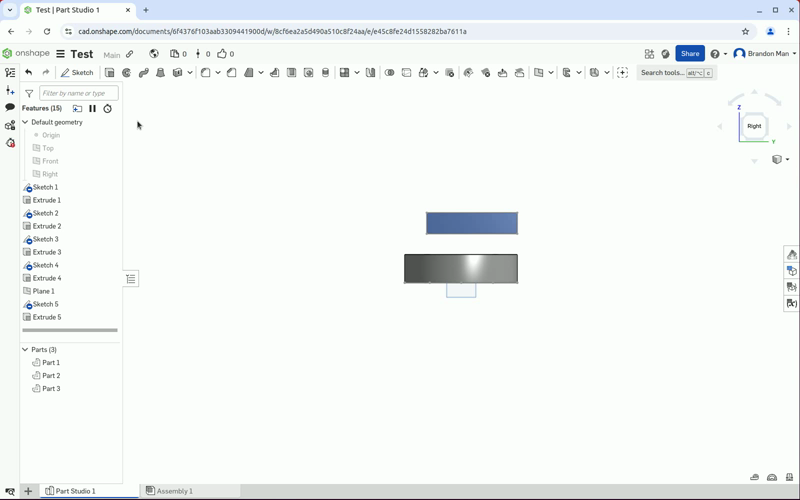
key(shift+h)
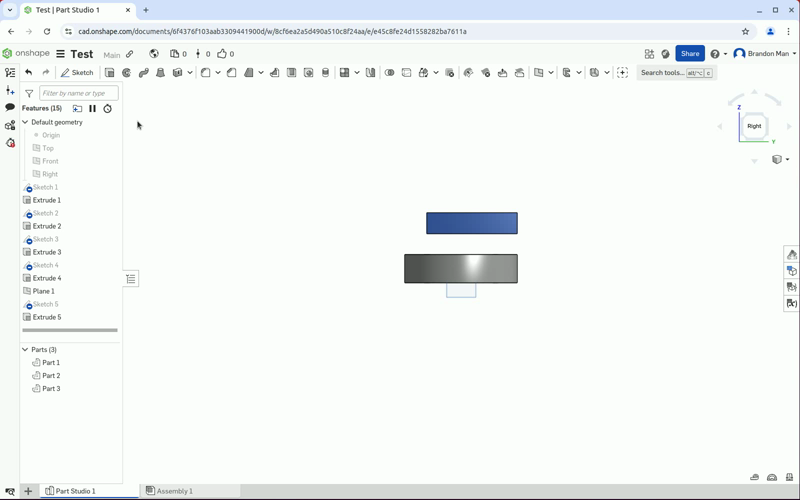
mouse_move(73, 189)
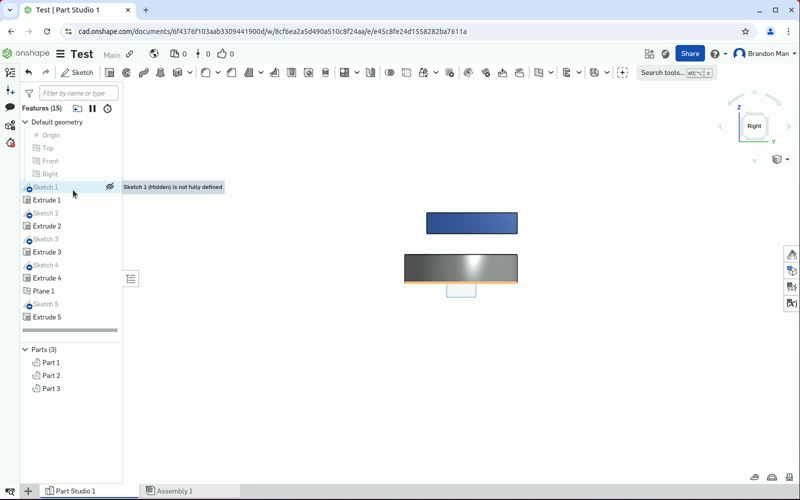
click(73, 189)
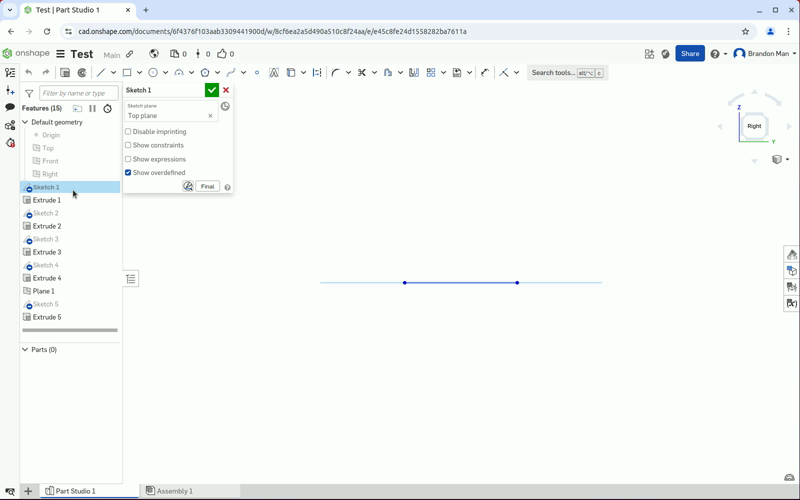
mouse_move(229, 92)
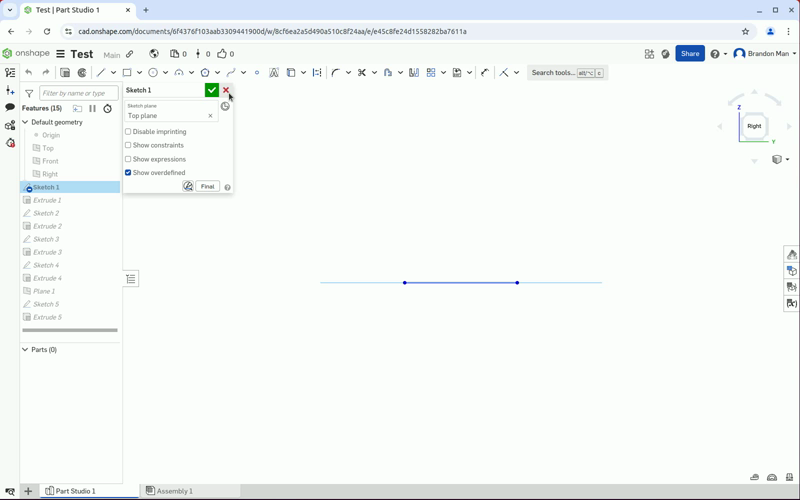
click(229, 92)
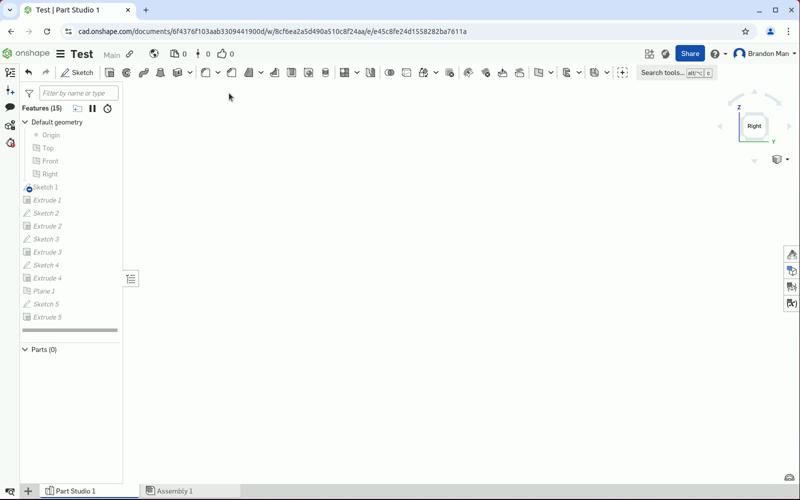
key(shift+s)
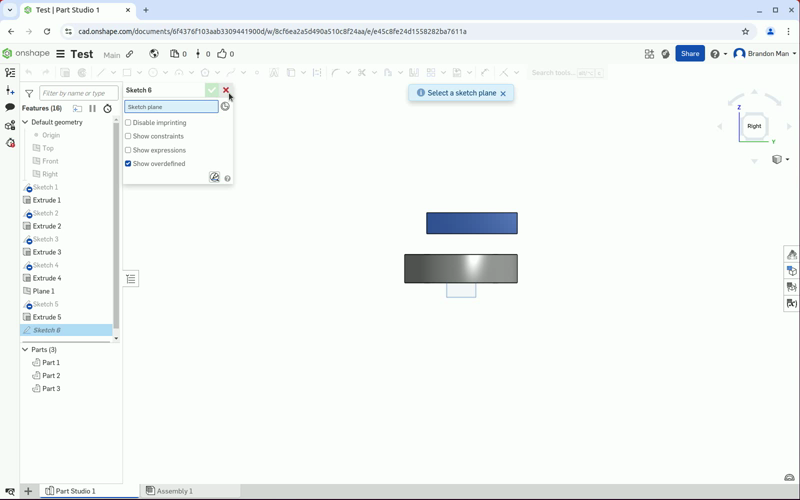
mouse_move(69, 293)
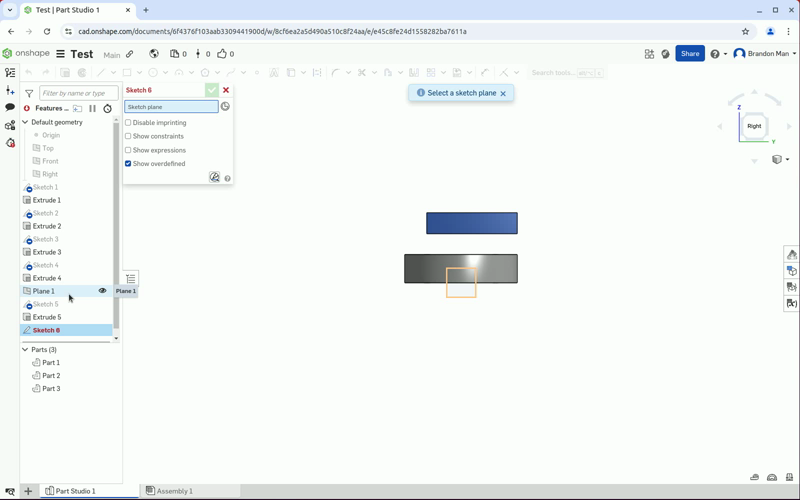
click(69, 293)
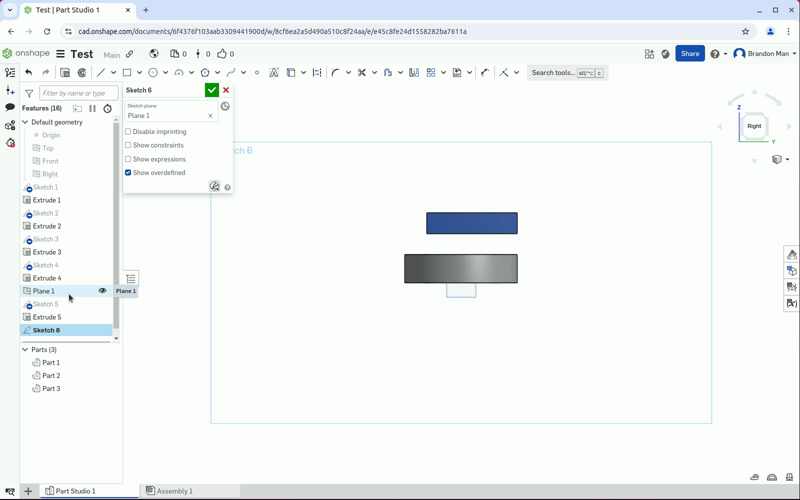
mouse_move(73, 352)
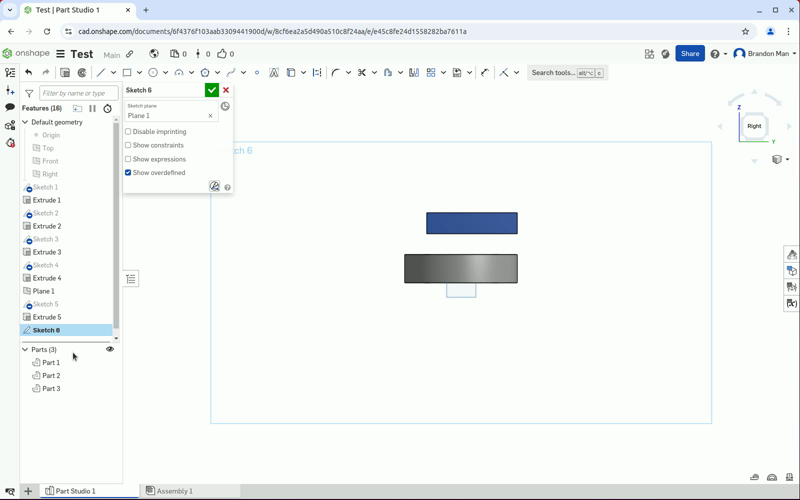
key(y)
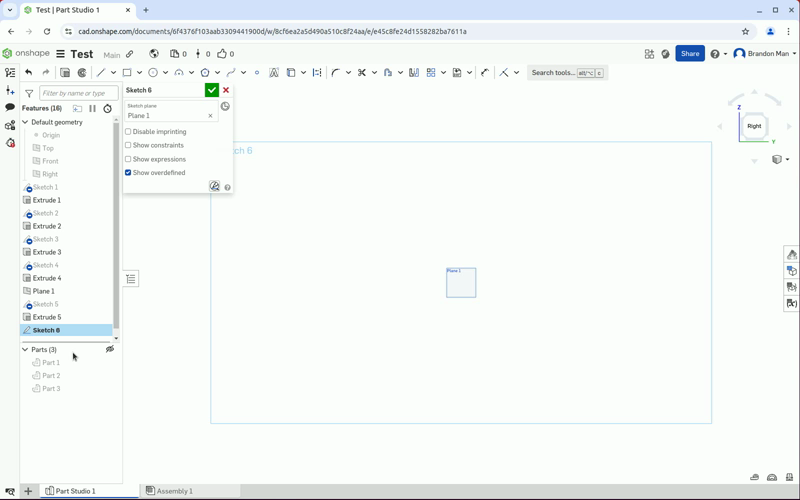
key(l)
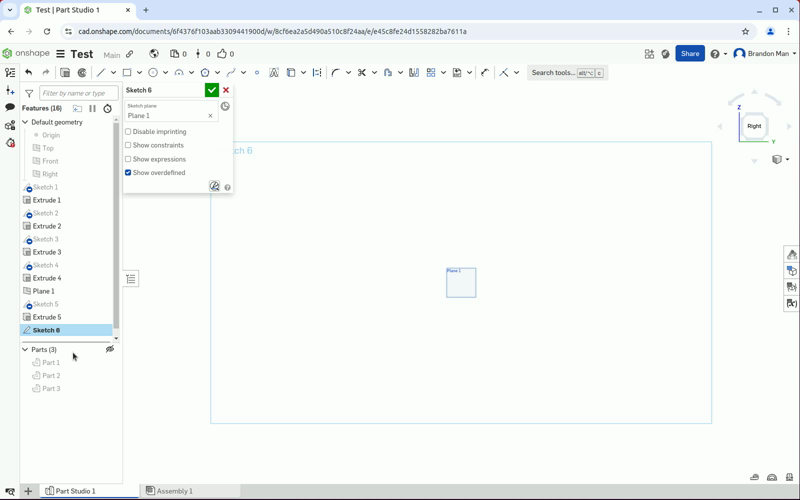
key_down(shift)
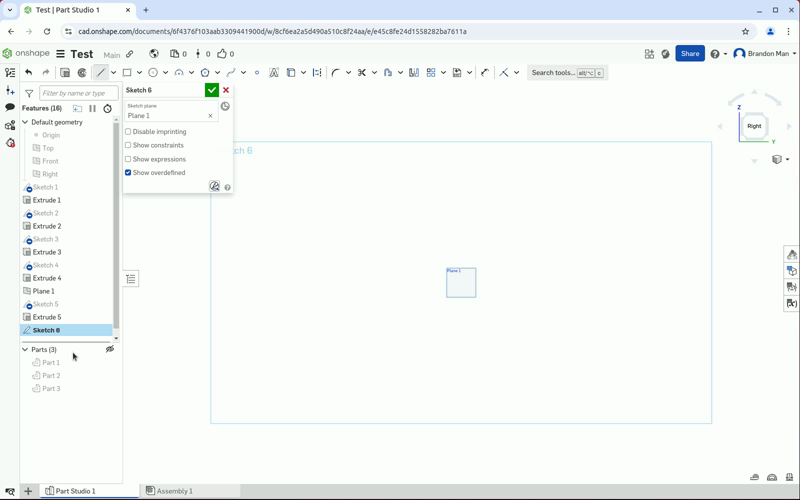
mouse_move(404, 254)
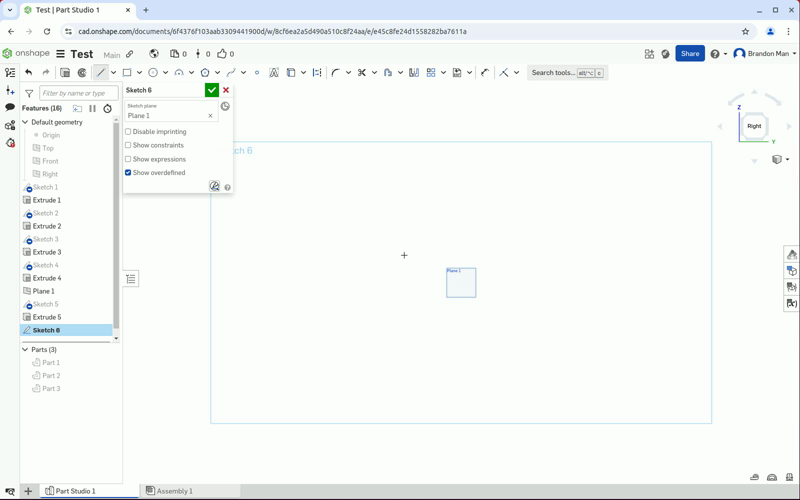
click(404, 254)
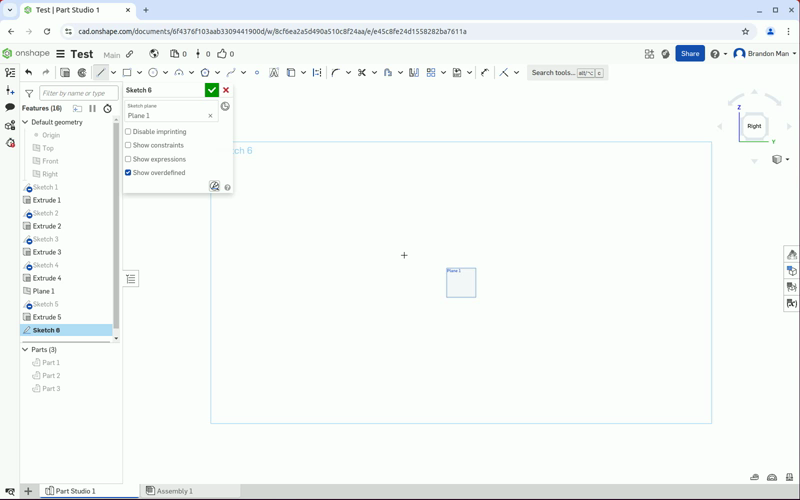
key_up(shift)
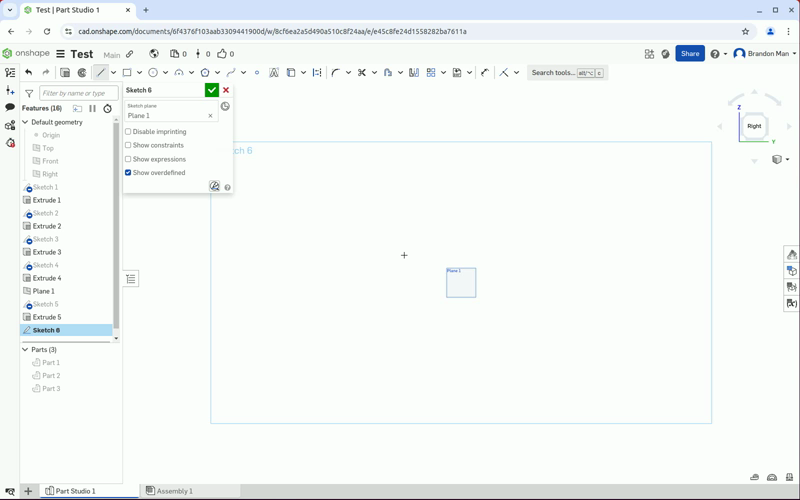
key_down(shift)
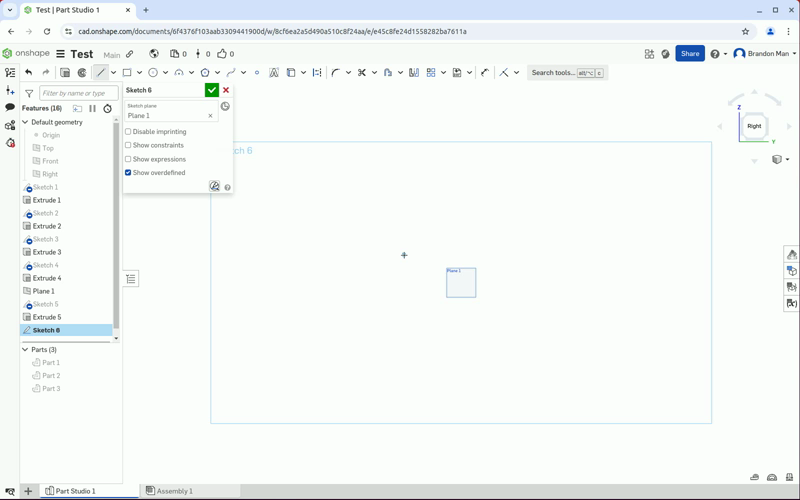
mouse_move(516, 254)
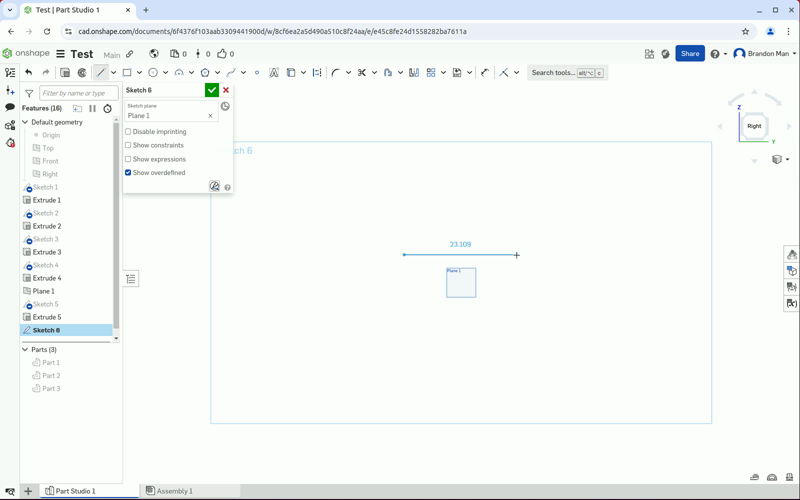
click(516, 254)
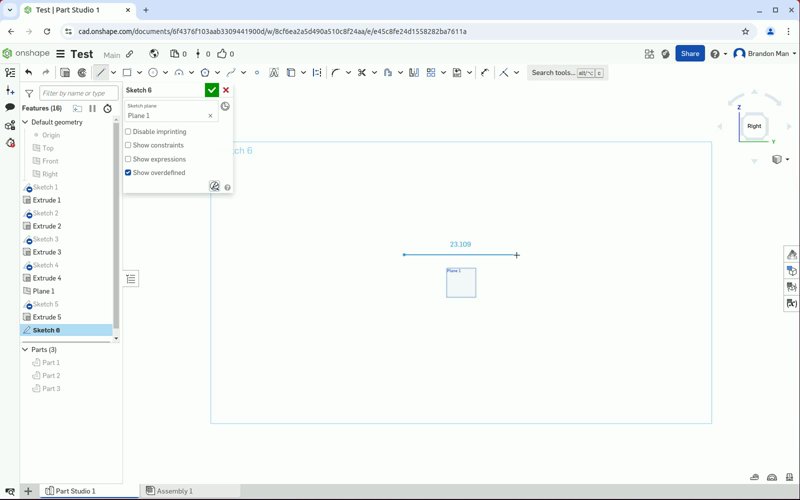
key_up(shift)
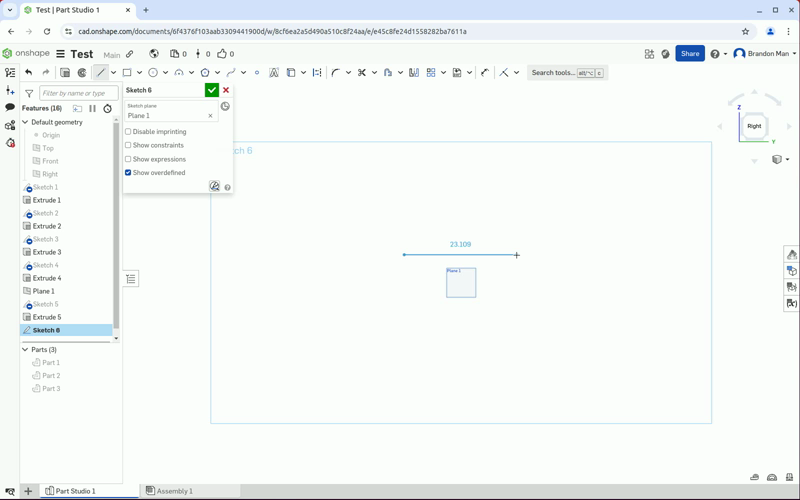
key_down(shift)
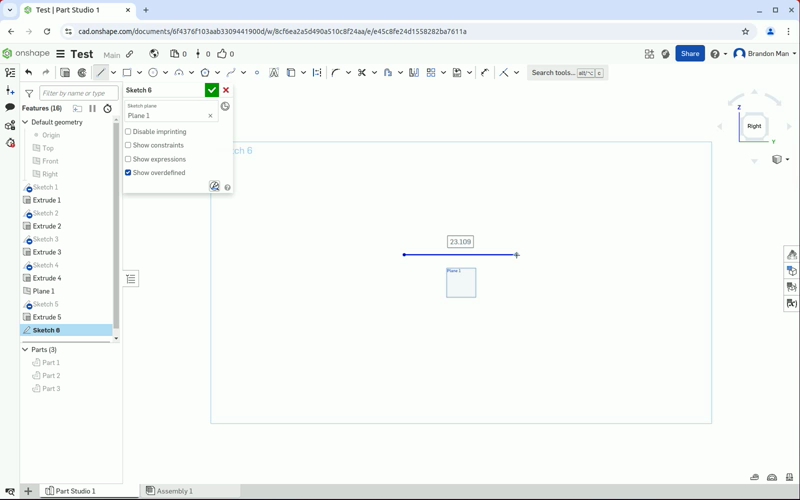
mouse_move(546, 254)
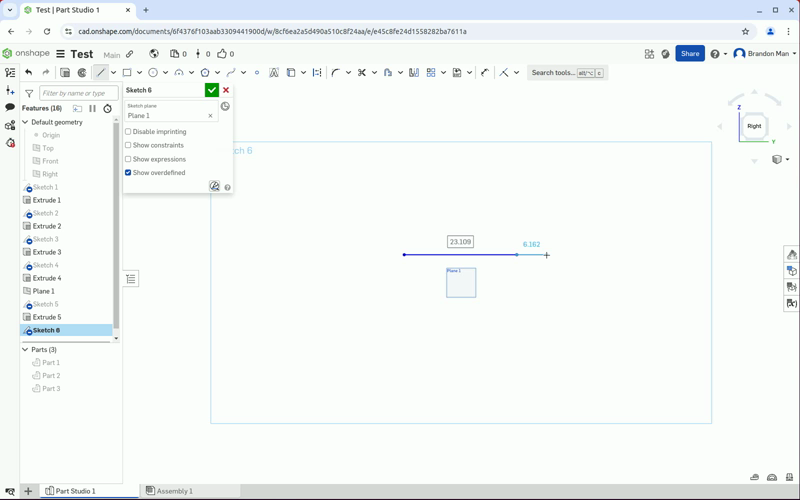
mouse_move(516, 233)
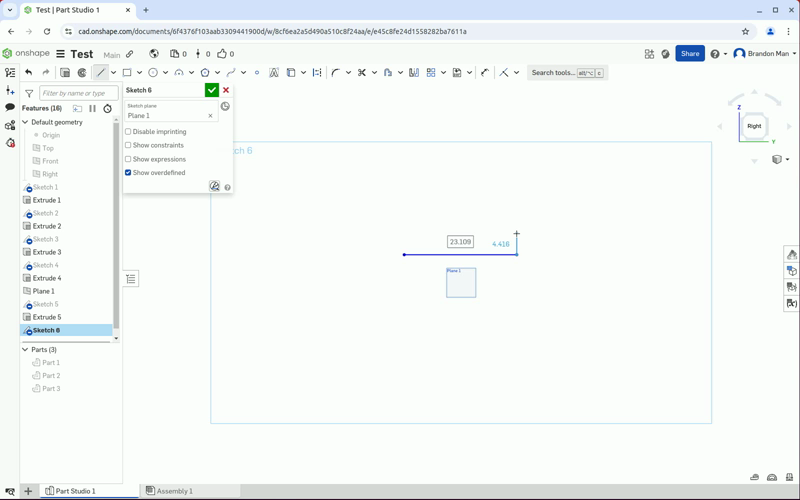
click(516, 233)
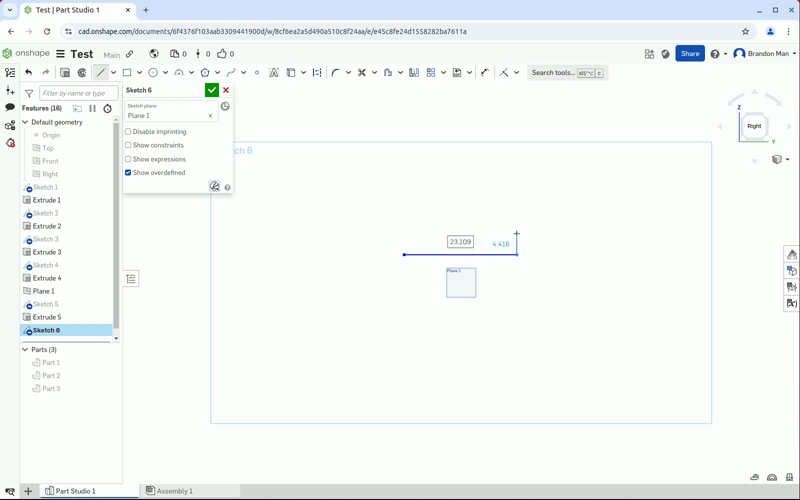
key_up(shift)
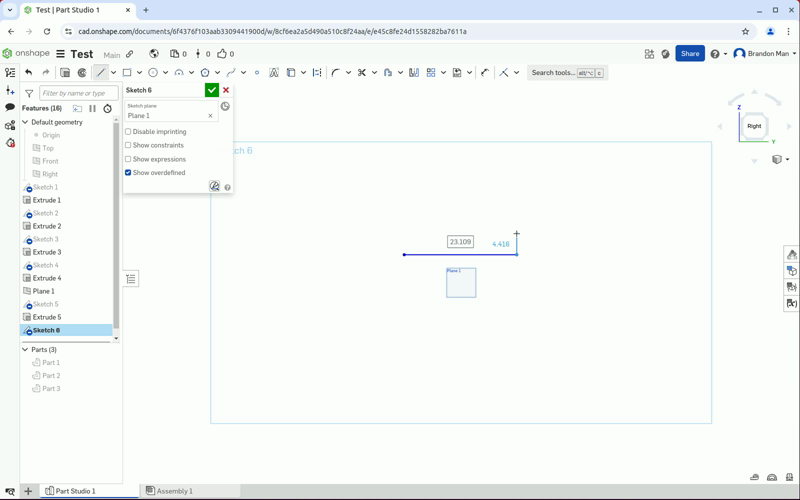
key_down(shift)
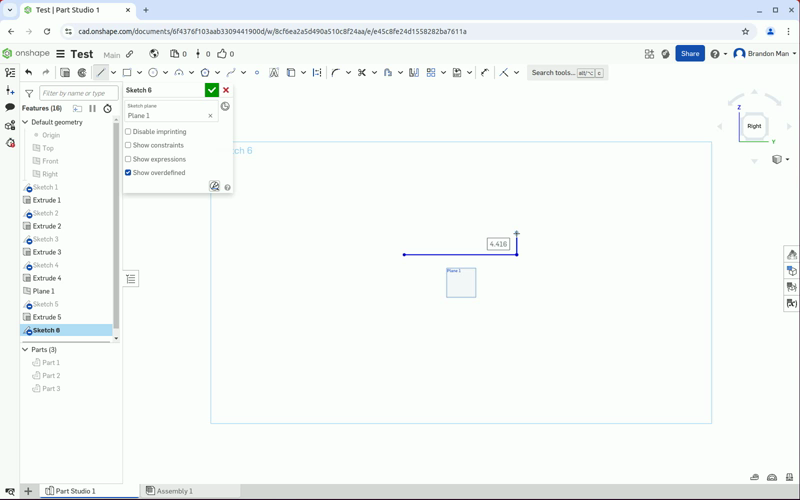
mouse_move(426, 233)
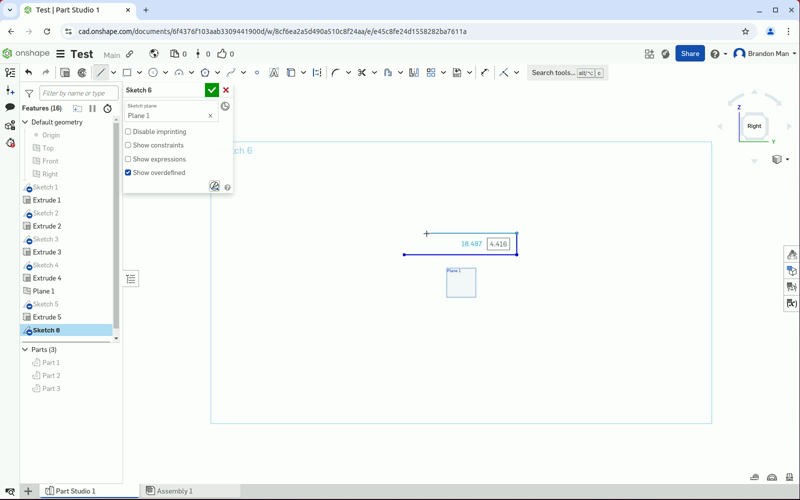
click(426, 233)
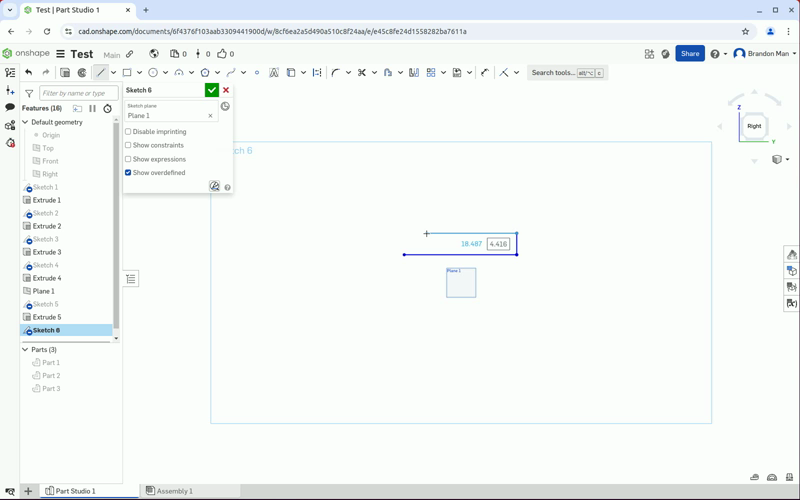
key_up(shift)
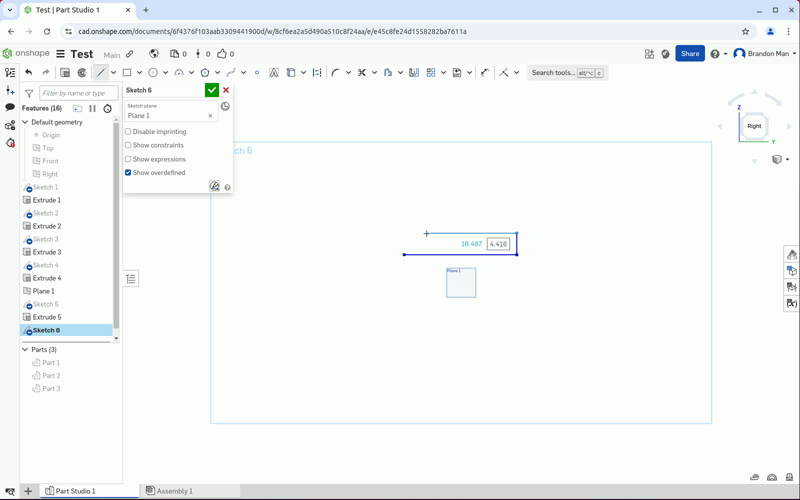
key_down(shift)
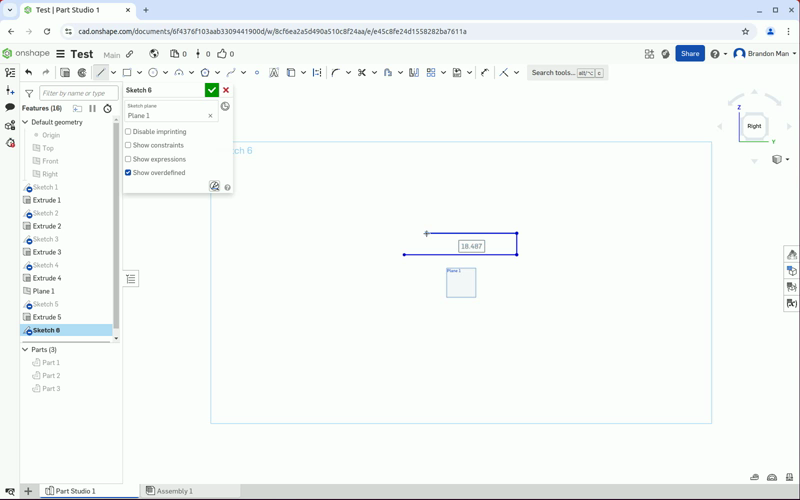
mouse_move(456, 233)
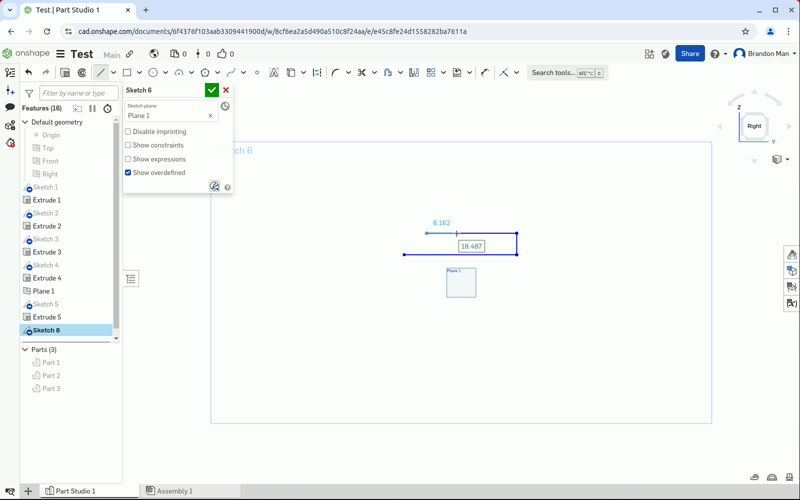
mouse_move(404, 233)
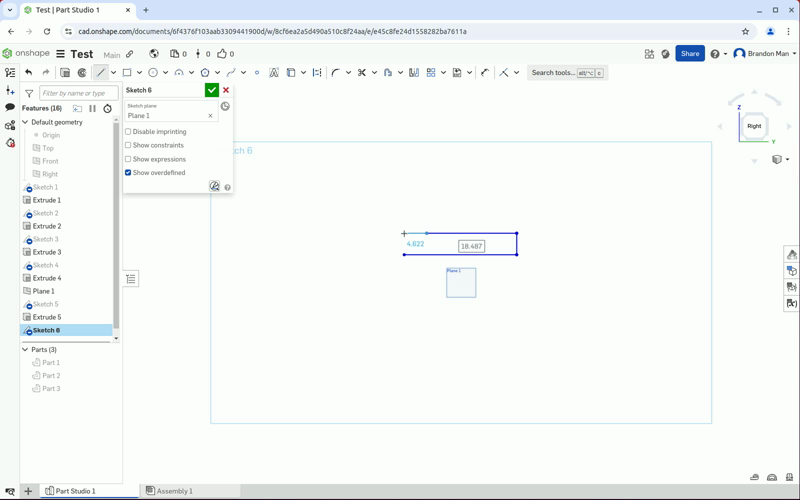
click(404, 233)
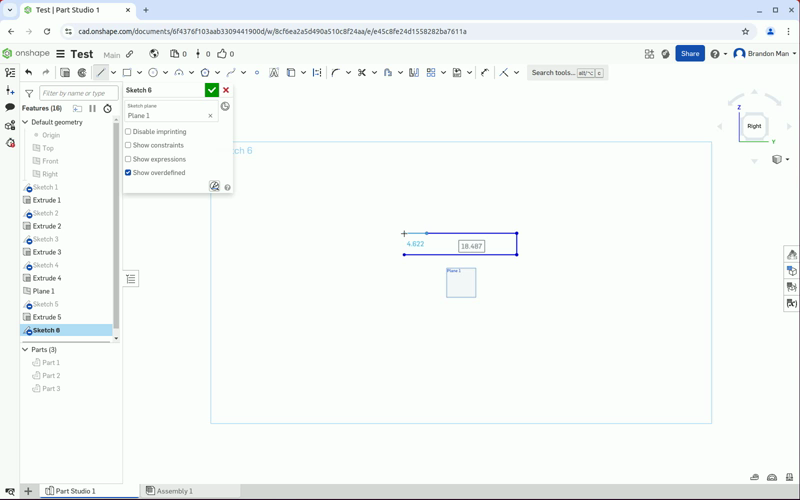
key_up(shift)
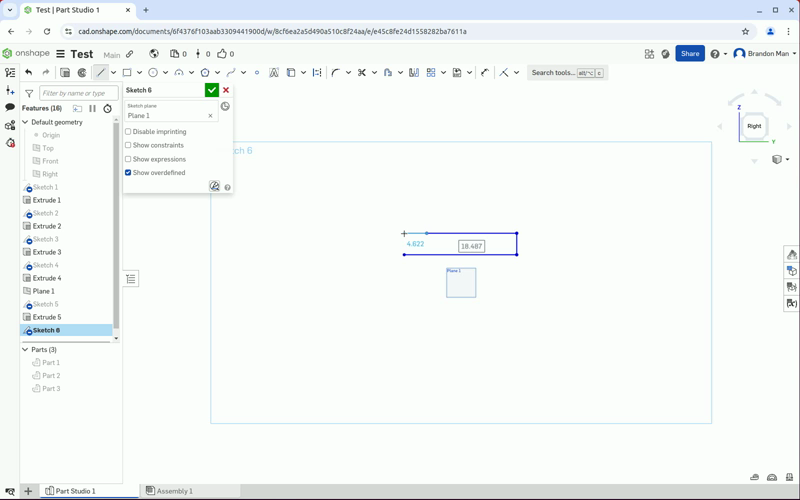
mouse_move(434, 233)
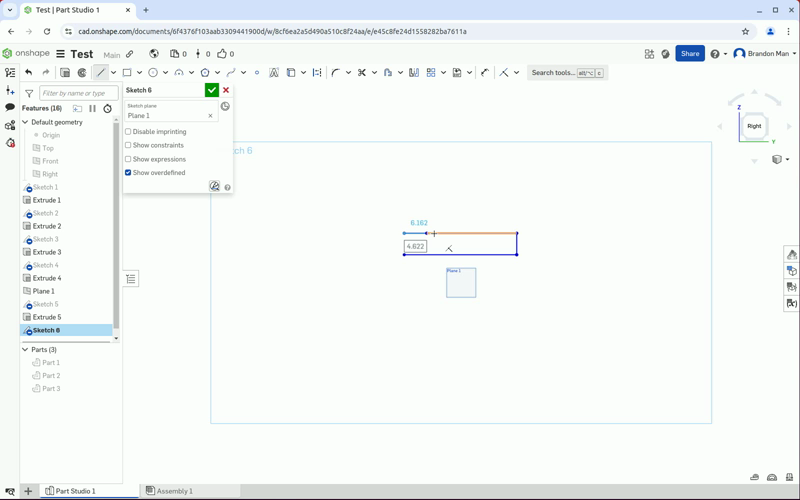
key_down(shift)
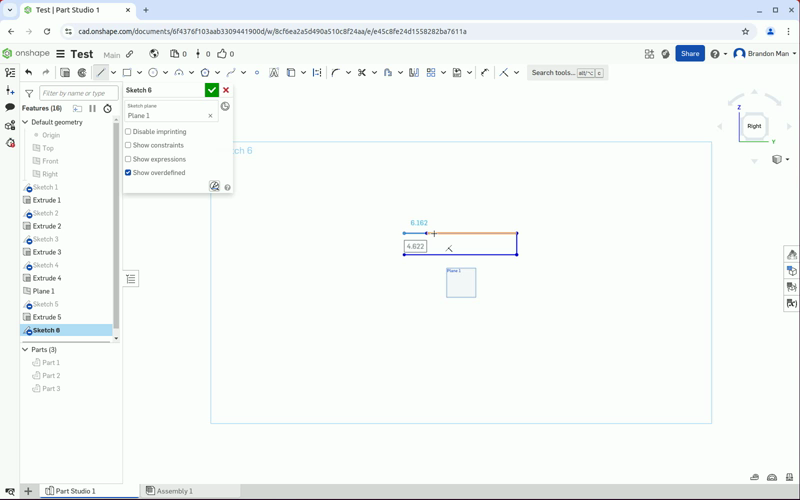
mouse_move(404, 254)
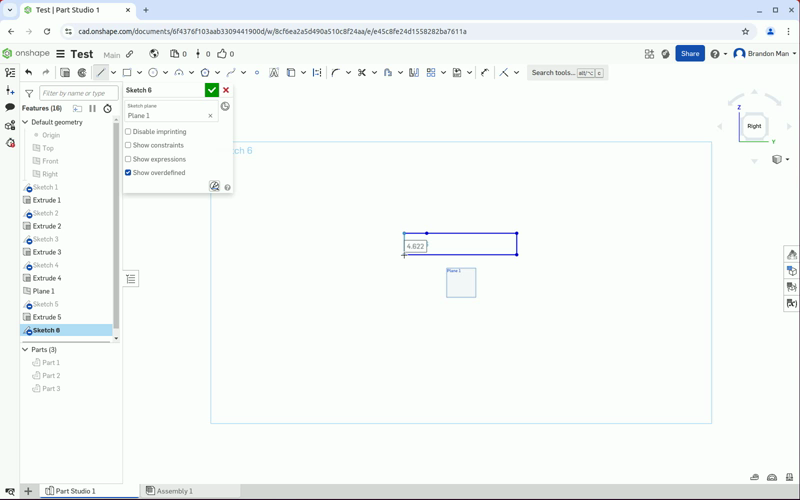
key_up(shift)
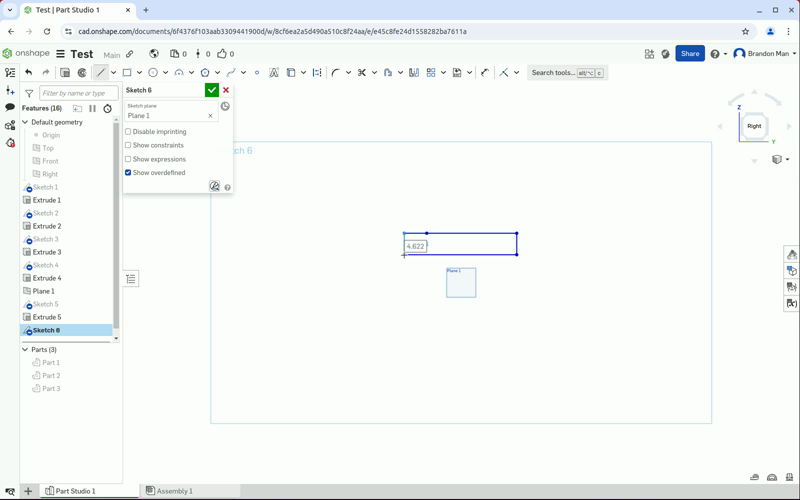
click(404, 254)
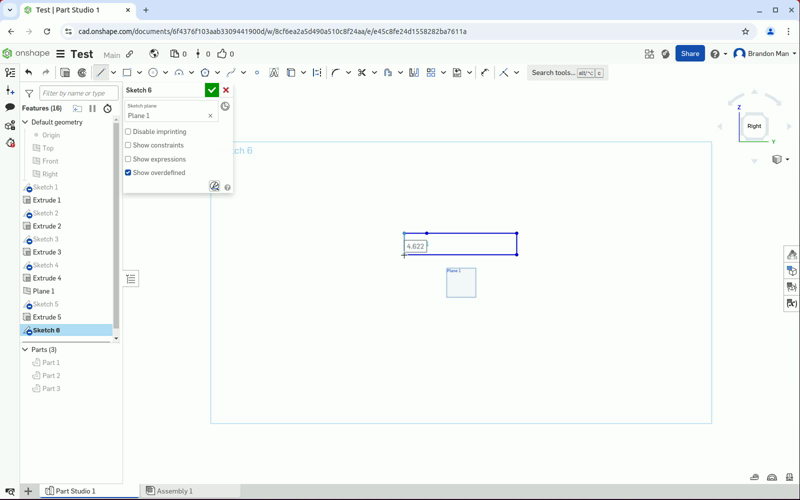
key(esc)
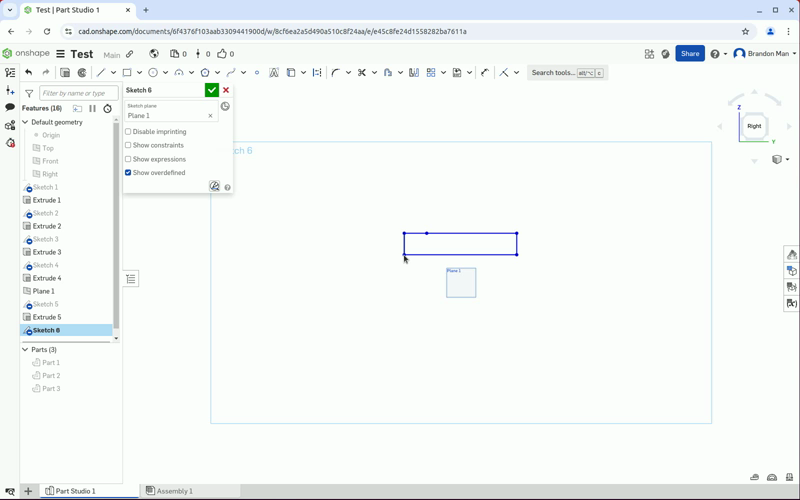
mouse_move(507, 251)
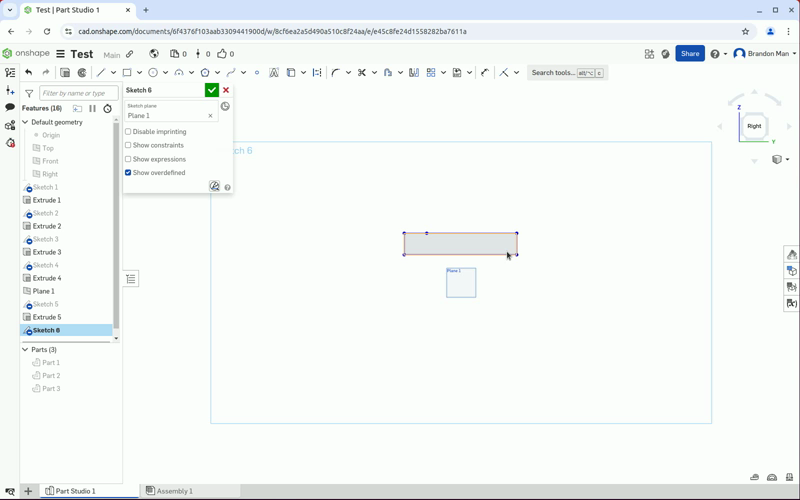
click(507, 251)
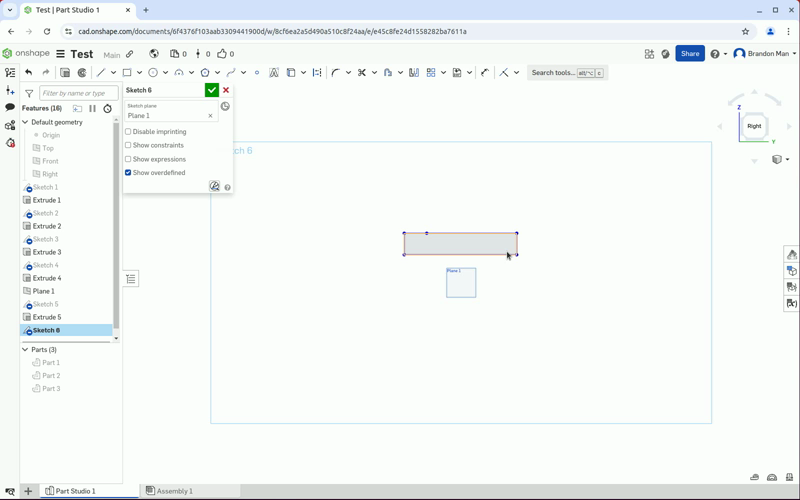
mouse_move(73, 352)
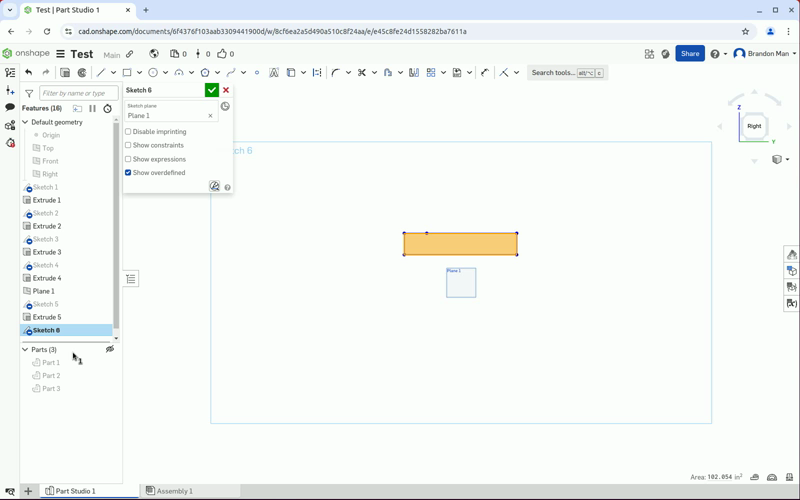
key(shift+y)
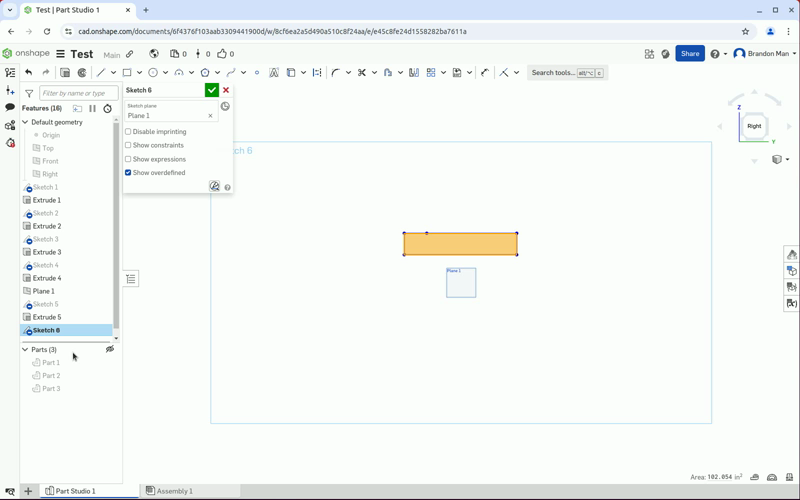
key(shift+e)
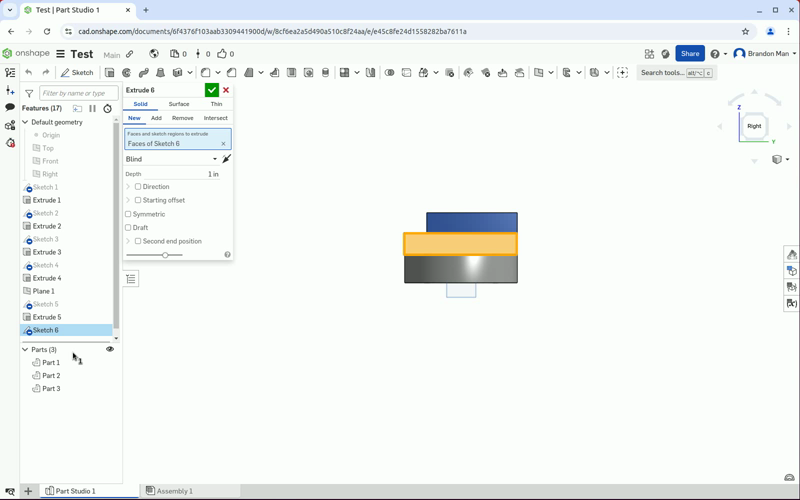
mouse_move(143, 106)
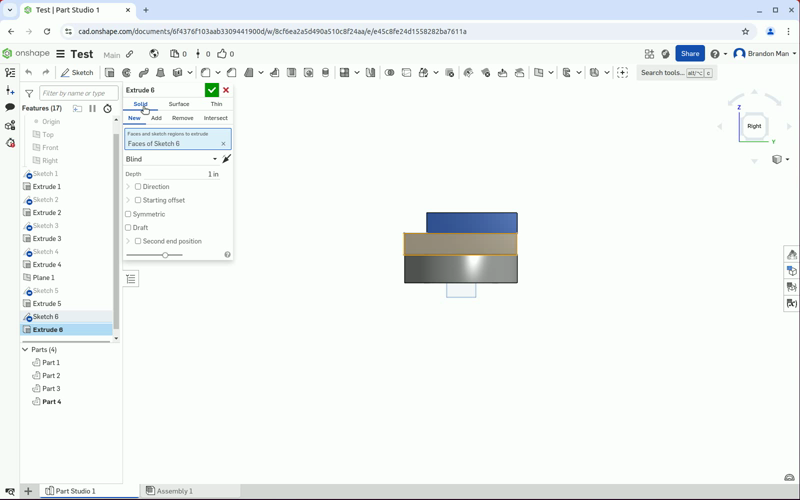
click(143, 106)
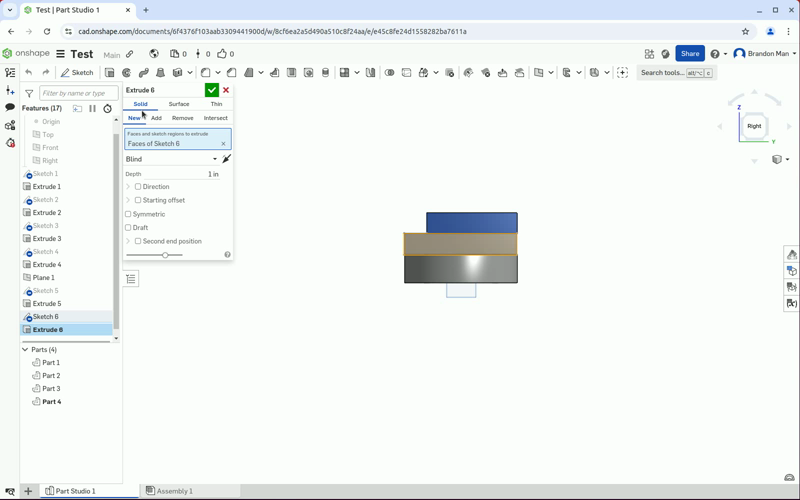
mouse_move(137, 120)
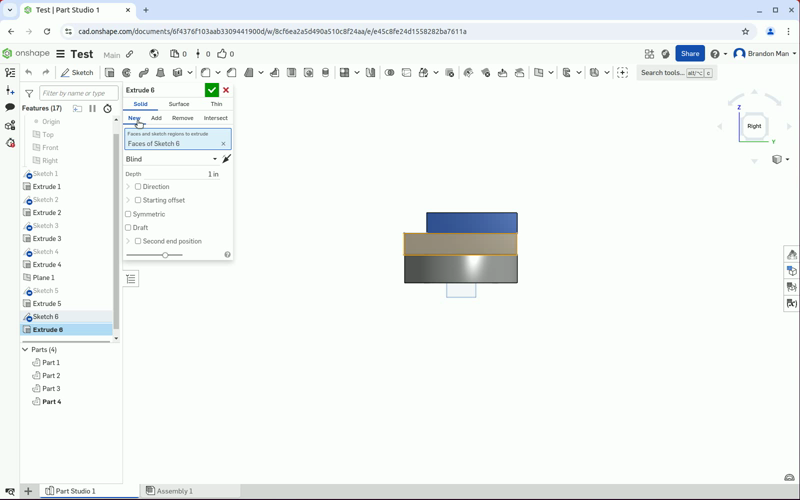
click(137, 120)
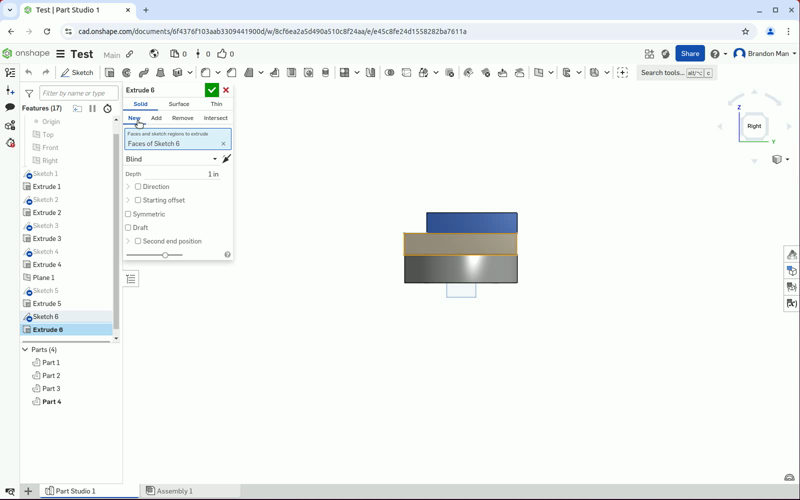
key(tab, 4)
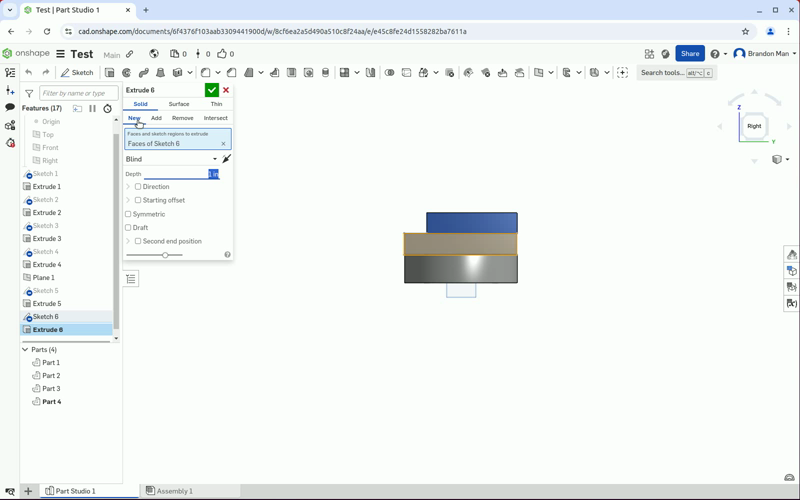
text(-5.777)
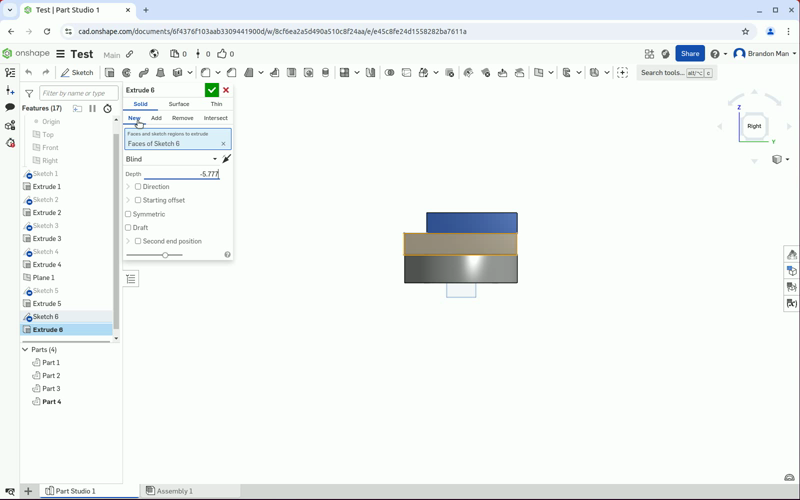
key(enter)
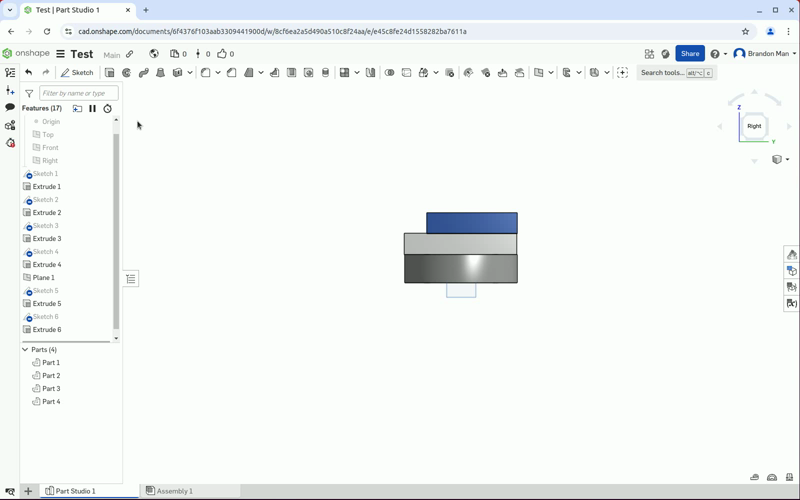
key(shift+h)
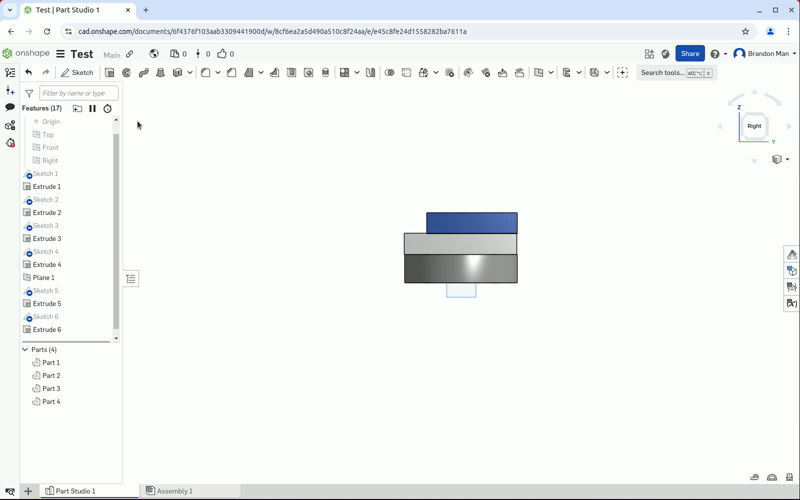
key(shift+h)
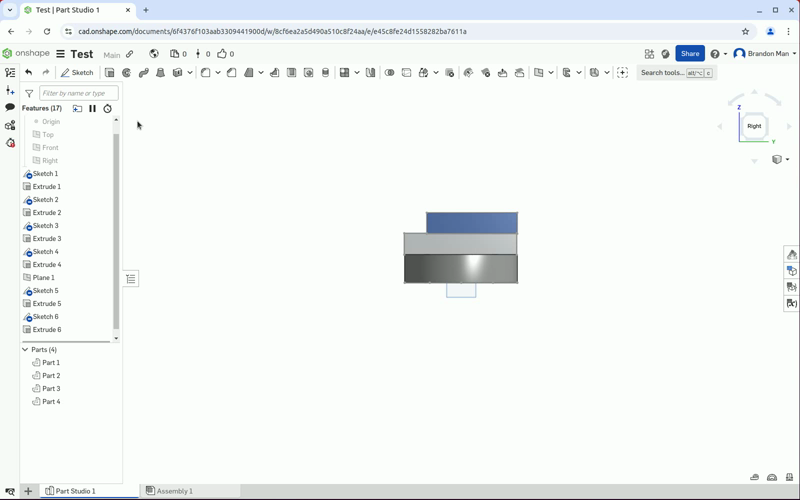
key(shift+7)
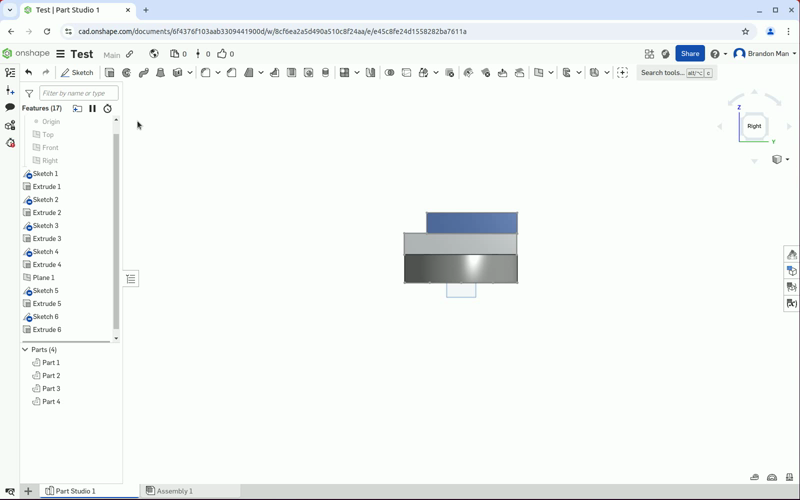
key(right, 2)
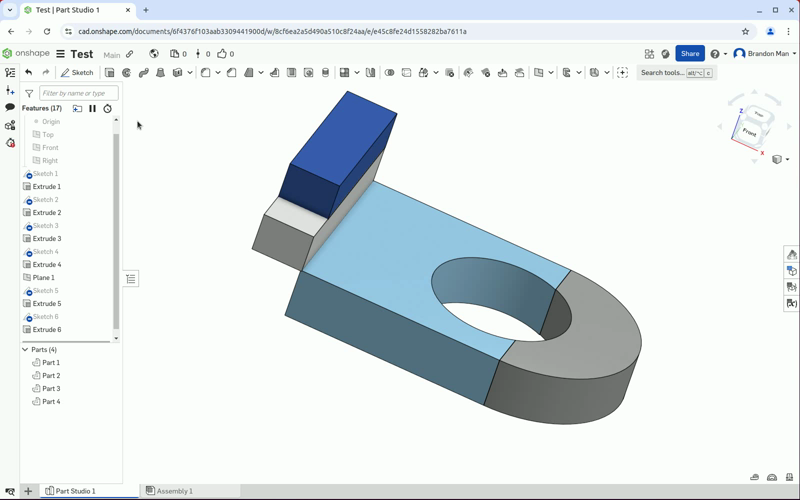
key(down, 2)
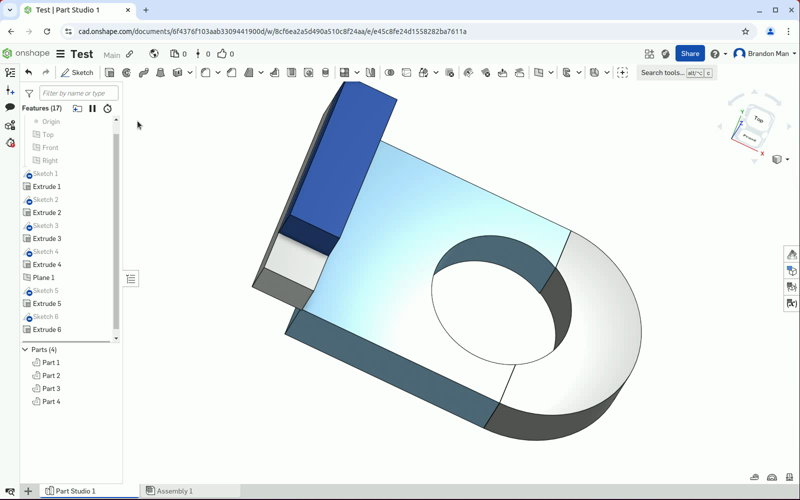
key(up, 2)
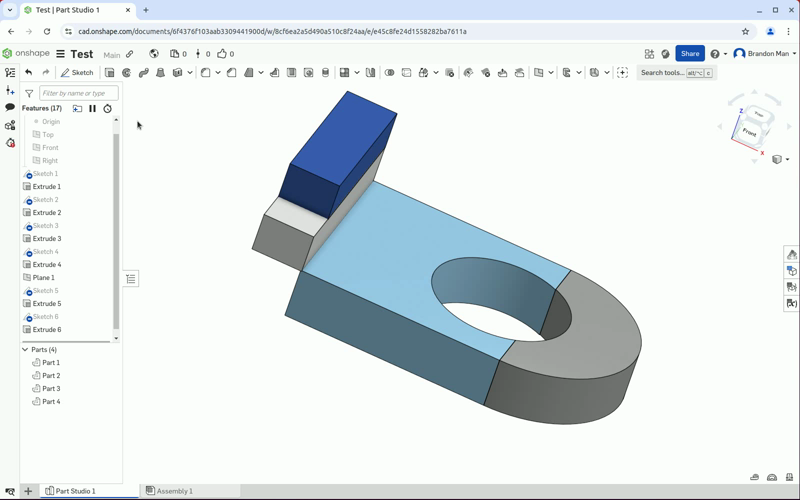
key(left, 2)
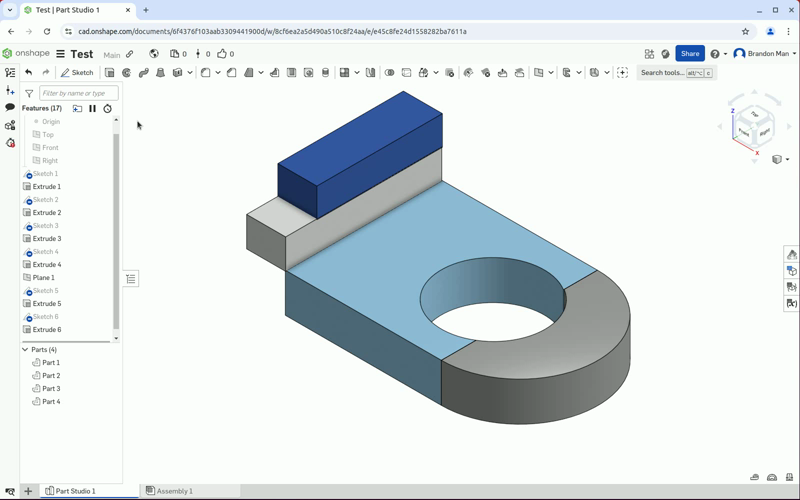
mouse_move(69, 176)
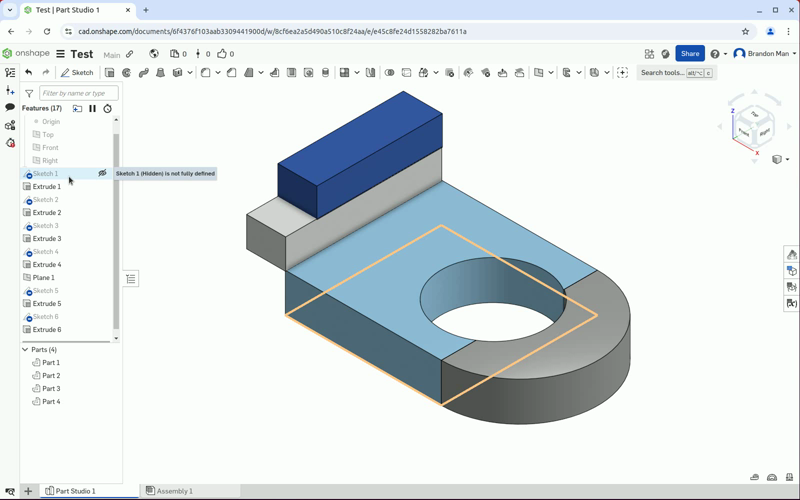
click(69, 176)